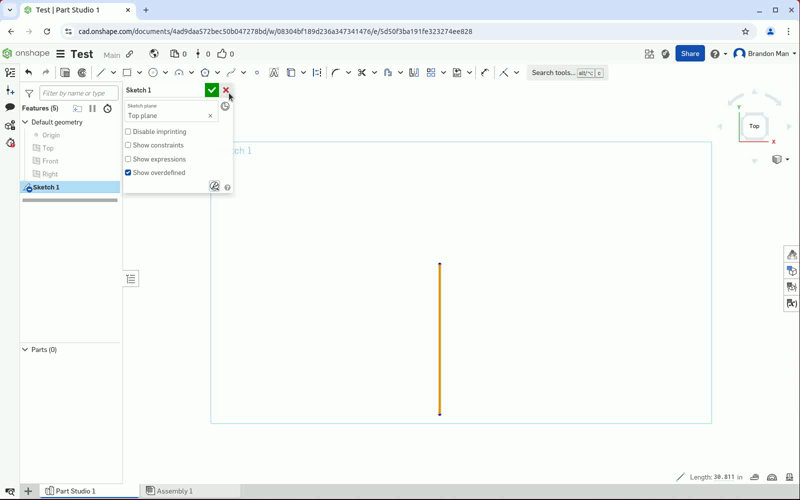
key(shift+h)
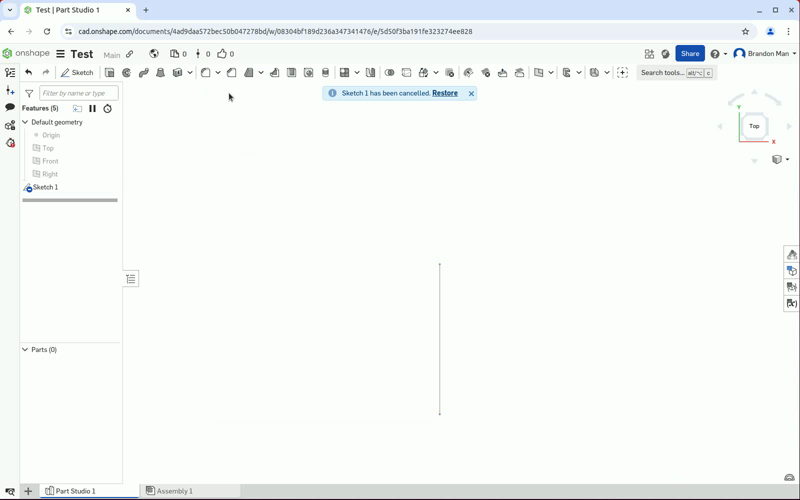
key(shift+s)
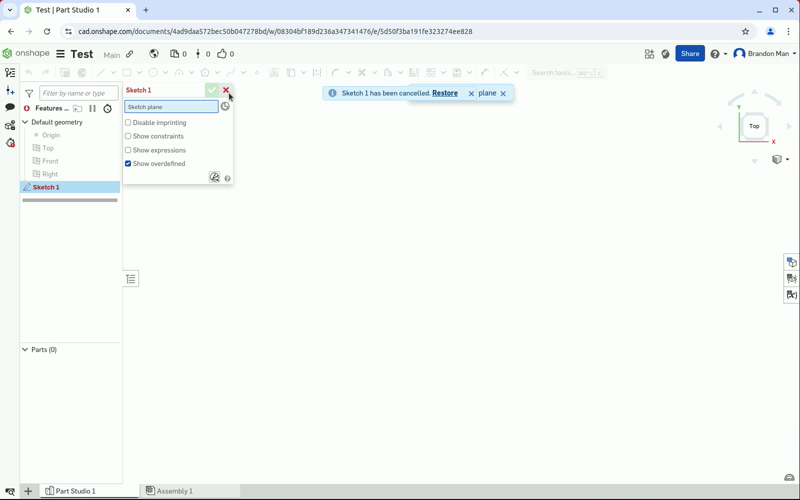
mouse_move(73, 150)
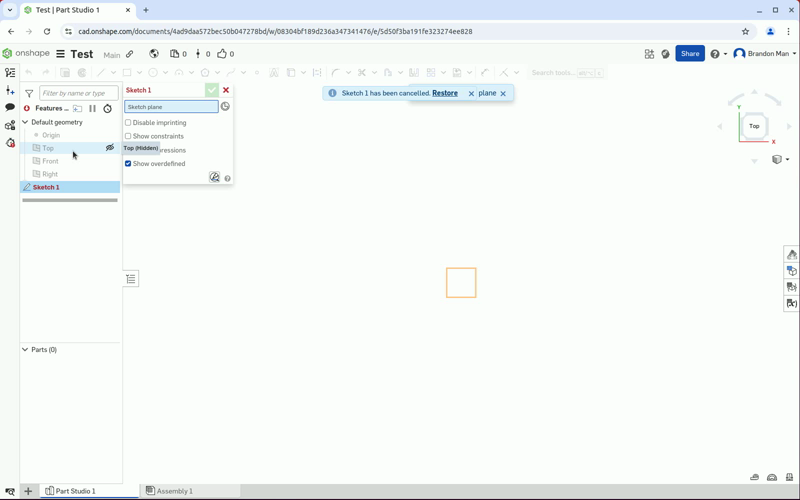
click(73, 150)
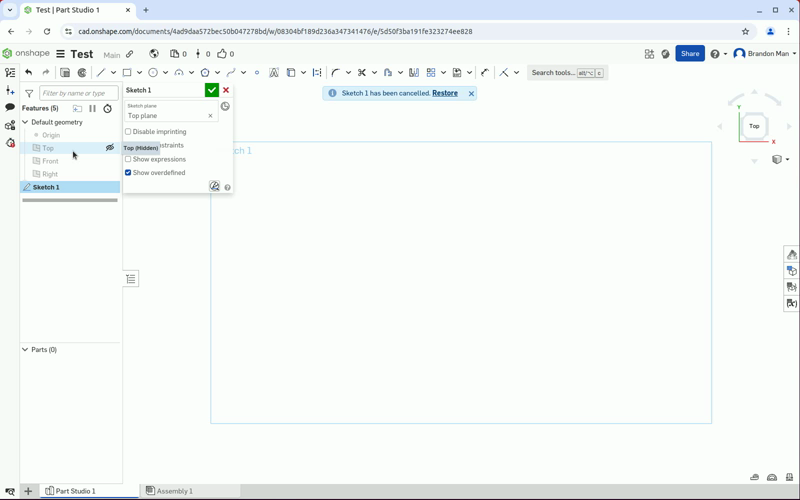
mouse_move(73, 352)
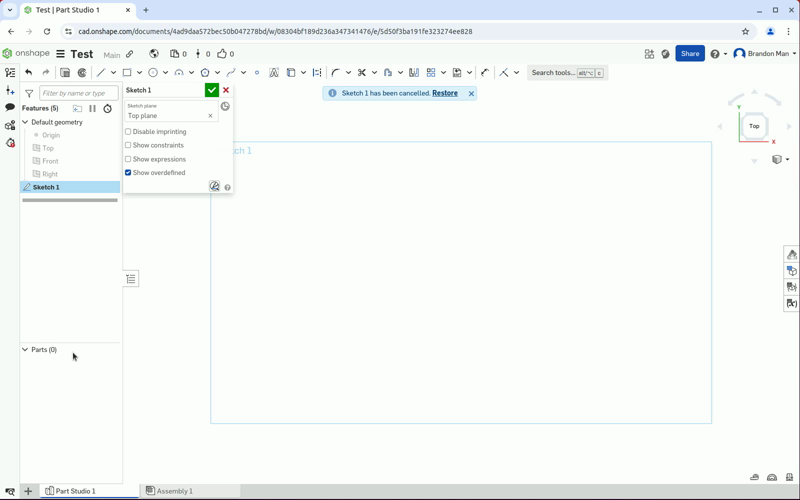
key(y)
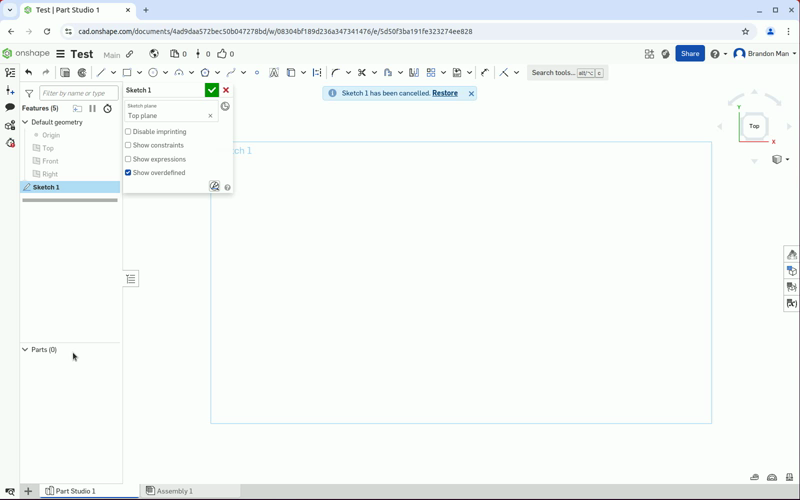
key(l)
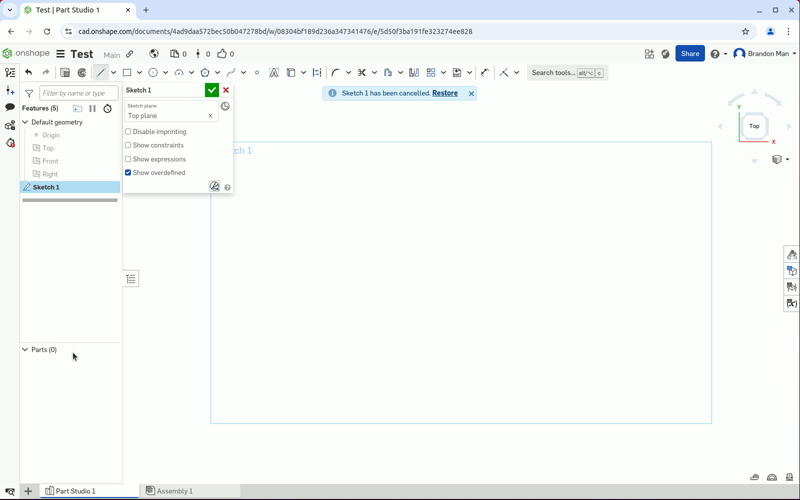
key_down(shift)
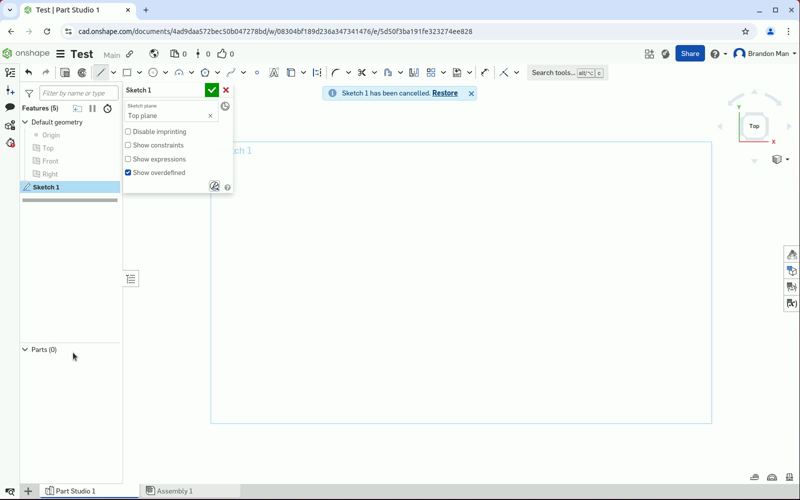
mouse_move(404, 339)
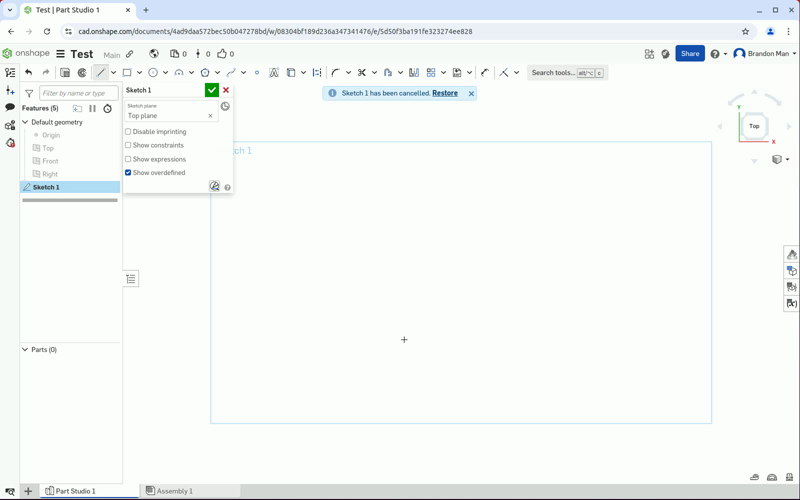
click(404, 339)
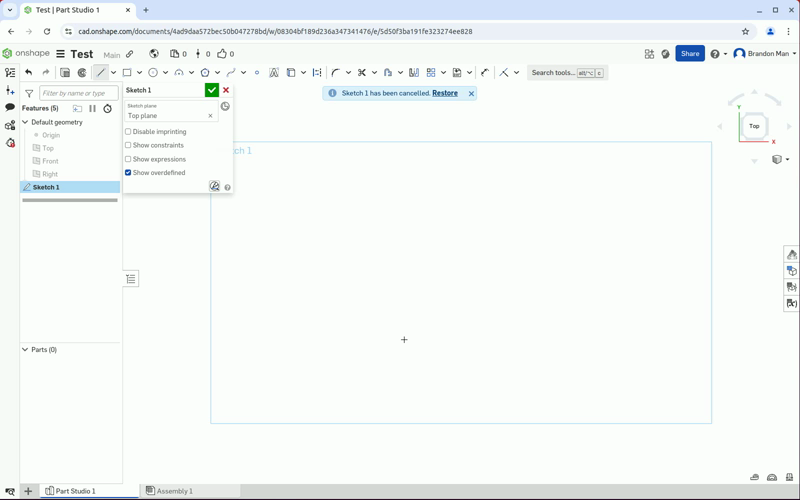
key_up(shift)
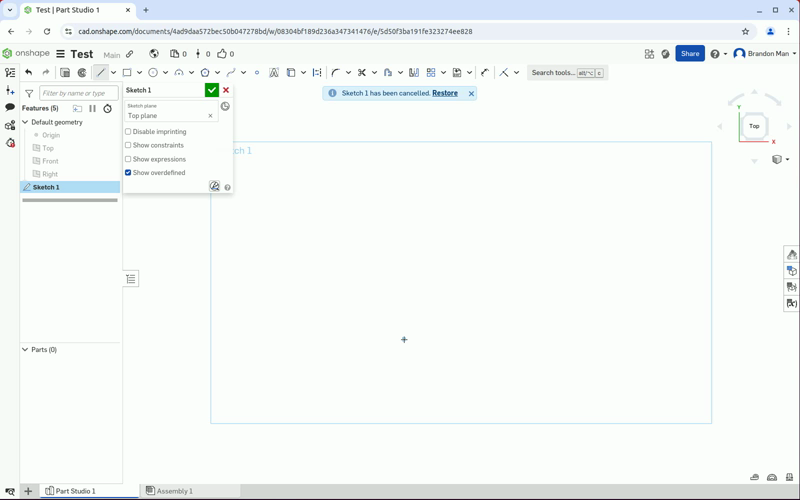
key_down(shift)
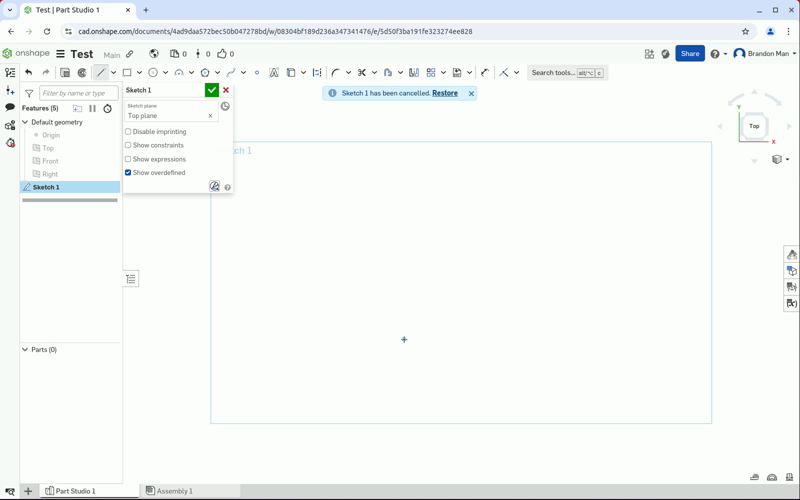
mouse_move(516, 339)
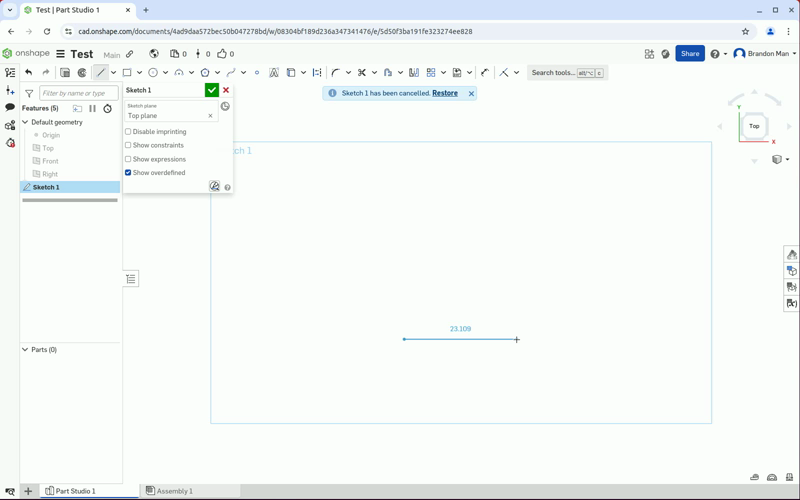
click(516, 339)
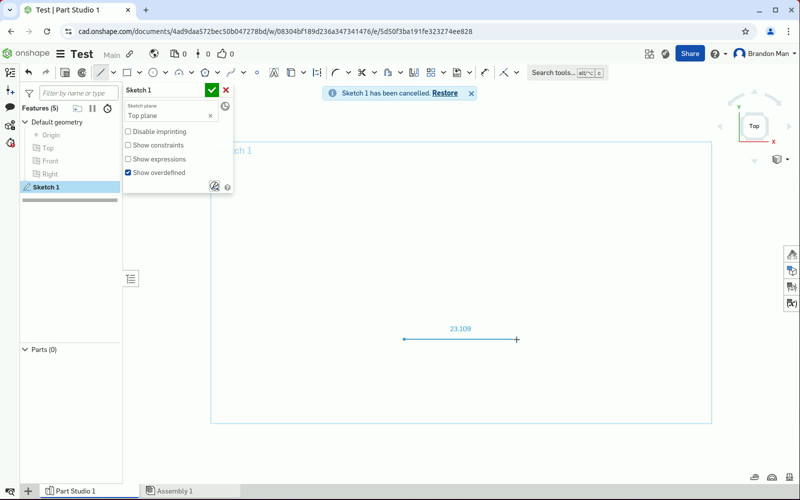
key_up(shift)
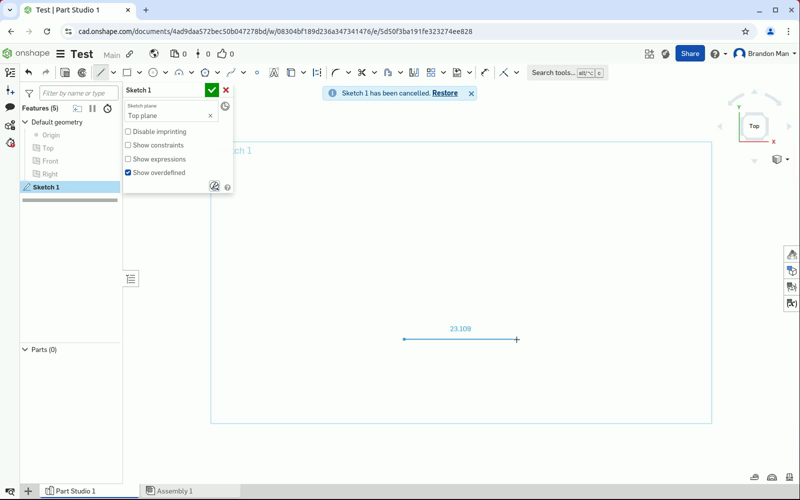
key(esc)
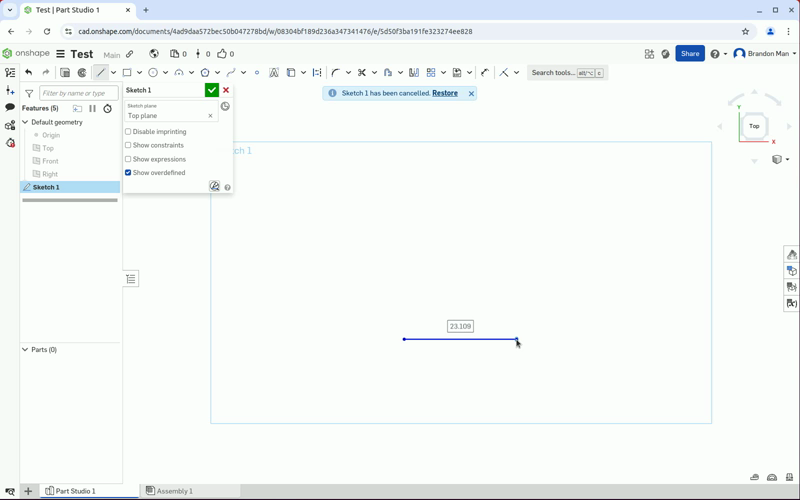
key(a)
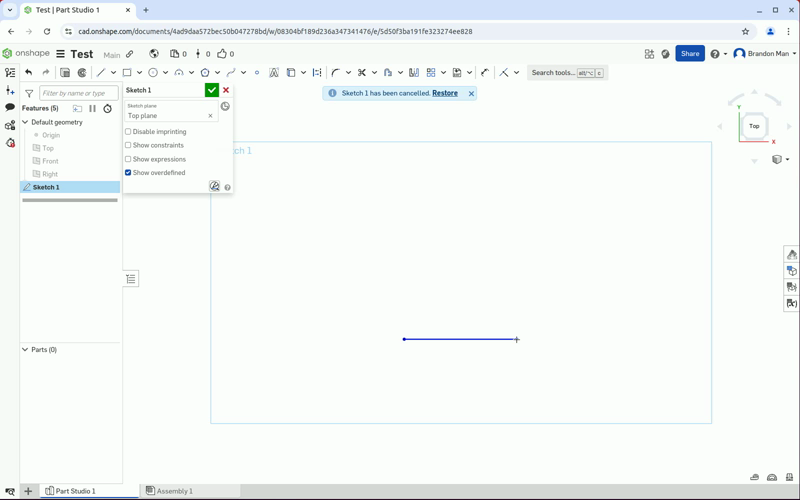
mouse_move(516, 339)
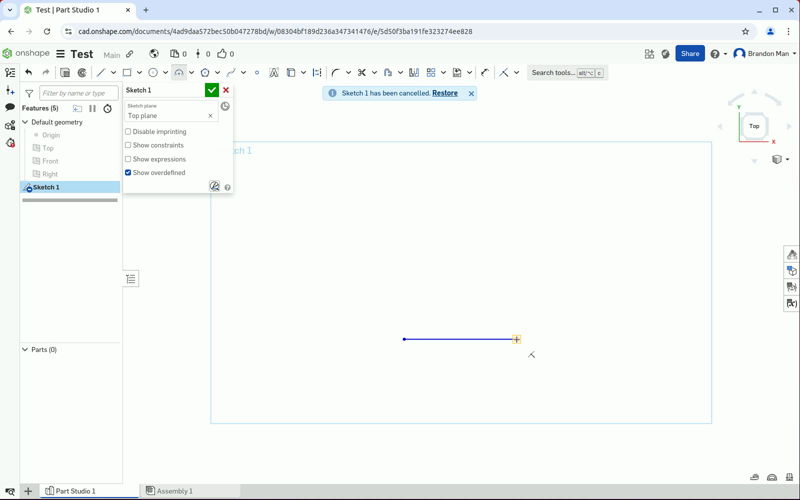
click(516, 339)
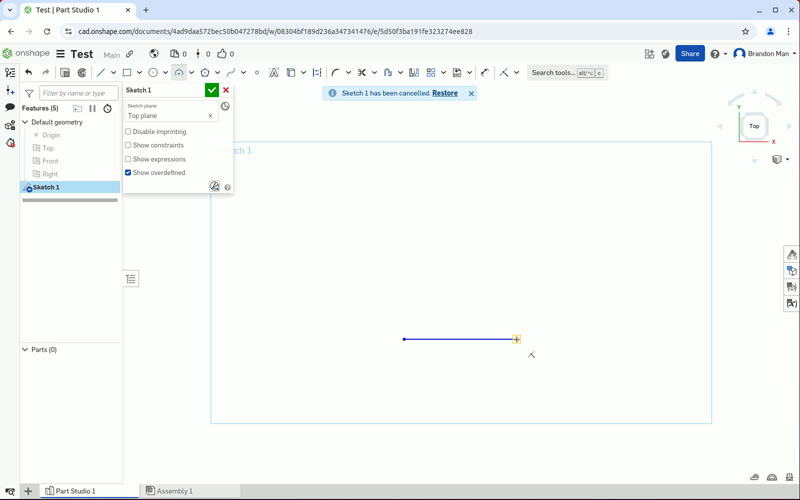
key_down(shift)
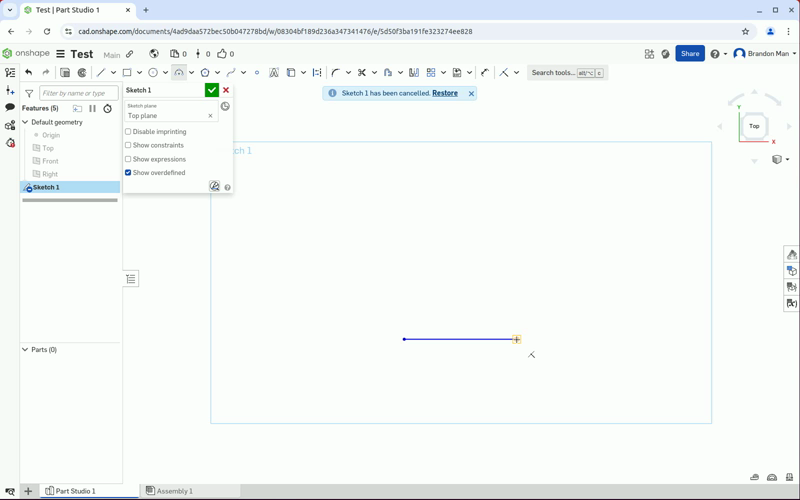
mouse_move(471, 316)
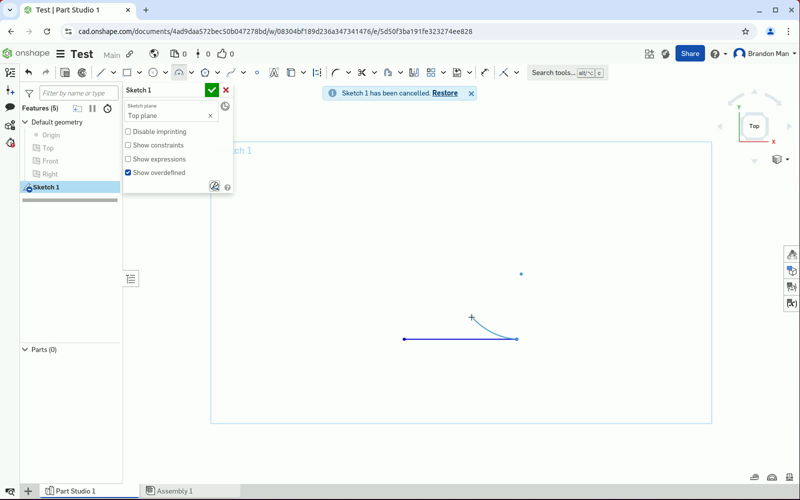
click(471, 316)
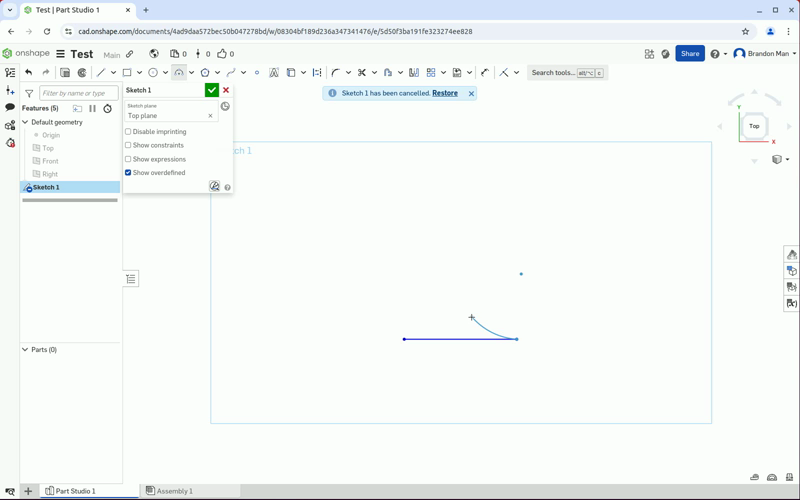
mouse_move(492, 333)
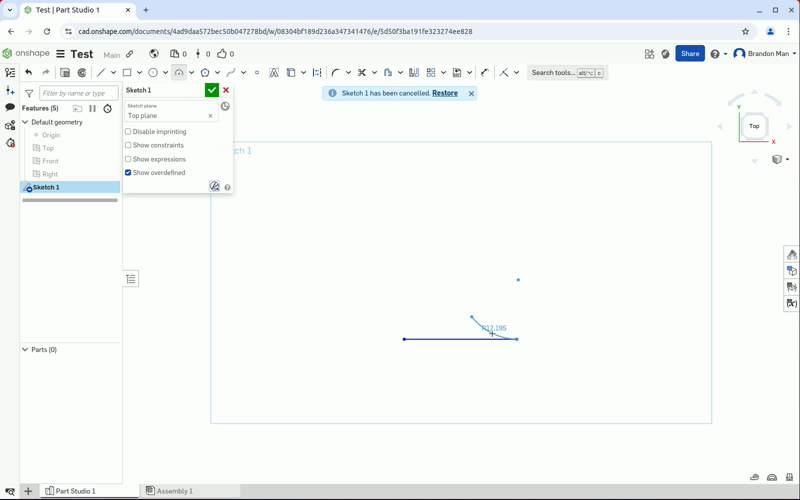
click(492, 333)
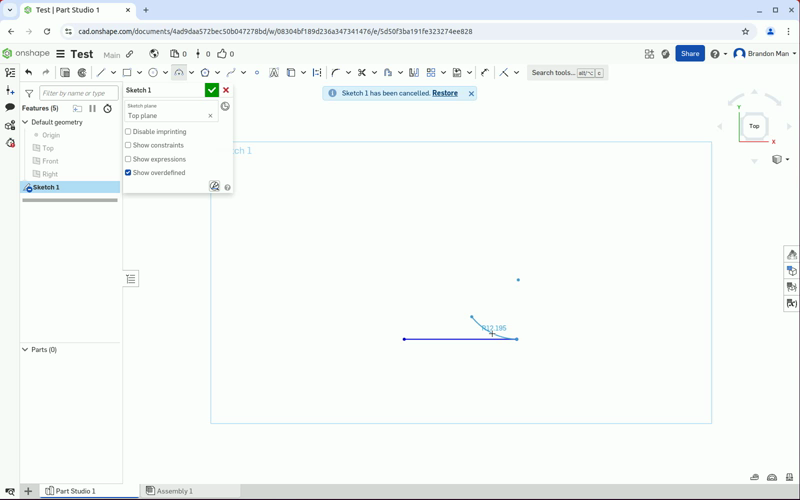
key_up(shift)
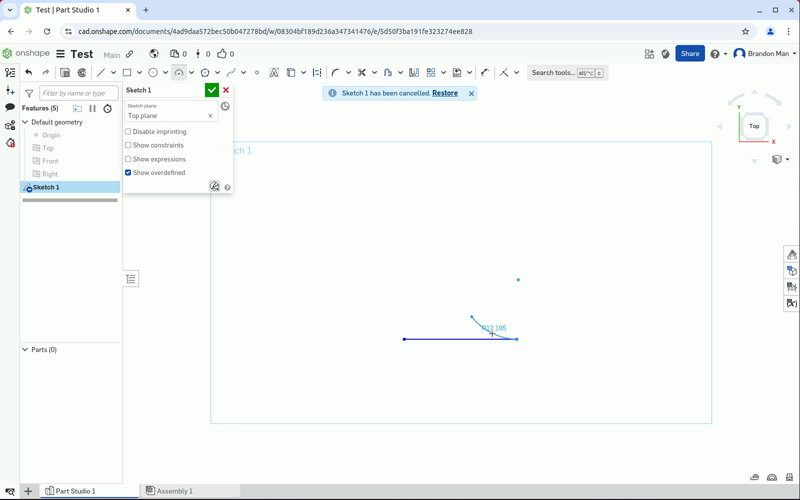
key(esc)
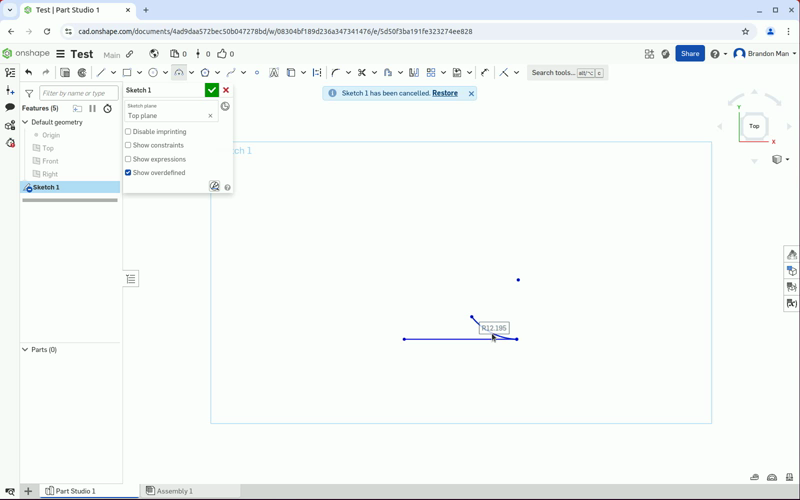
key(l)
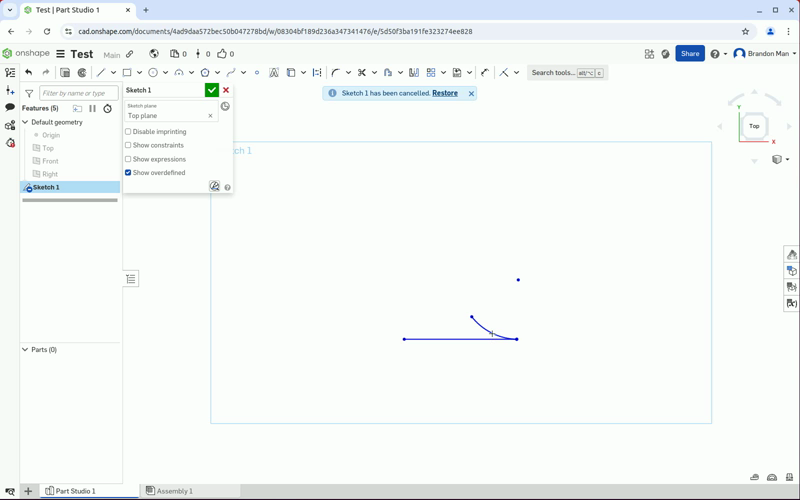
mouse_move(471, 316)
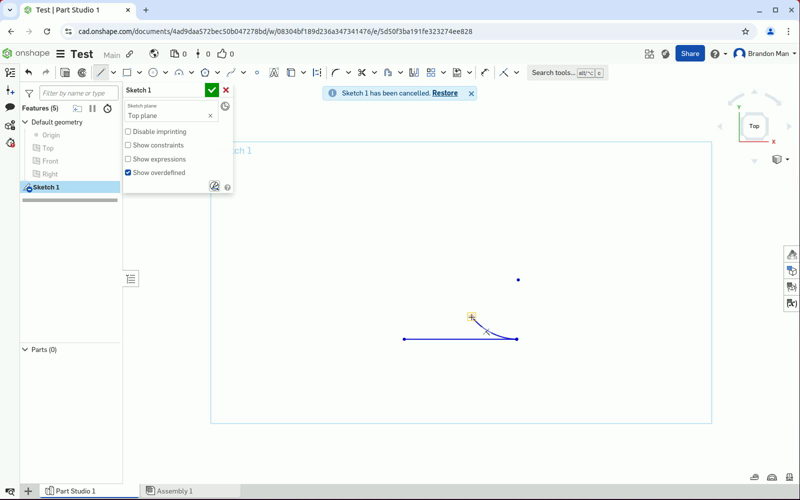
click(471, 316)
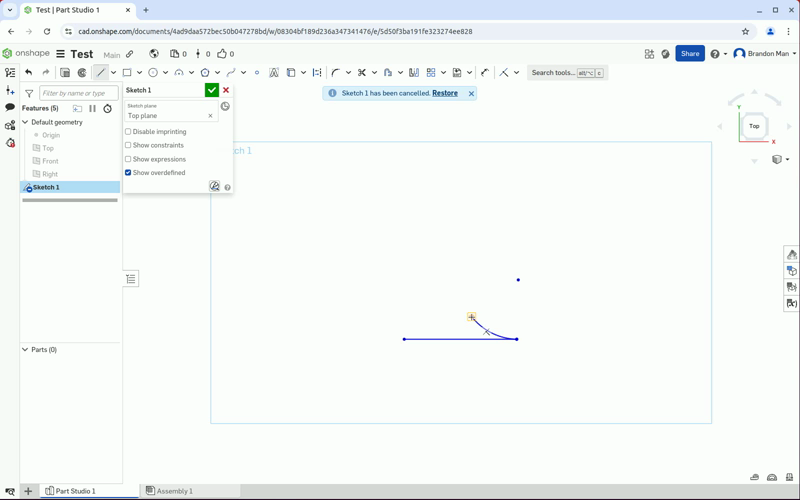
key_down(shift)
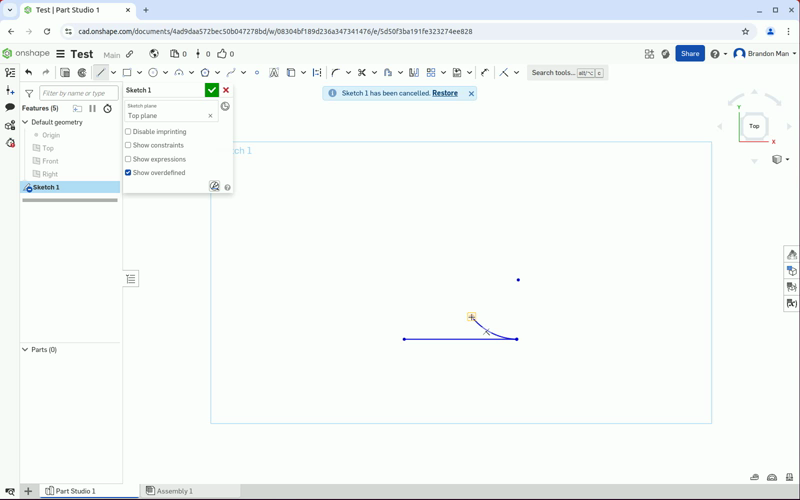
mouse_move(501, 316)
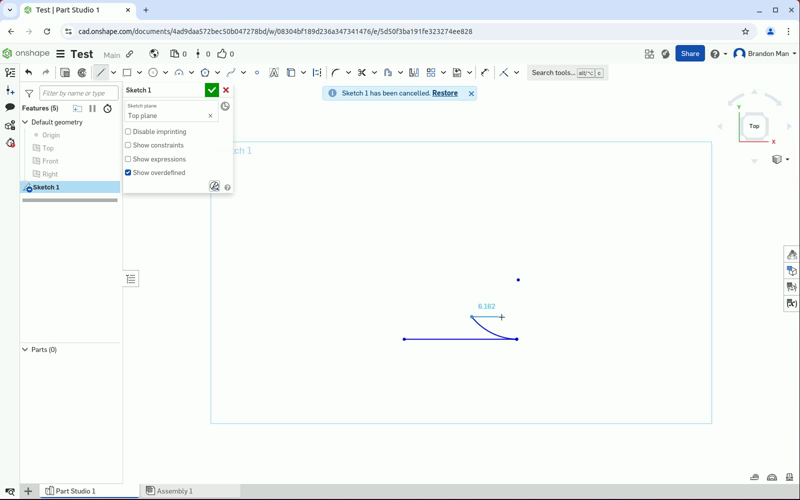
mouse_move(426, 316)
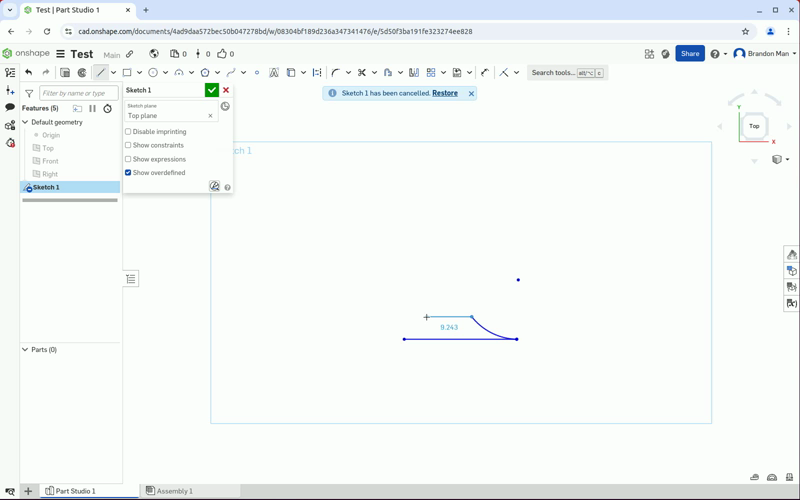
click(426, 316)
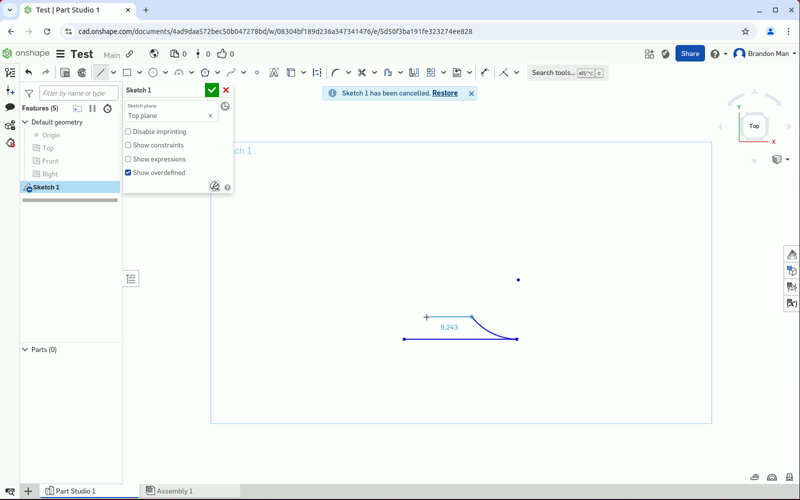
key_up(shift)
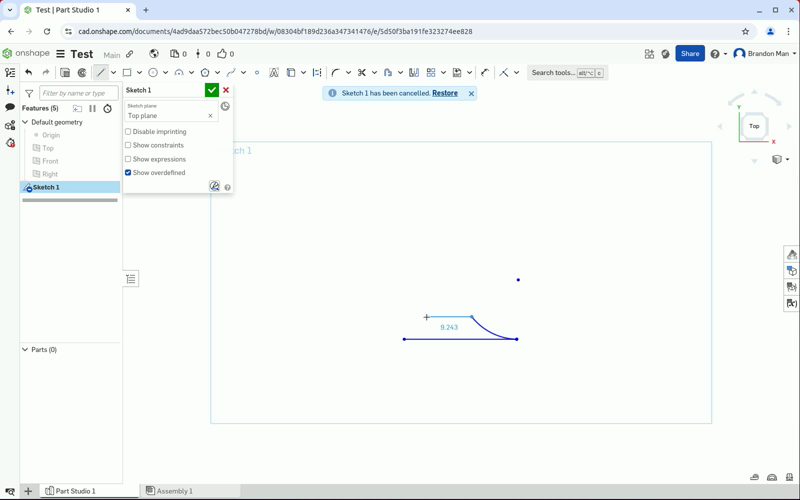
key_down(shift)
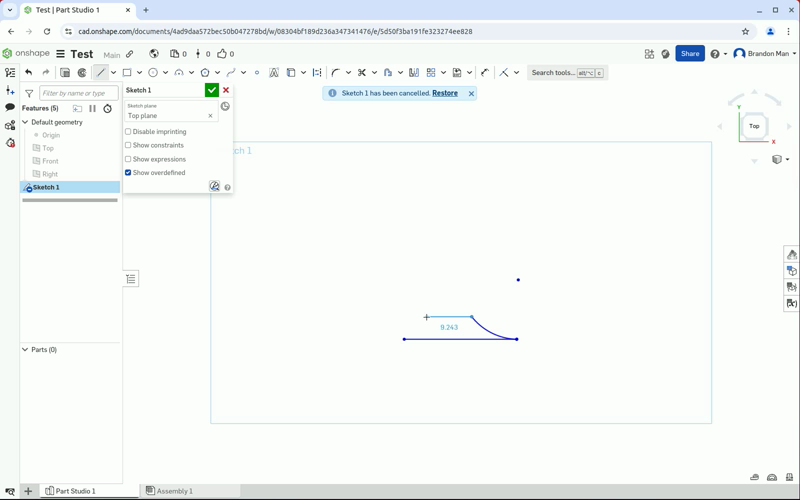
mouse_move(426, 249)
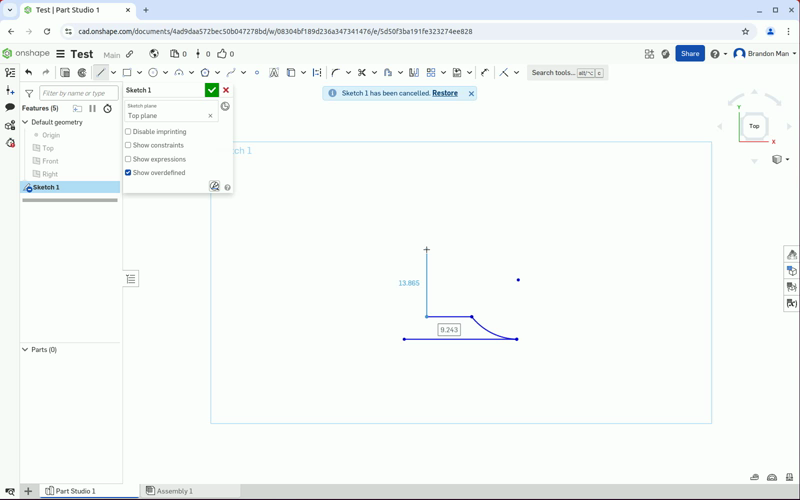
click(426, 249)
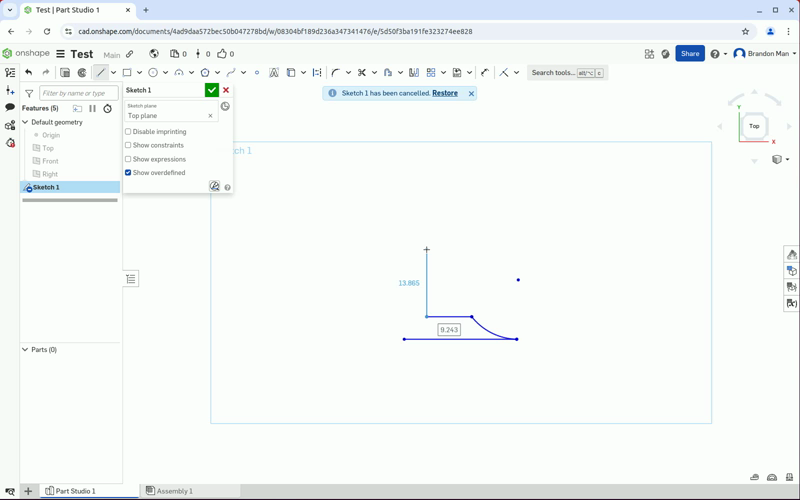
key_up(shift)
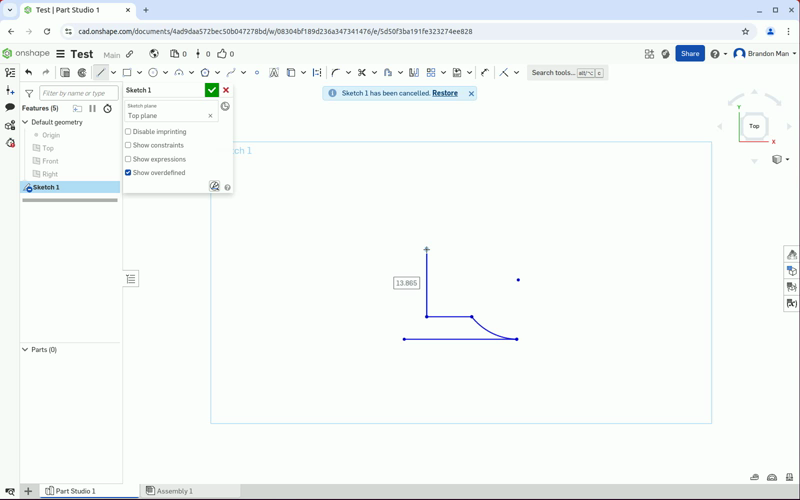
key_down(shift)
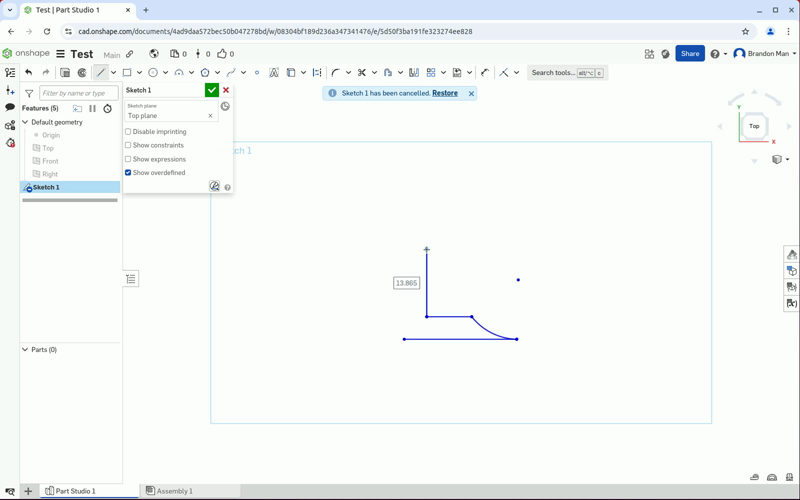
mouse_move(456, 249)
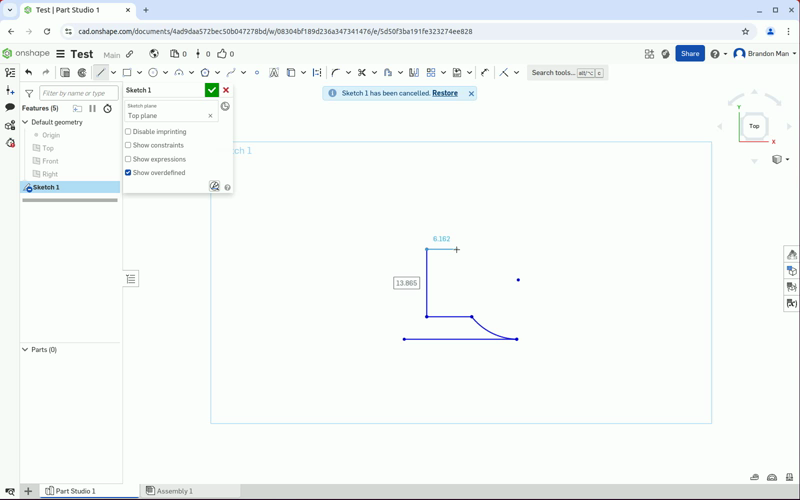
mouse_move(471, 249)
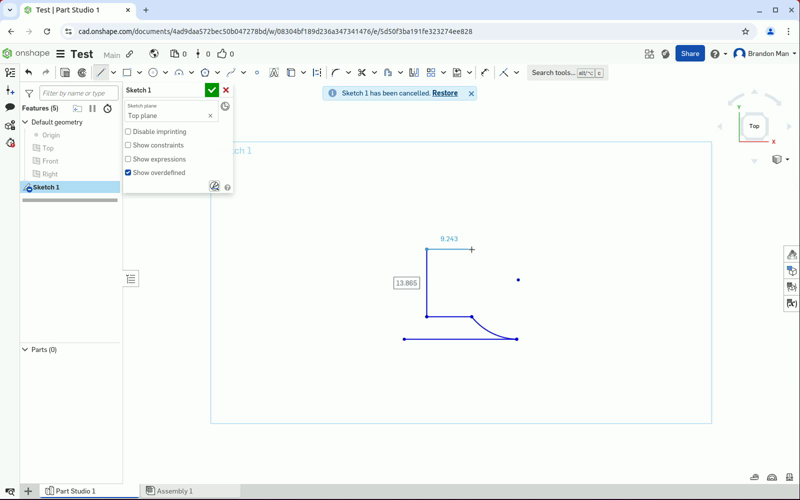
click(471, 249)
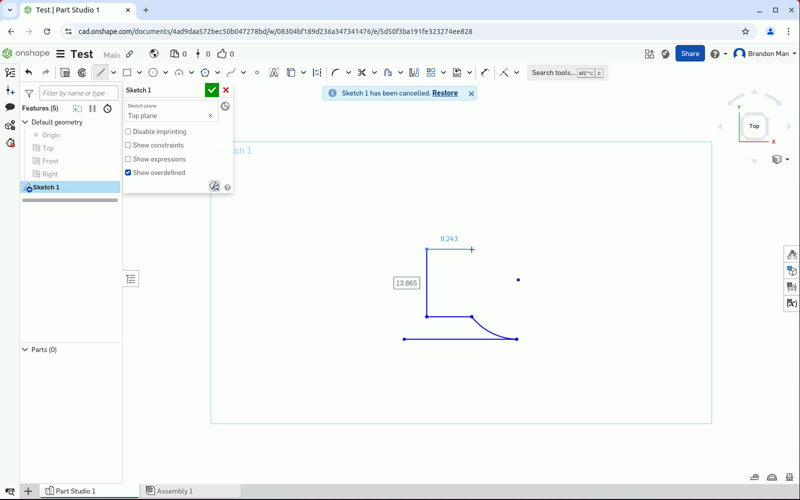
key_up(shift)
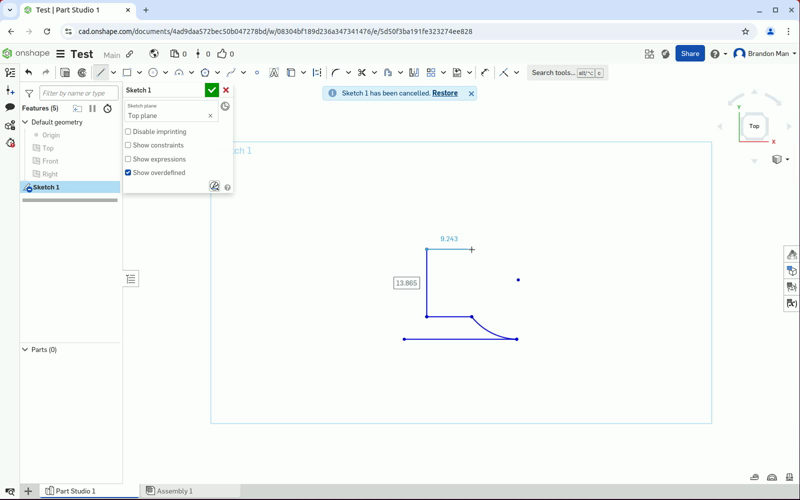
key(esc)
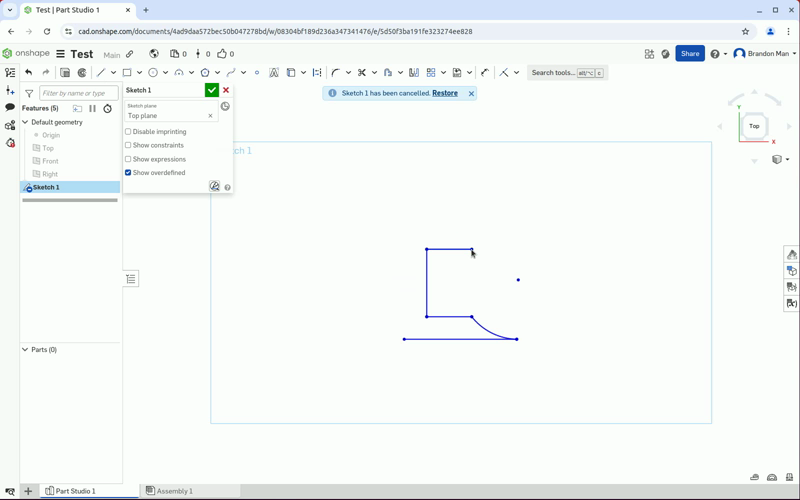
key(a)
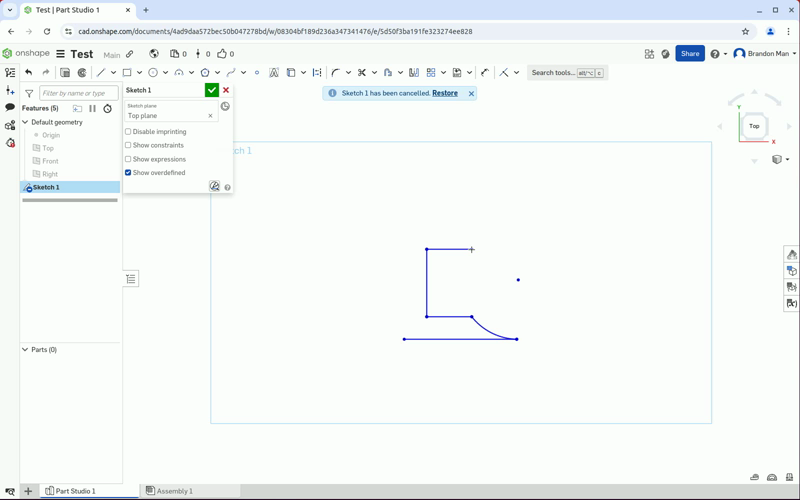
mouse_move(471, 249)
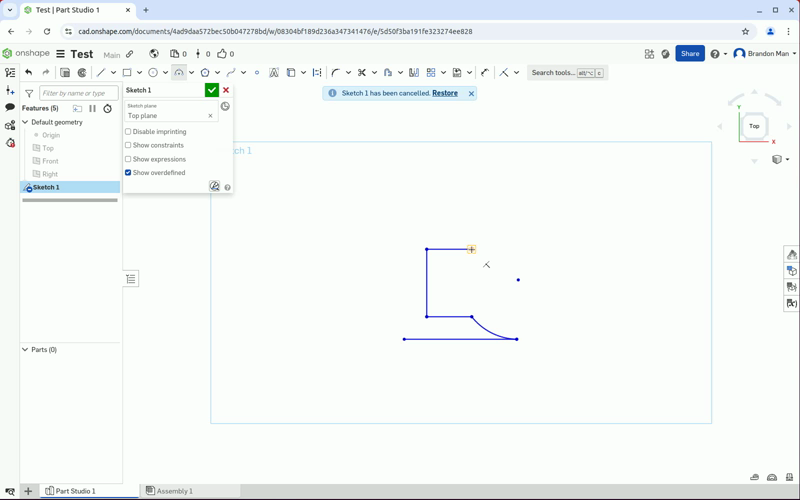
click(471, 249)
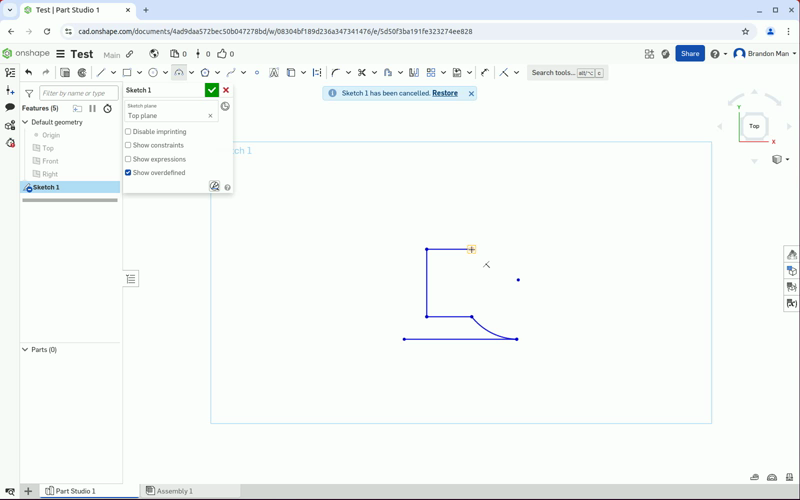
key_down(shift)
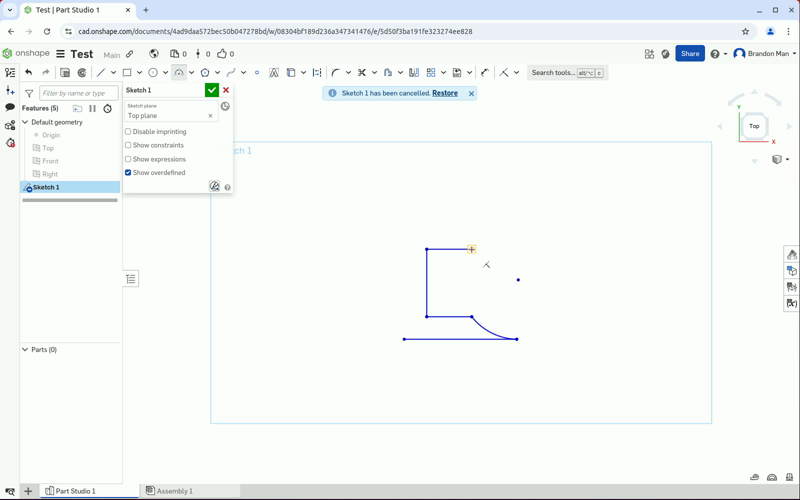
mouse_move(516, 226)
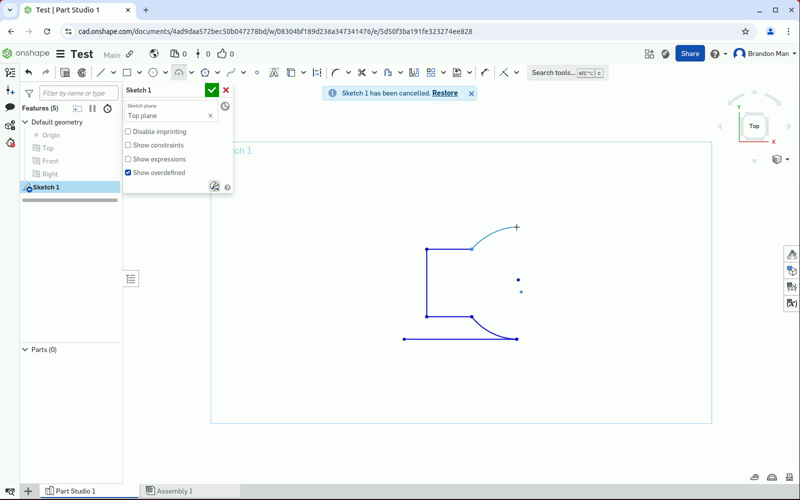
click(516, 226)
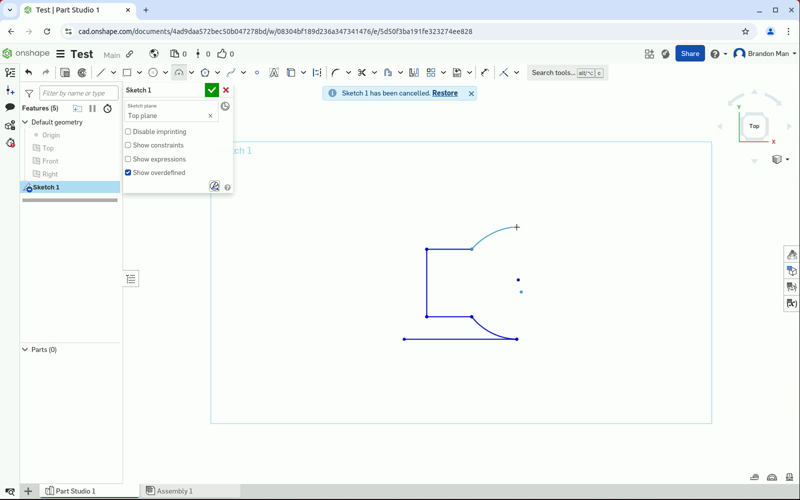
mouse_move(492, 232)
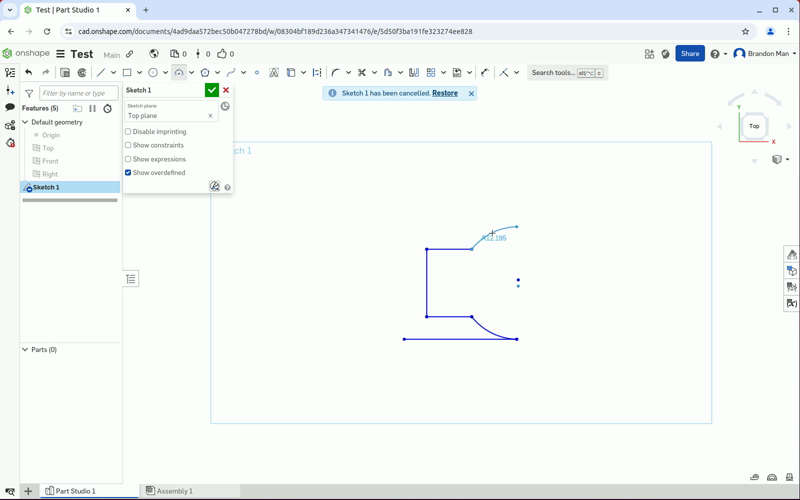
click(492, 232)
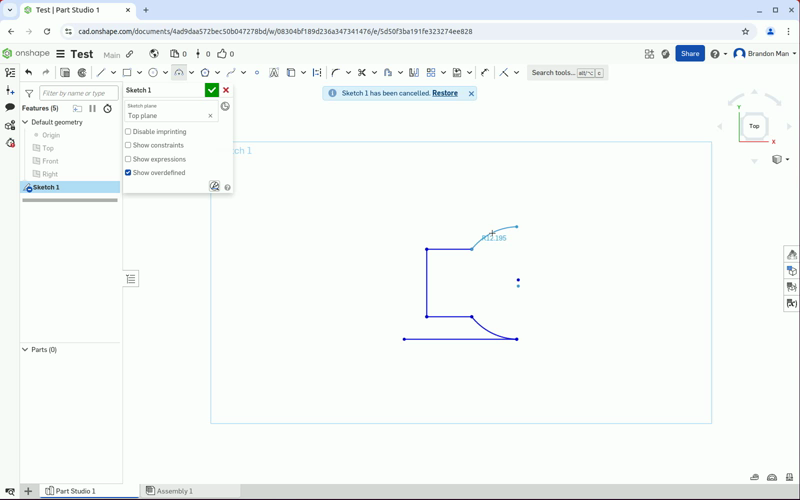
key_up(shift)
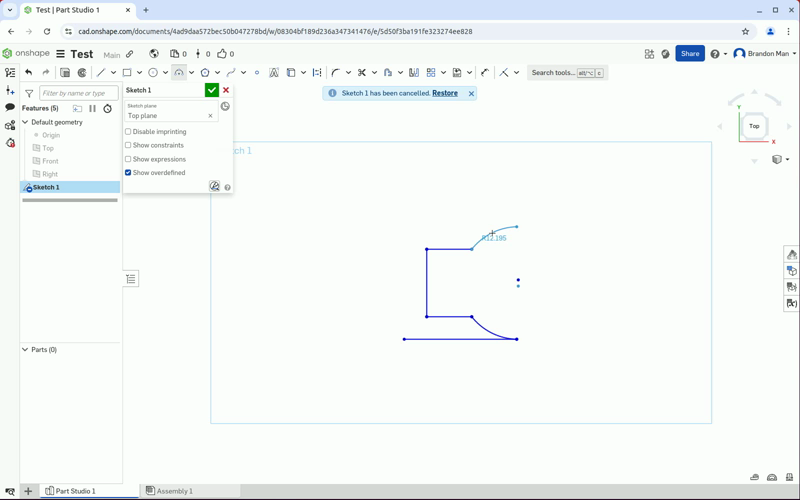
key(esc)
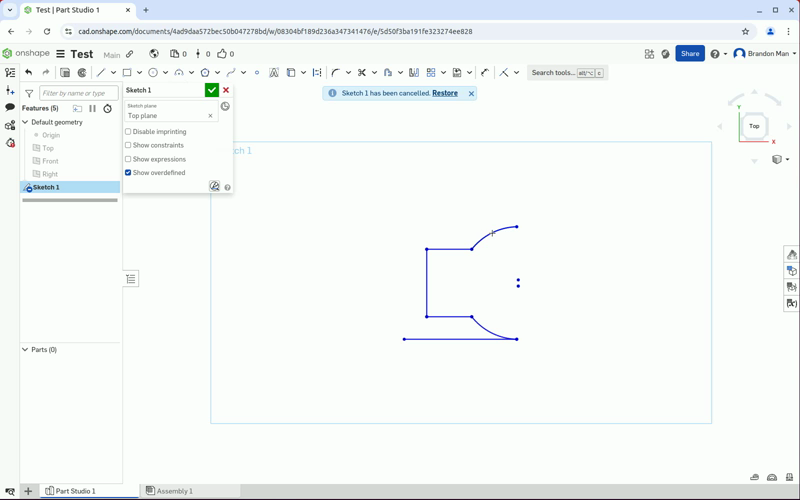
key(l)
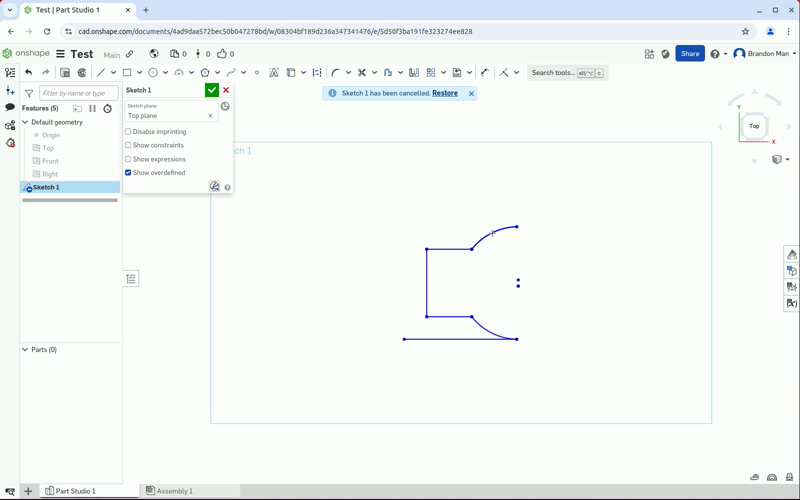
mouse_move(516, 226)
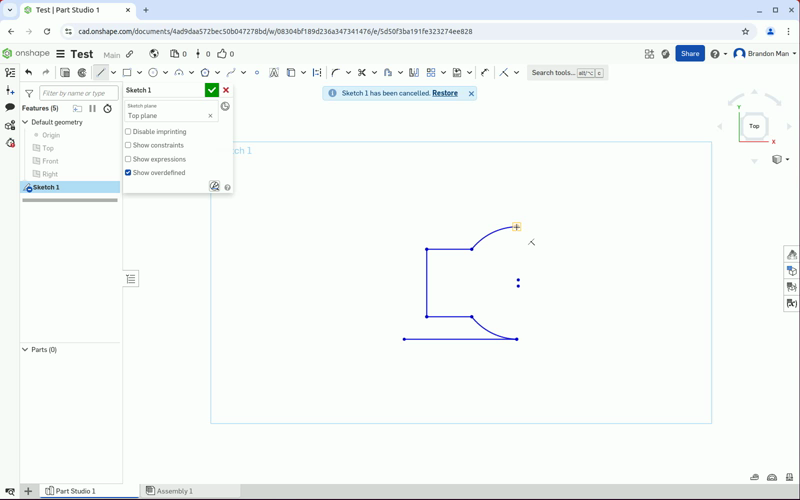
click(516, 226)
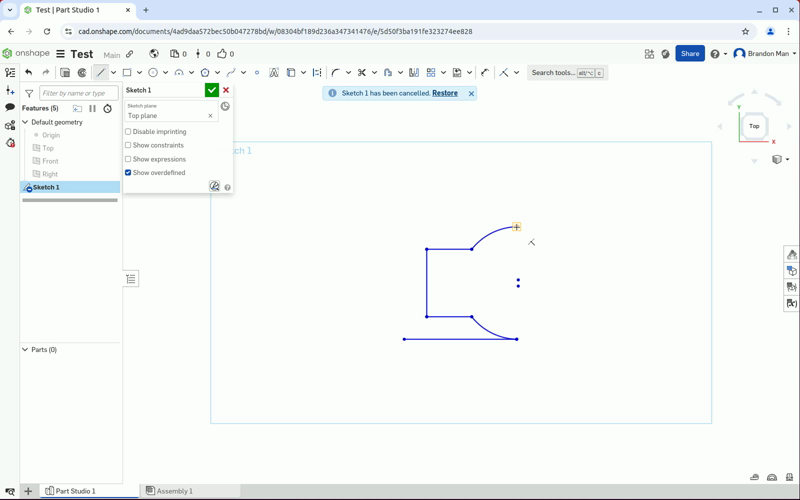
key_down(shift)
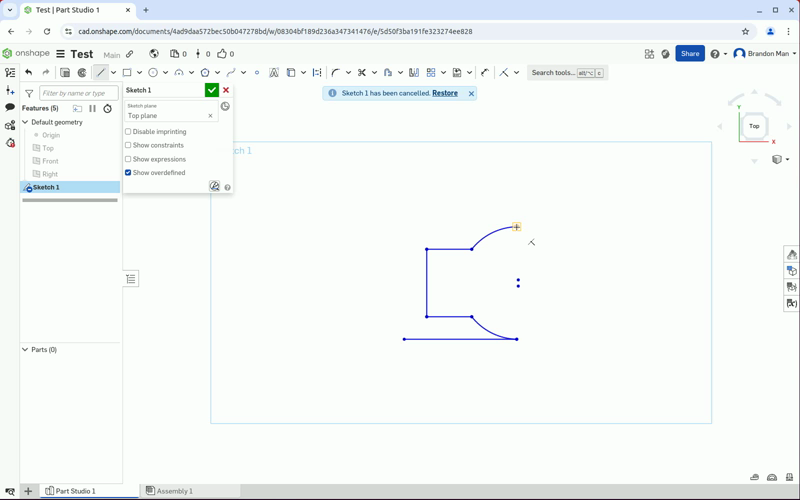
mouse_move(404, 226)
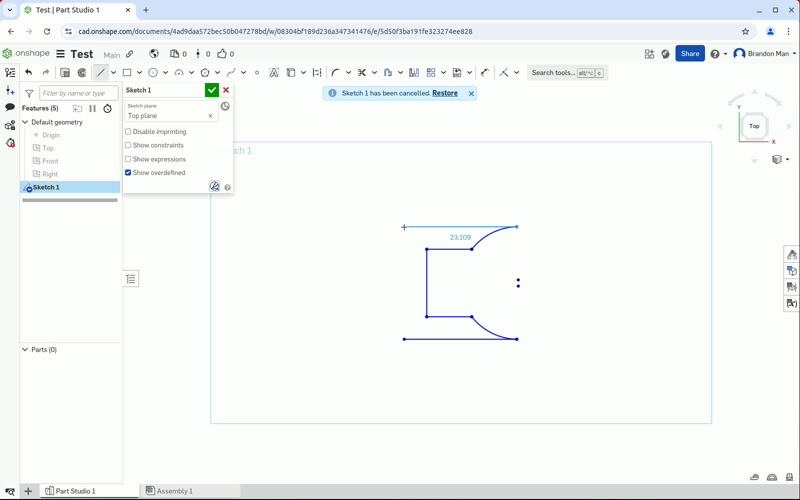
click(404, 226)
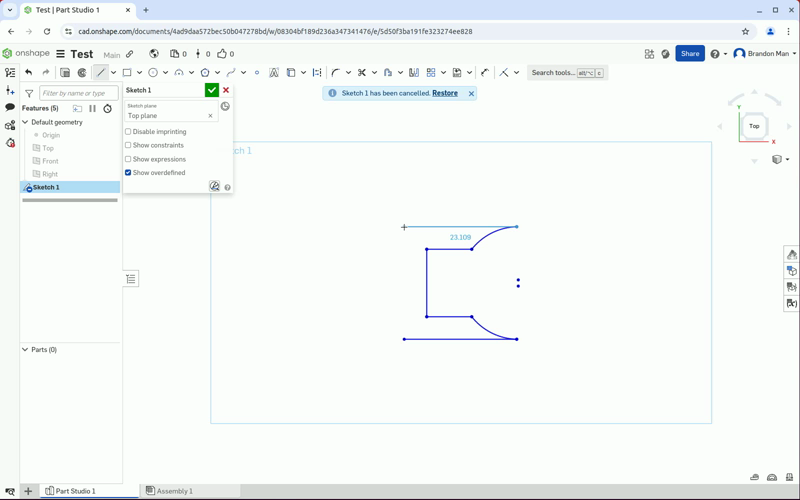
key_up(shift)
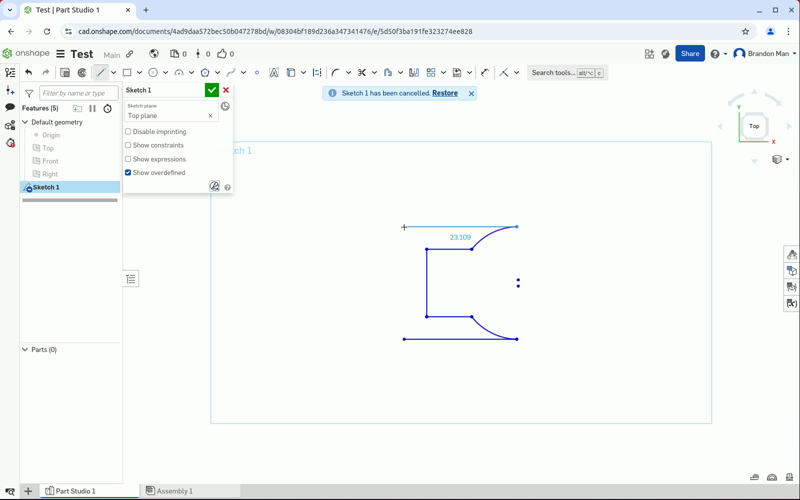
key_down(shift)
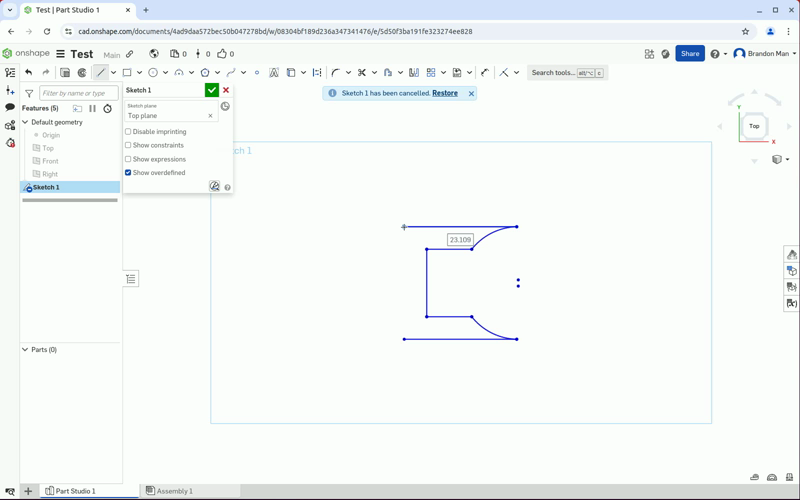
mouse_move(404, 339)
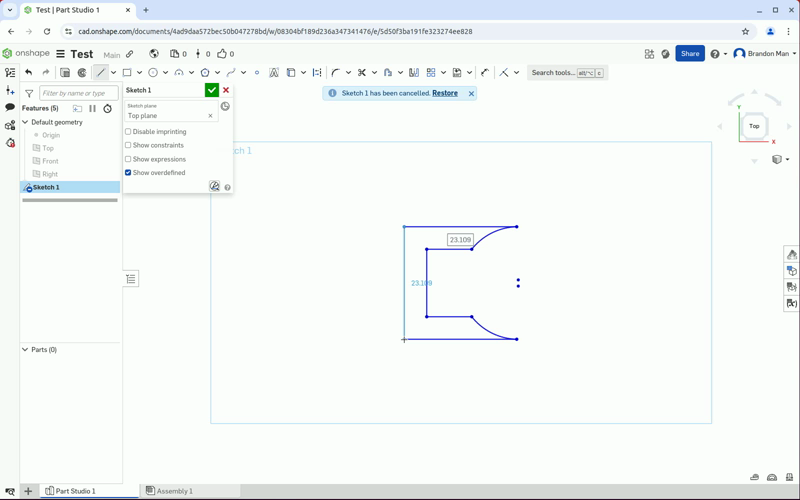
key_up(shift)
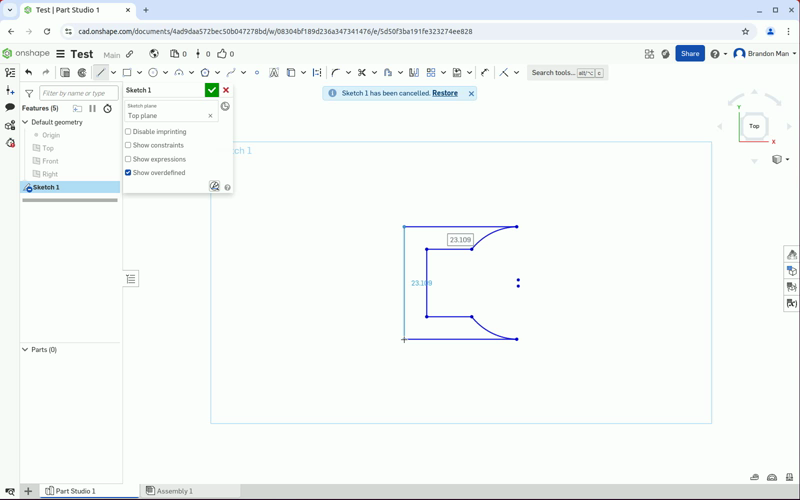
click(404, 339)
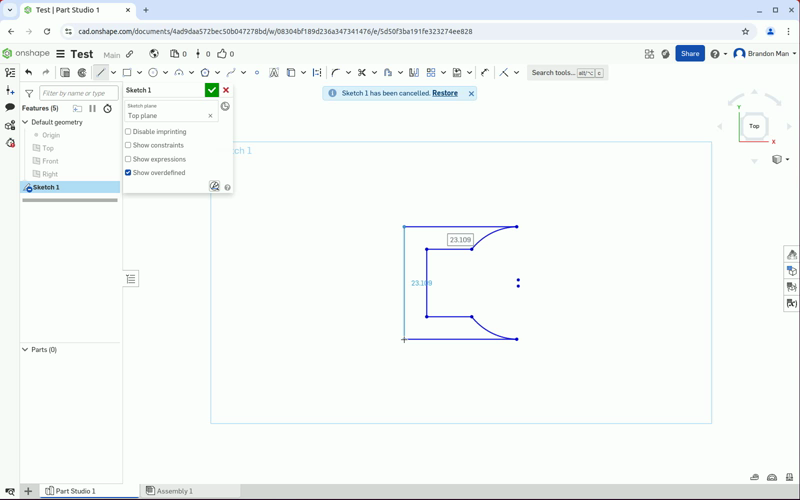
key(esc)
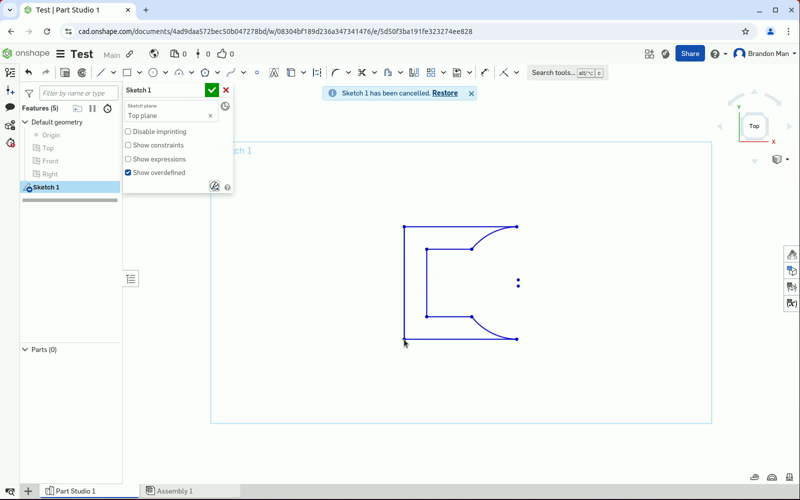
mouse_move(450, 234)
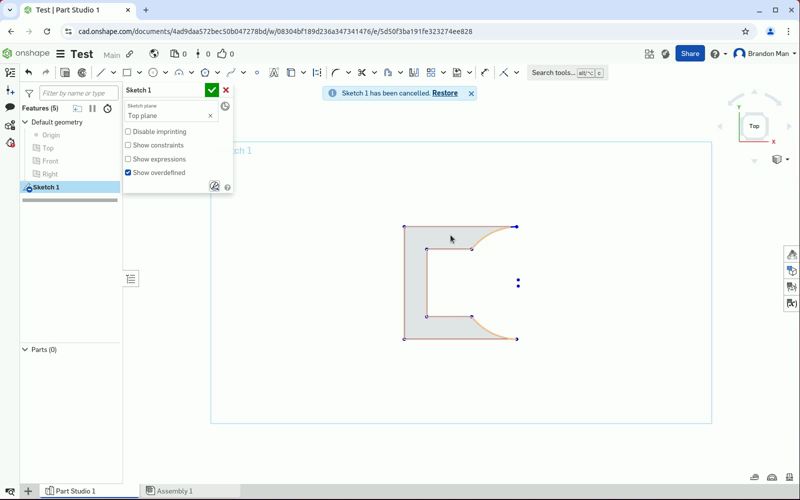
click(450, 234)
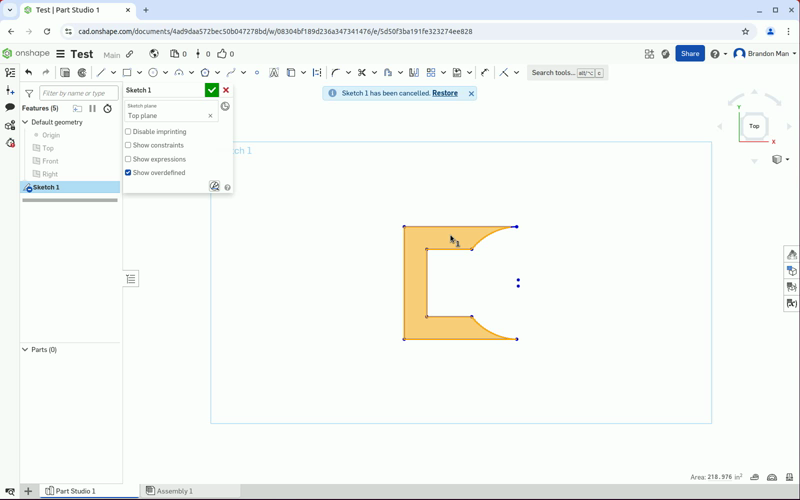
mouse_move(73, 352)
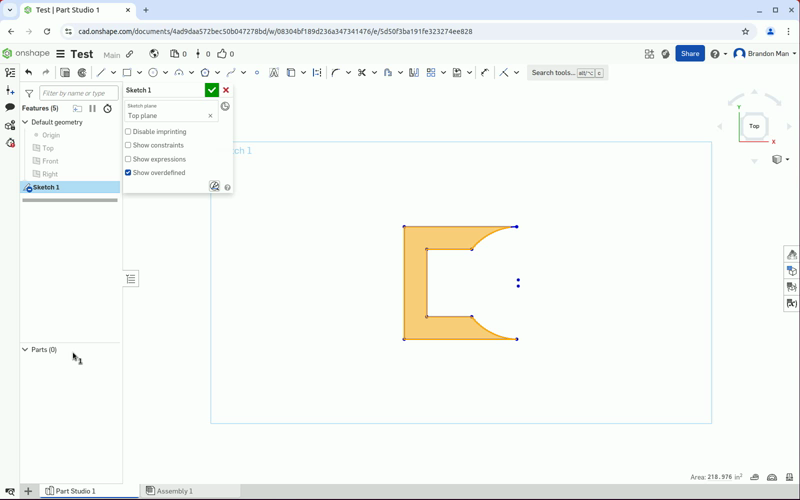
key(shift+y)
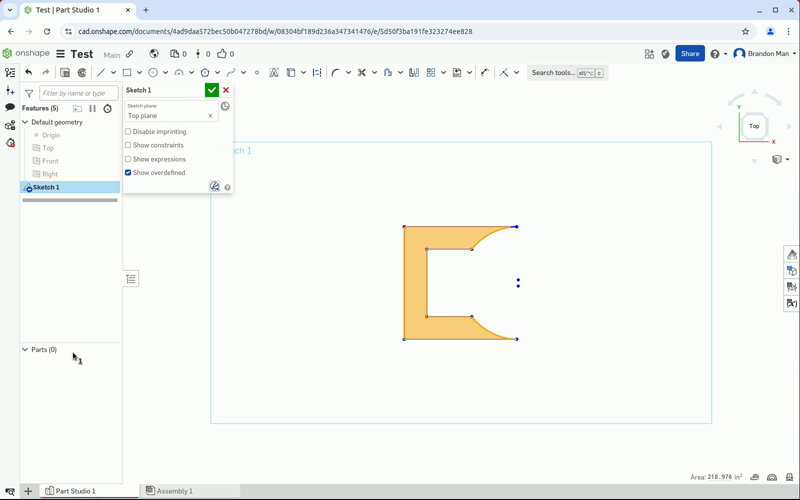
key(shift+e)
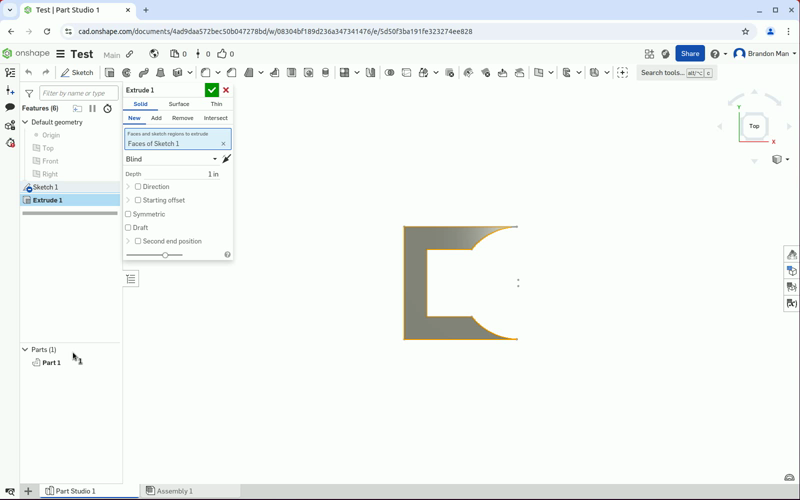
mouse_move(143, 106)
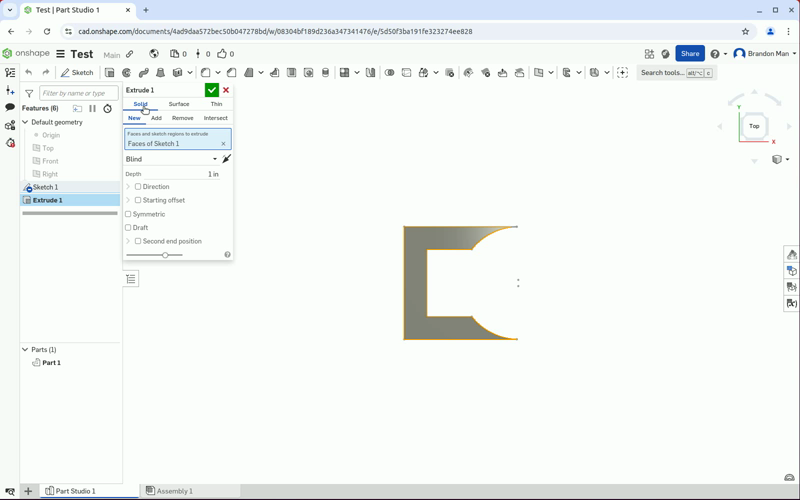
click(143, 106)
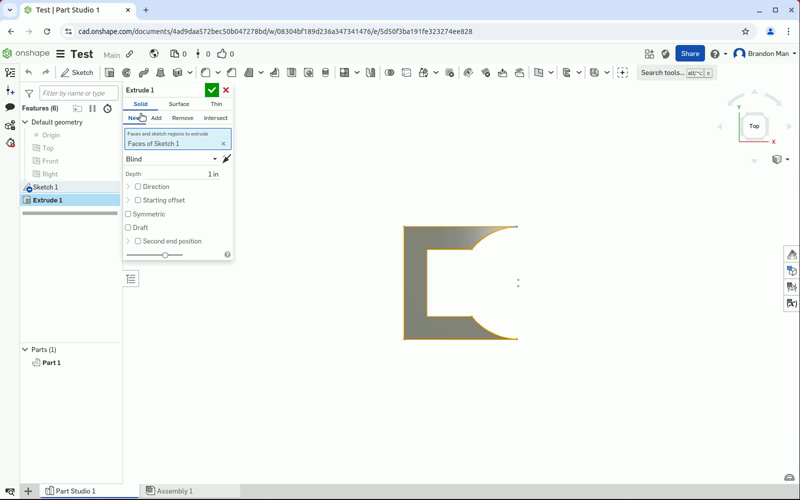
mouse_move(137, 120)
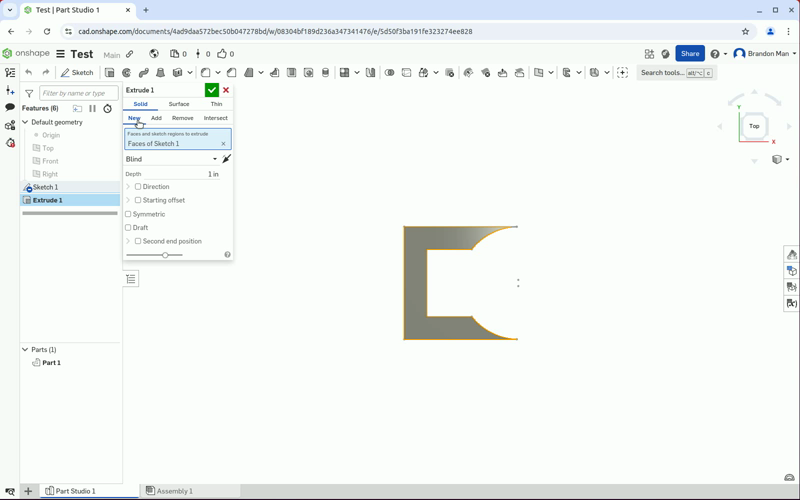
click(137, 120)
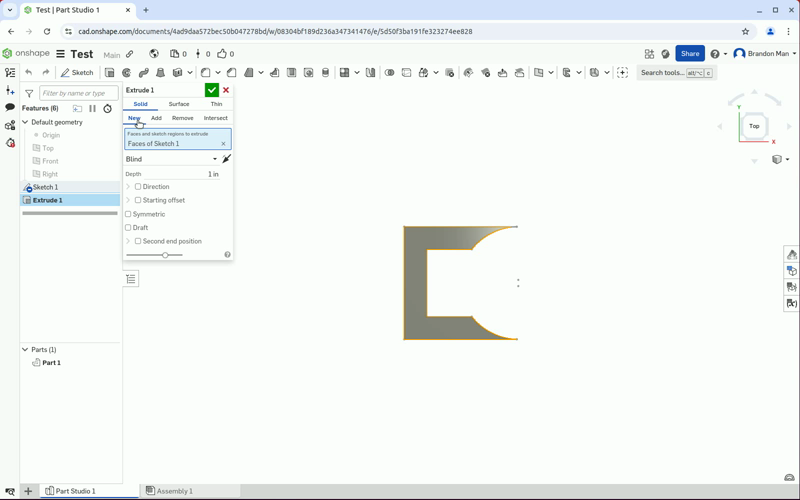
key(tab, 4)
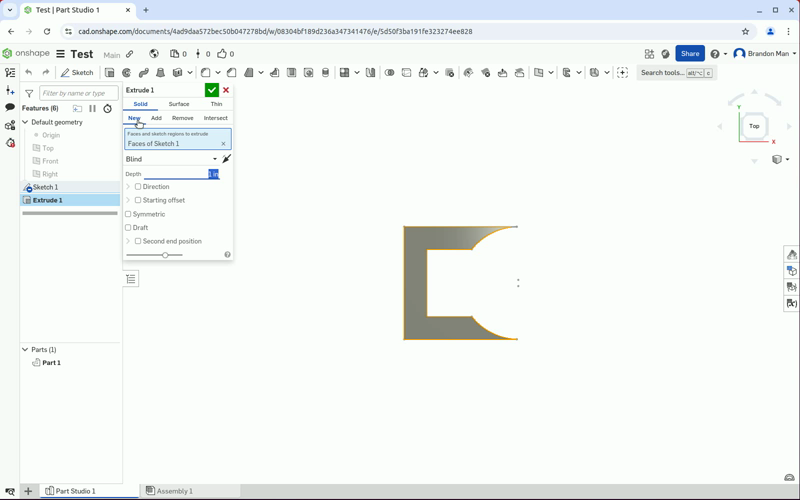
text(6.981)
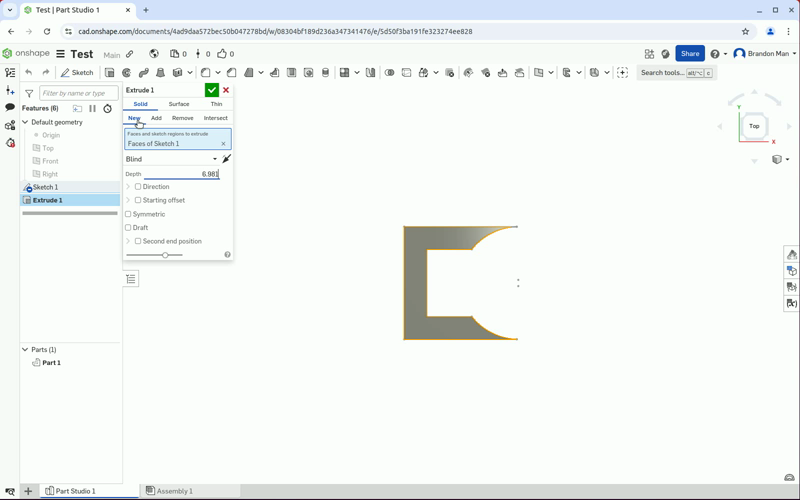
key(enter)
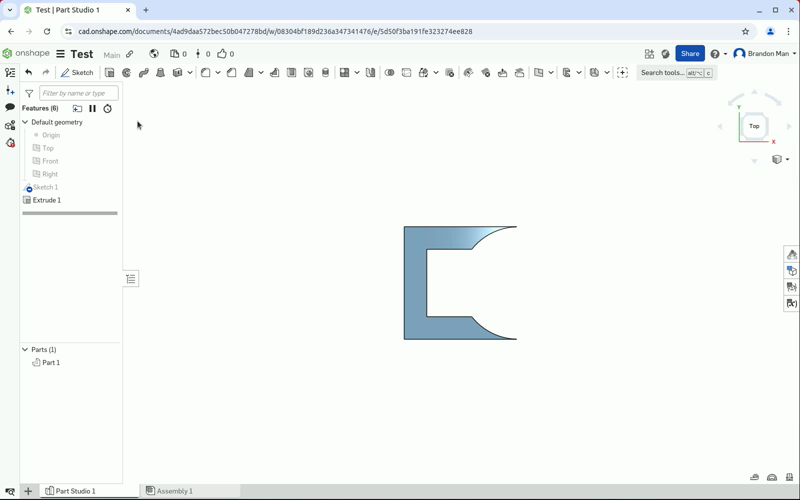
key(shift+h)
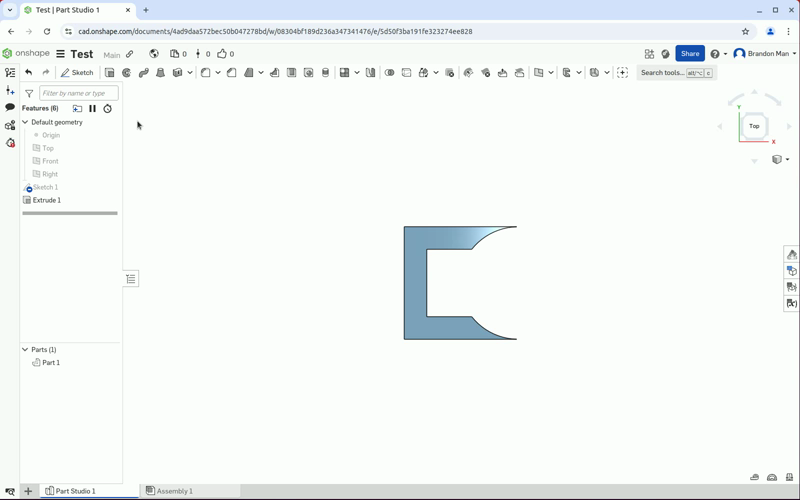
key(shift+h)
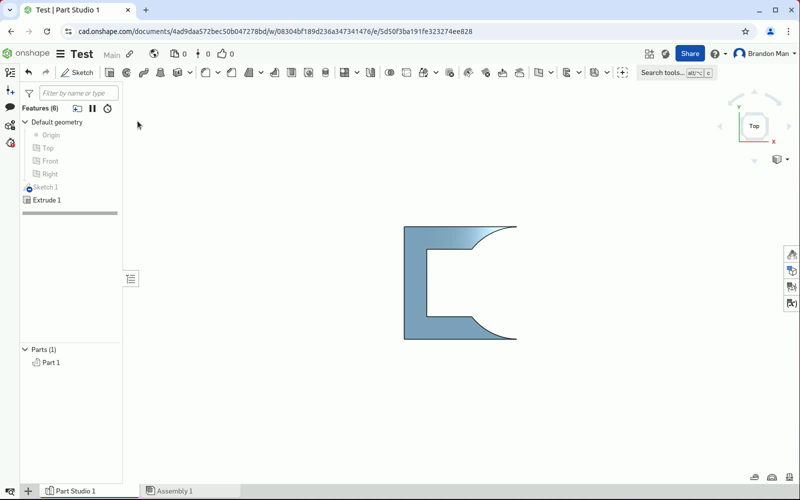
mouse_move(73, 189)
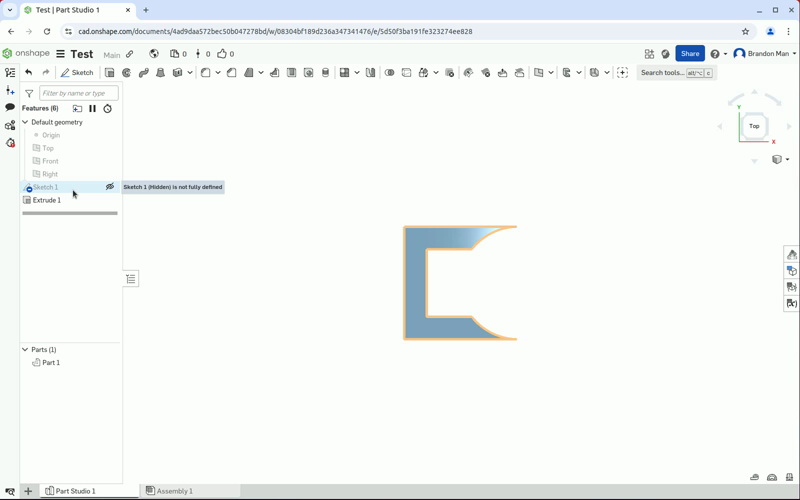
click(73, 189)
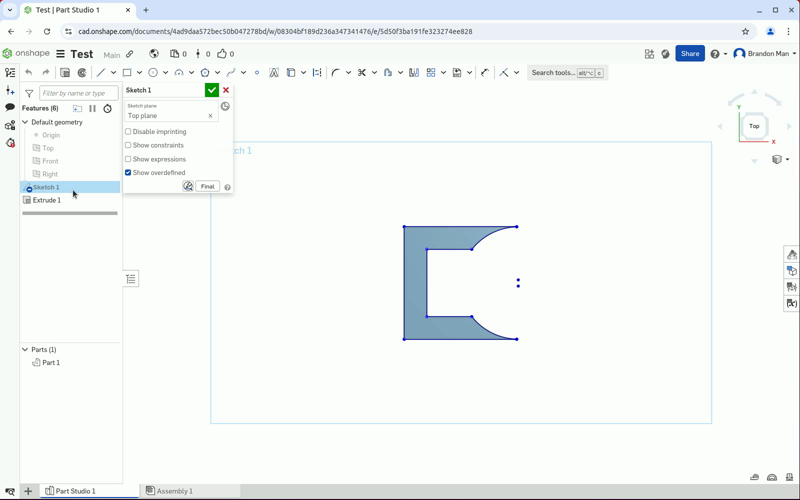
mouse_move(229, 92)
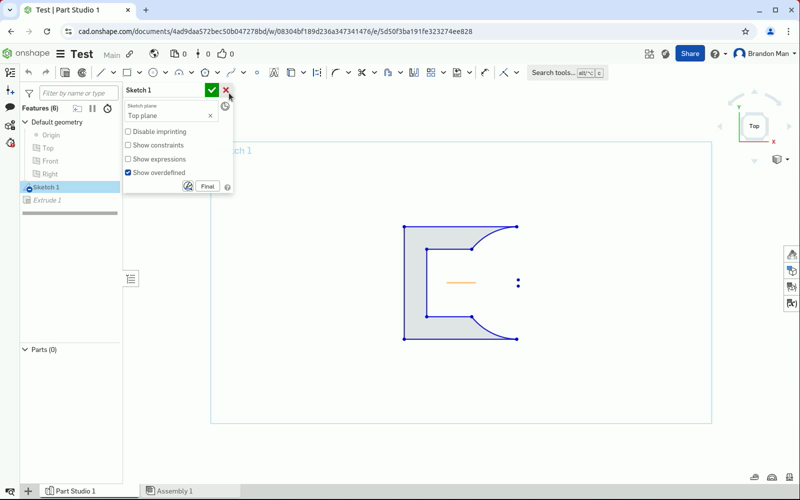
click(229, 92)
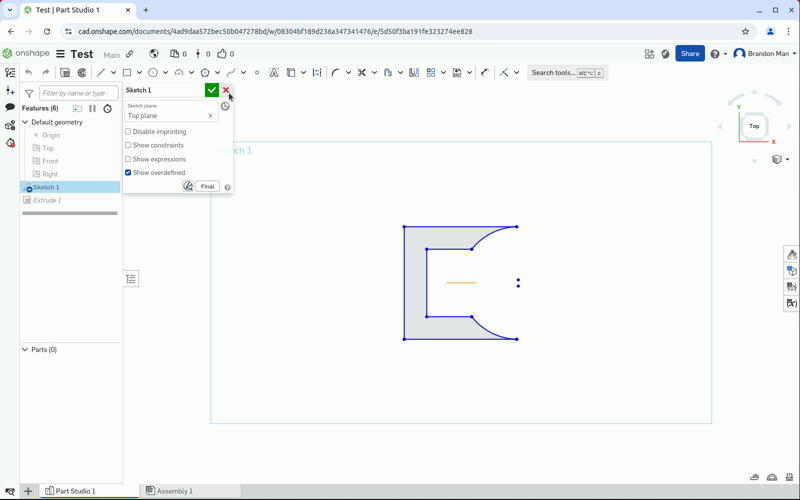
key(shift+s)
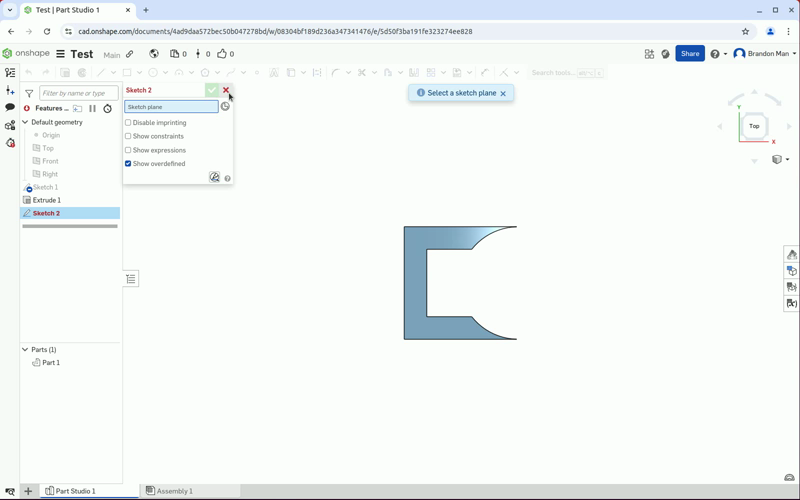
mouse_move(73, 150)
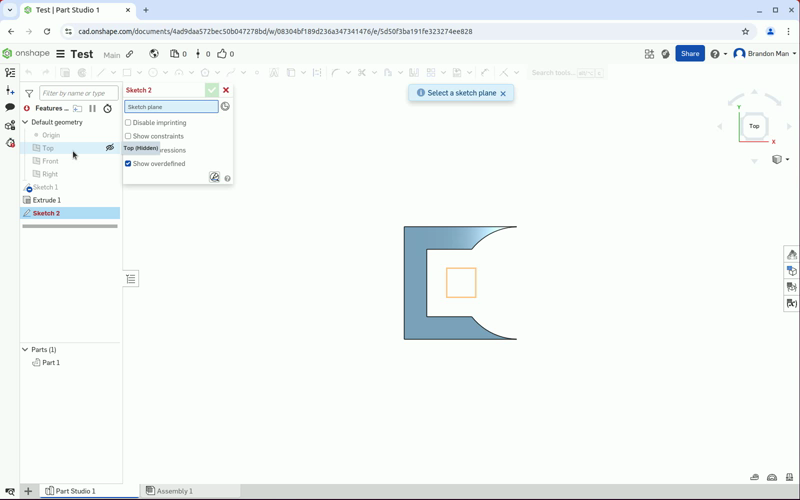
click(73, 150)
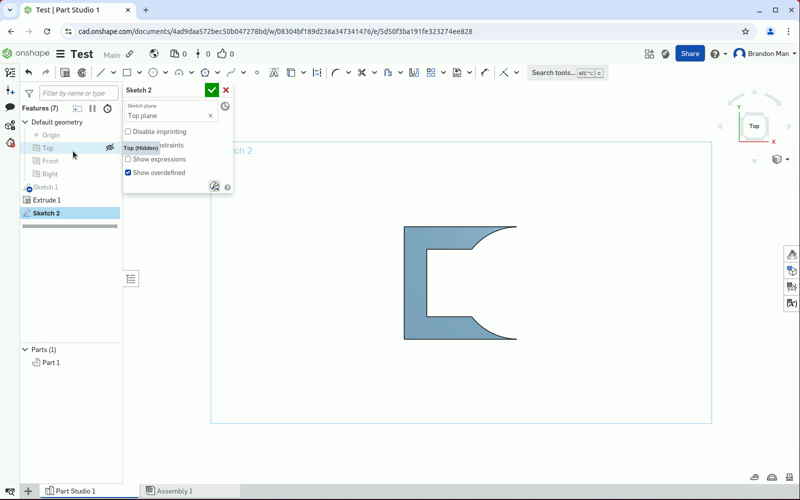
mouse_move(73, 352)
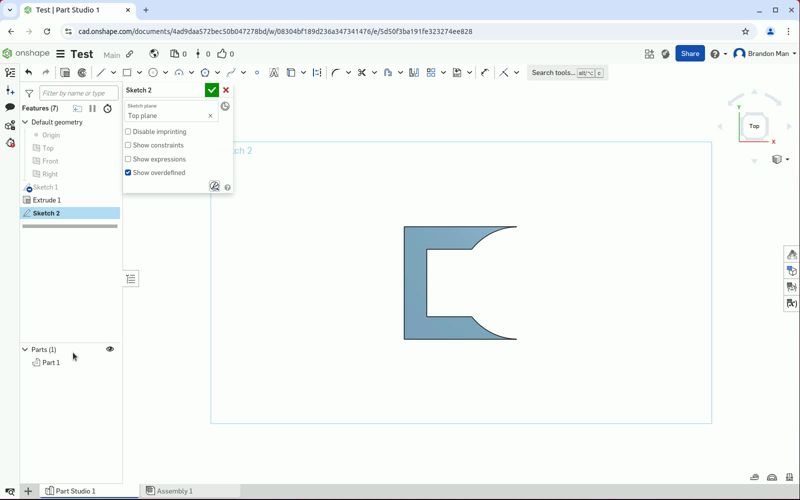
key(y)
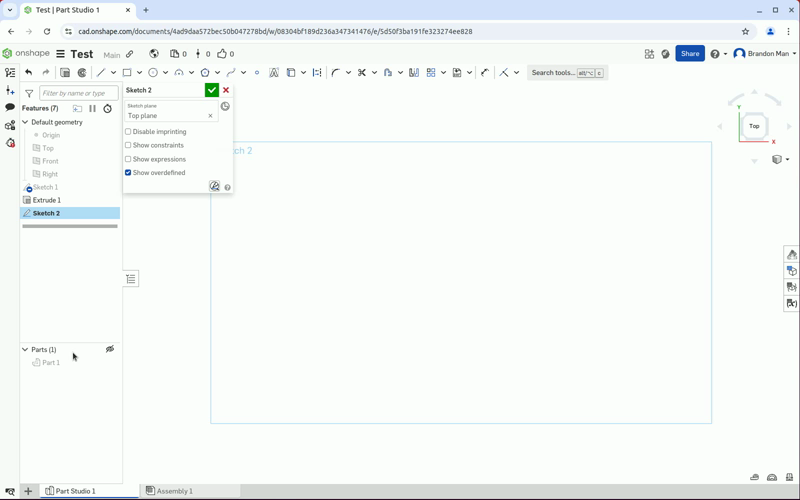
key(a)
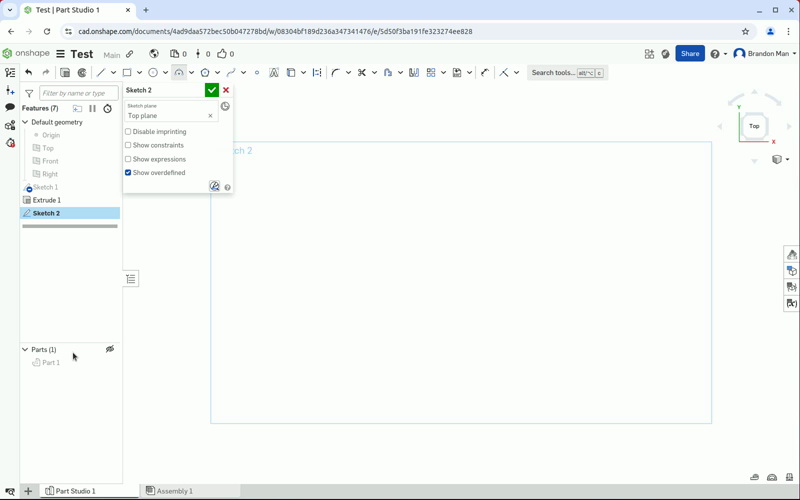
key_down(shift)
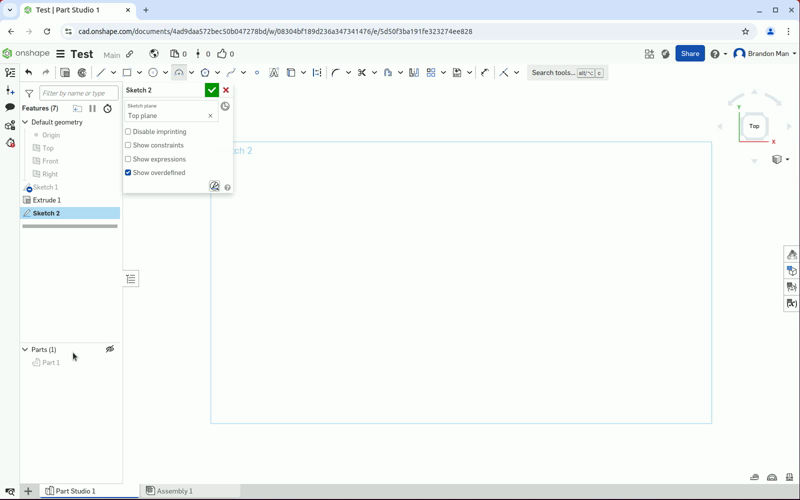
mouse_move(516, 339)
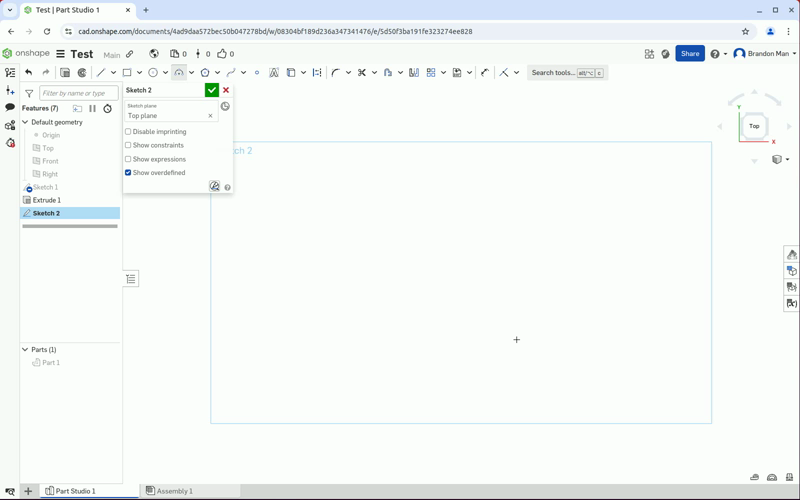
click(516, 339)
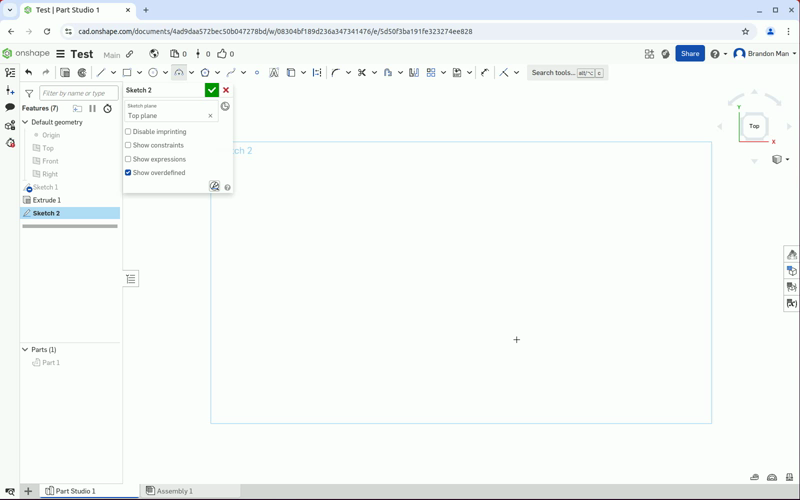
key_up(shift)
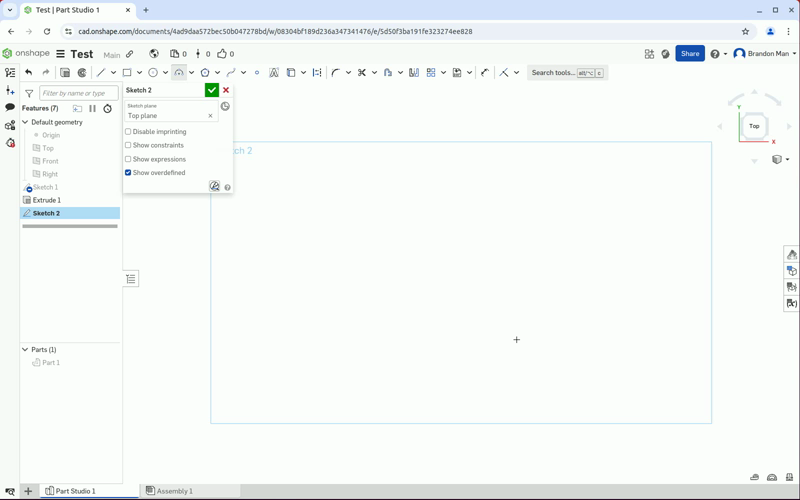
key_down(shift)
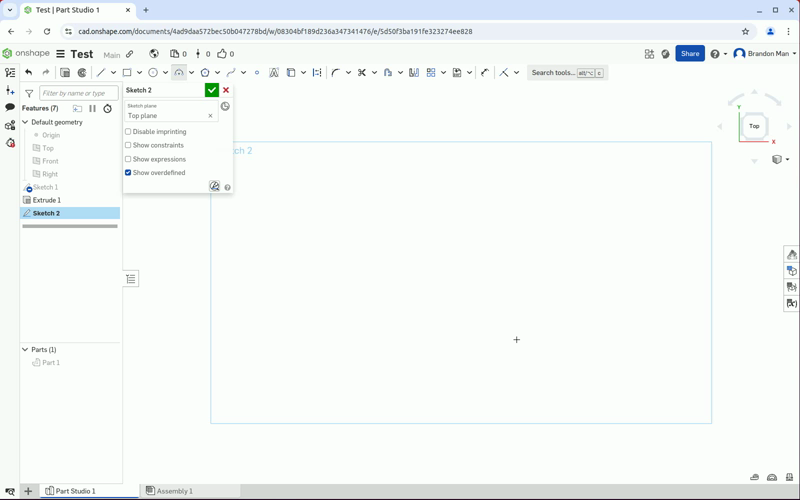
mouse_move(516, 226)
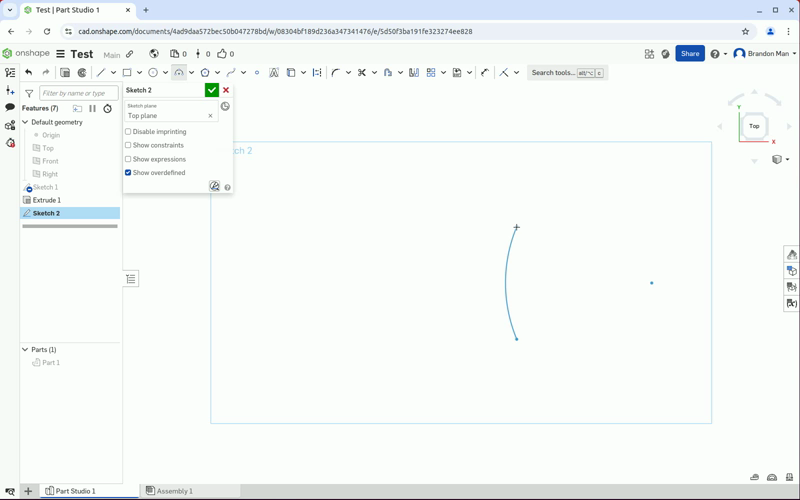
click(516, 226)
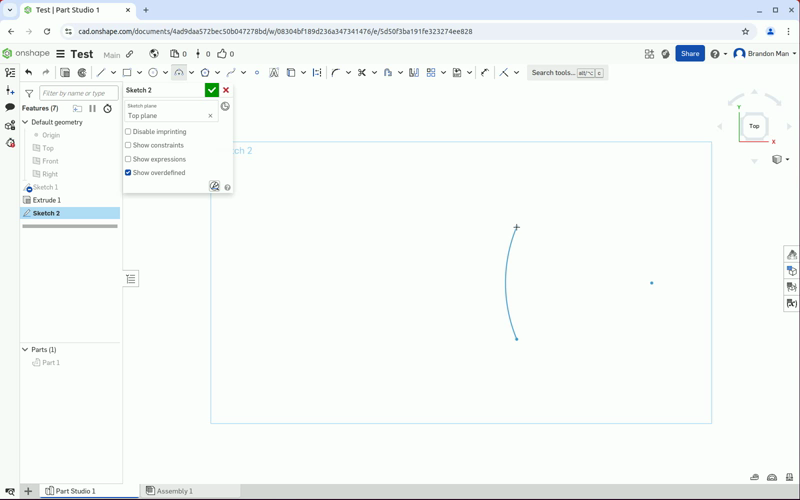
mouse_move(573, 282)
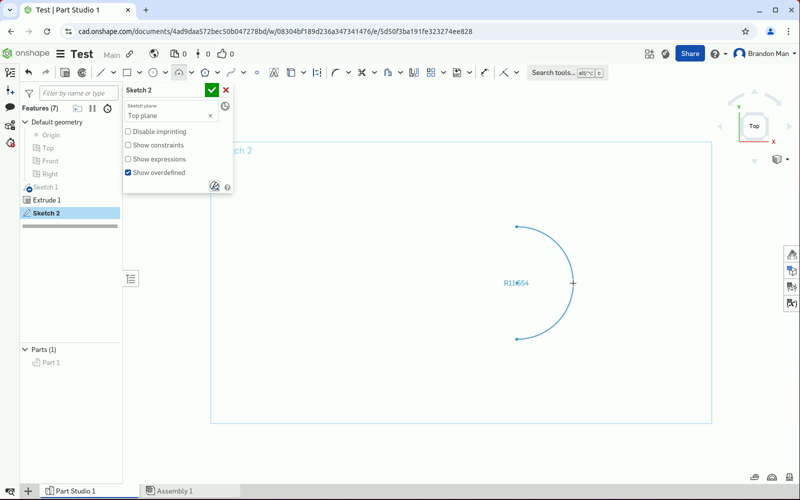
click(573, 282)
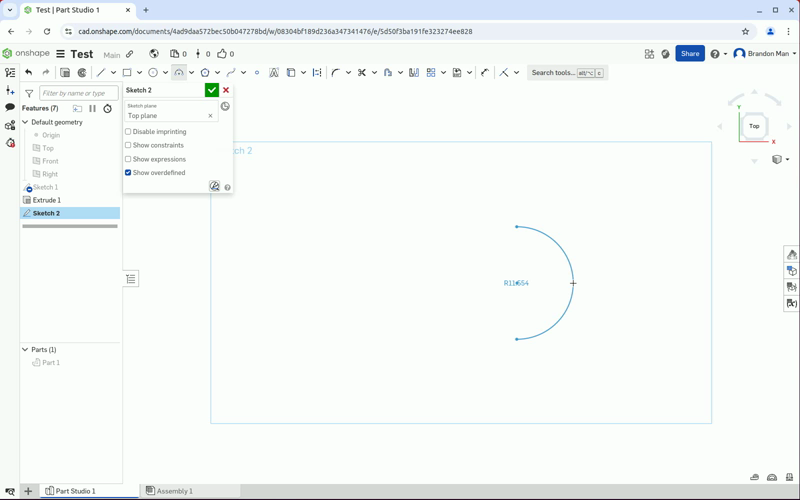
key_up(shift)
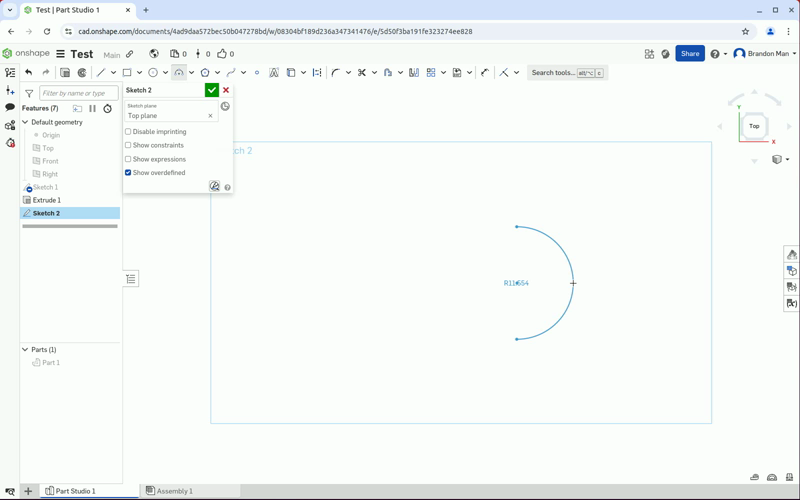
key(esc)
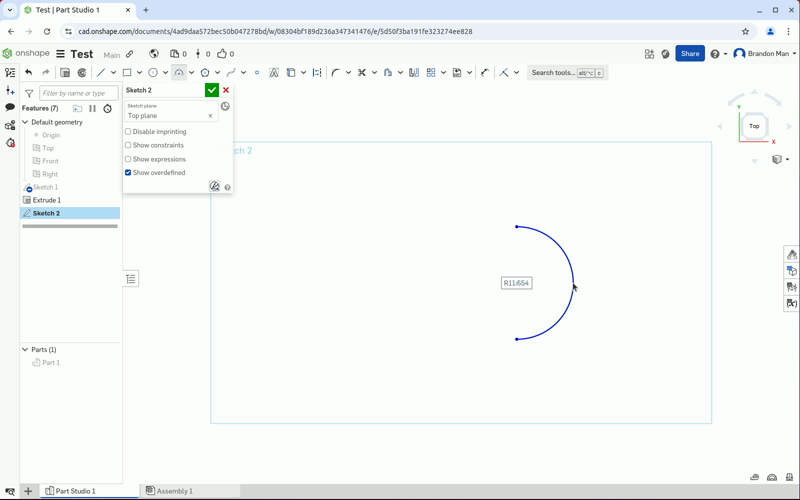
key(l)
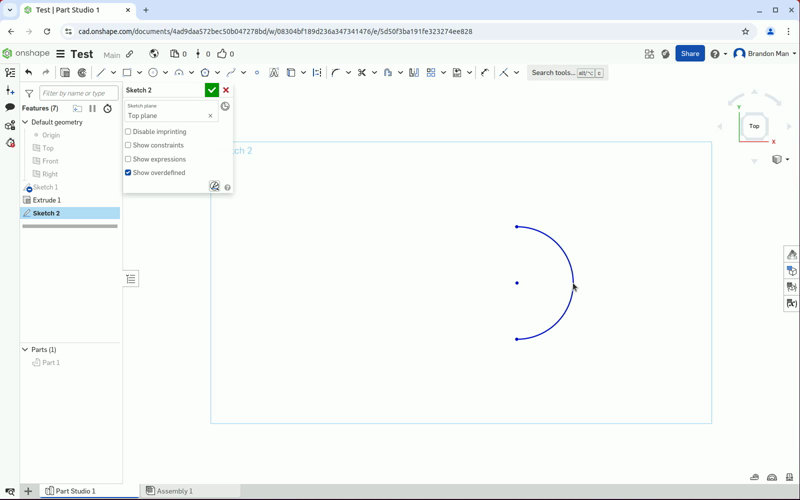
mouse_move(516, 226)
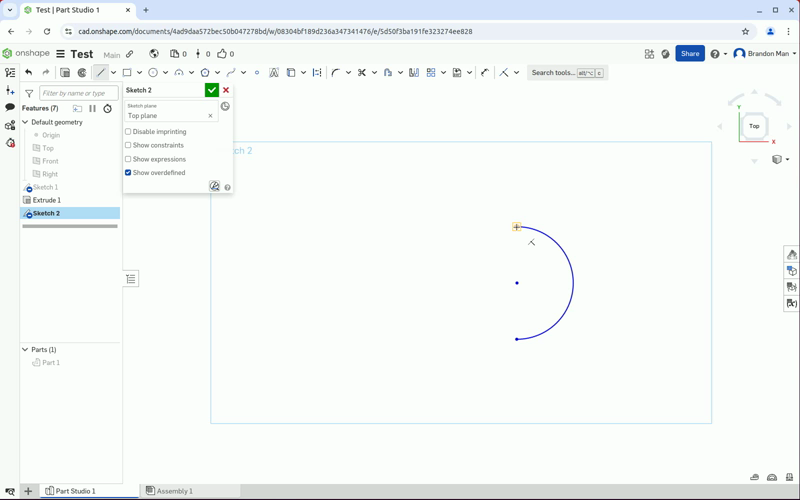
click(516, 226)
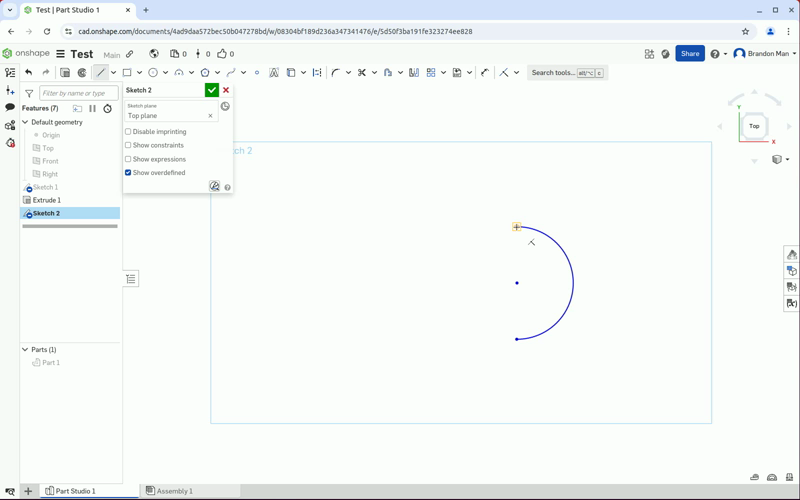
key_down(shift)
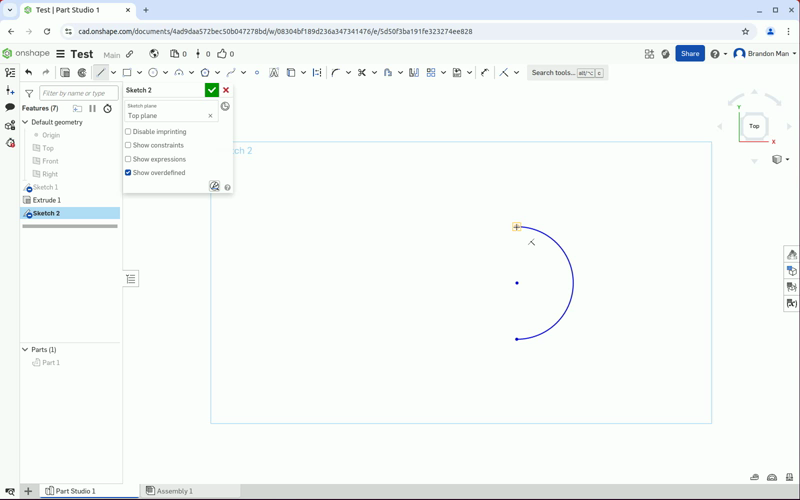
mouse_move(546, 226)
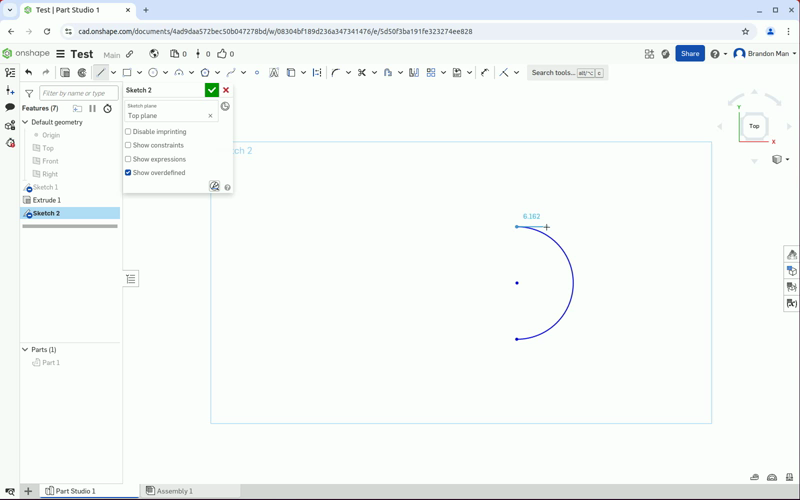
mouse_move(516, 249)
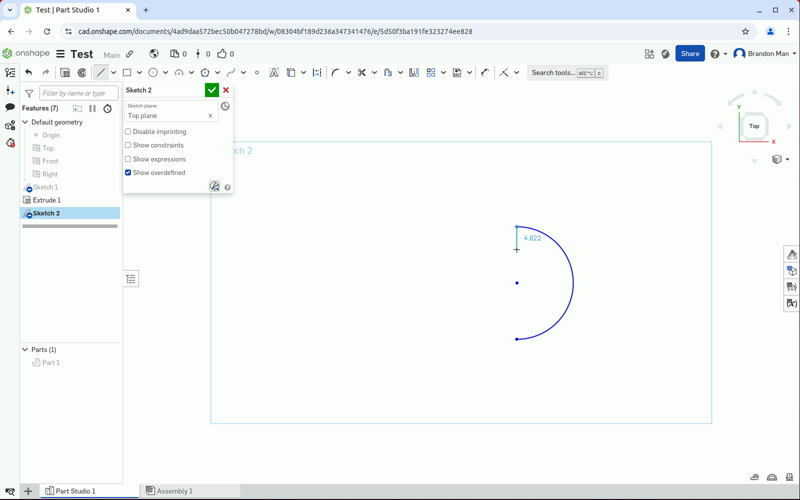
click(516, 249)
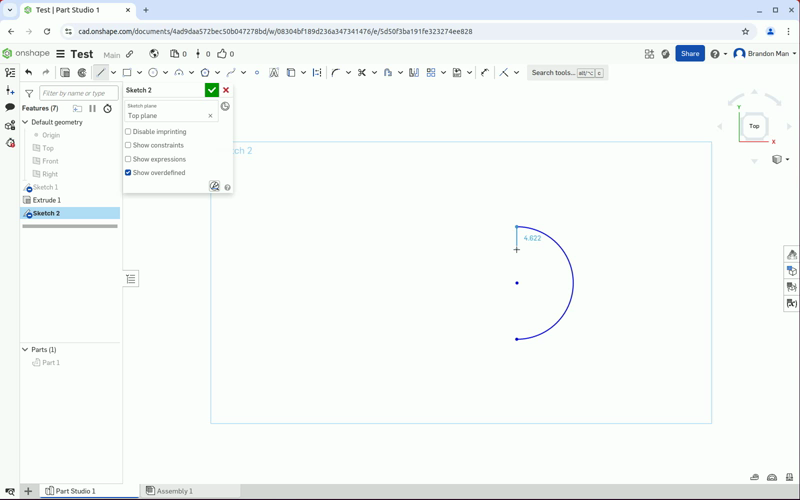
key_up(shift)
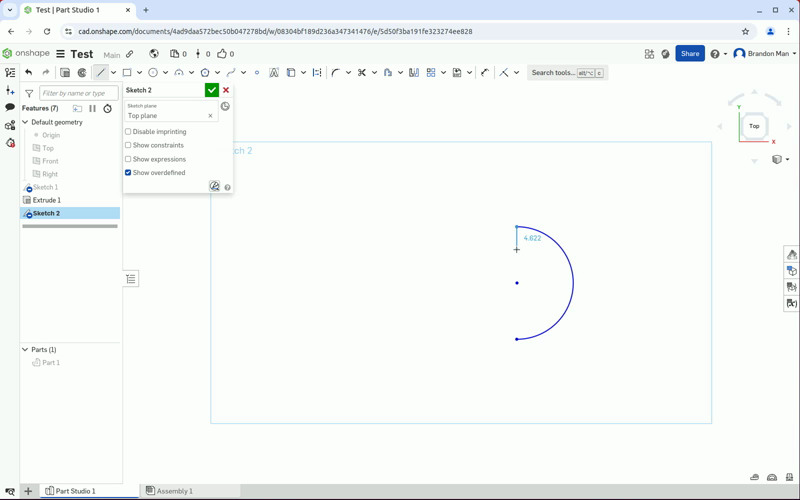
key(esc)
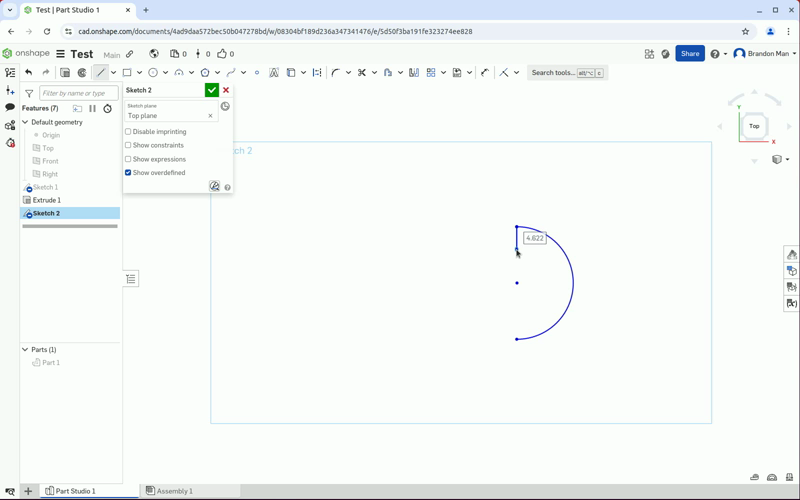
key(a)
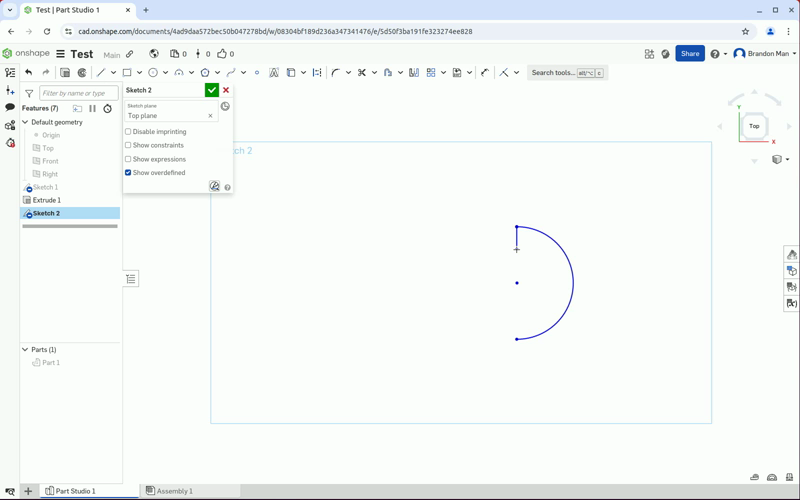
mouse_move(516, 249)
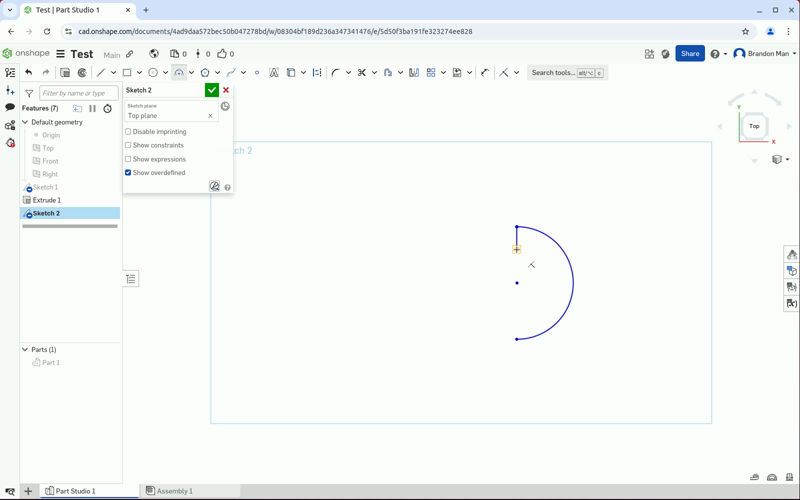
click(516, 249)
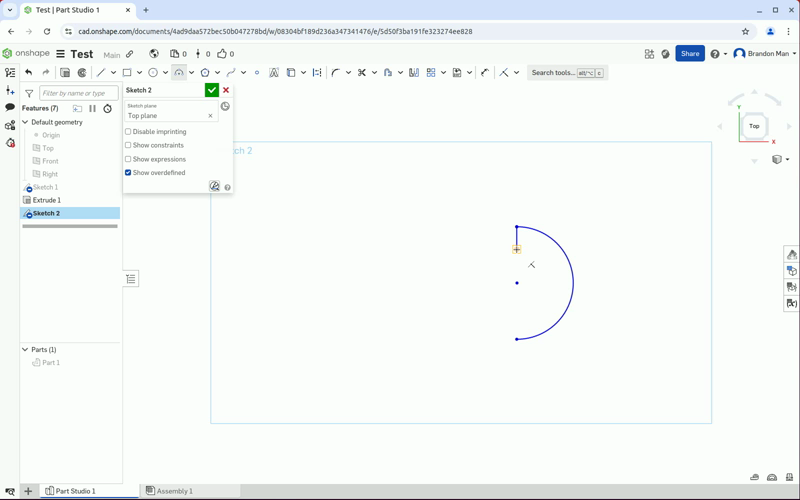
key_down(shift)
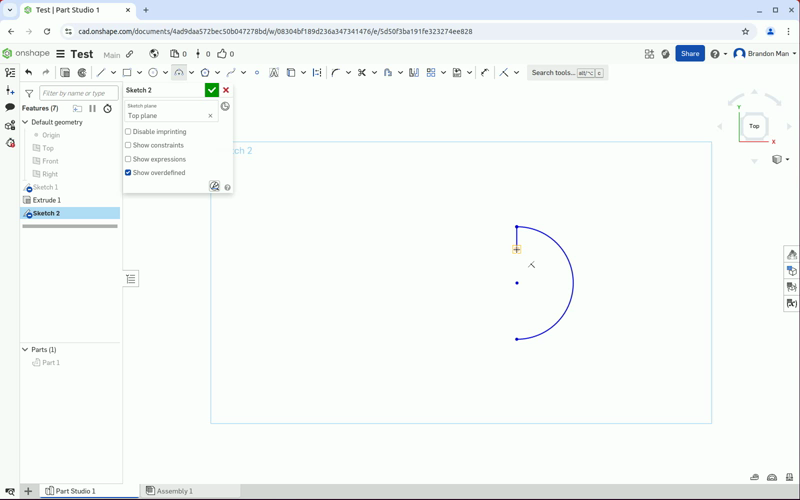
mouse_move(516, 316)
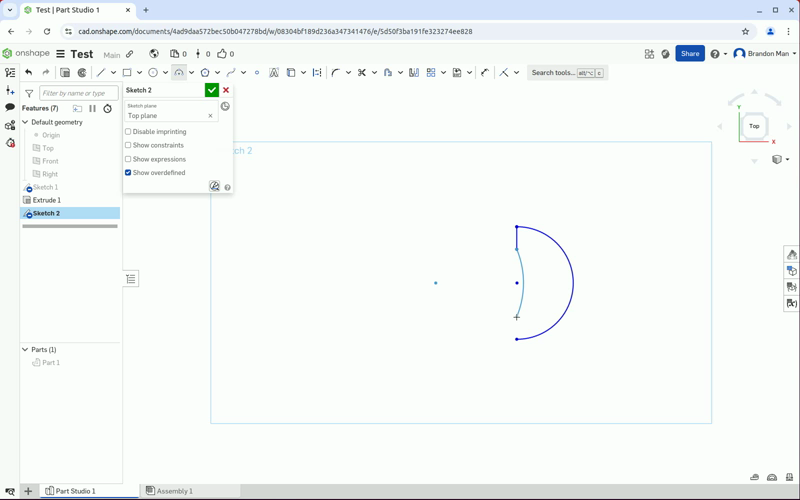
click(516, 316)
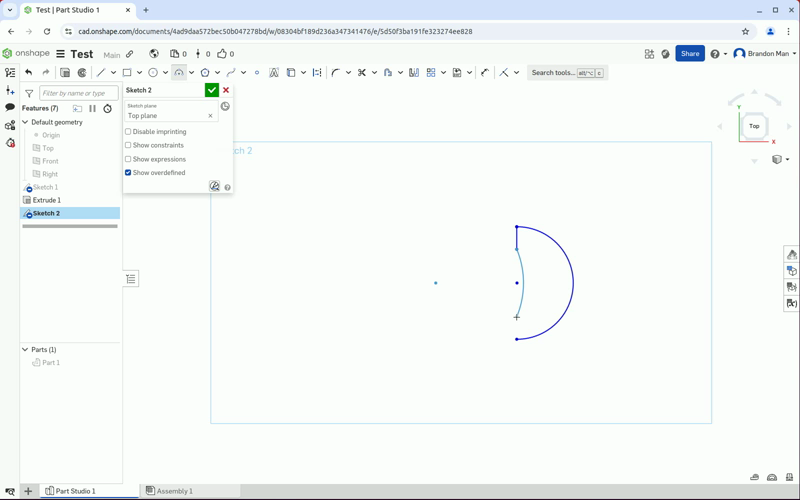
mouse_move(550, 282)
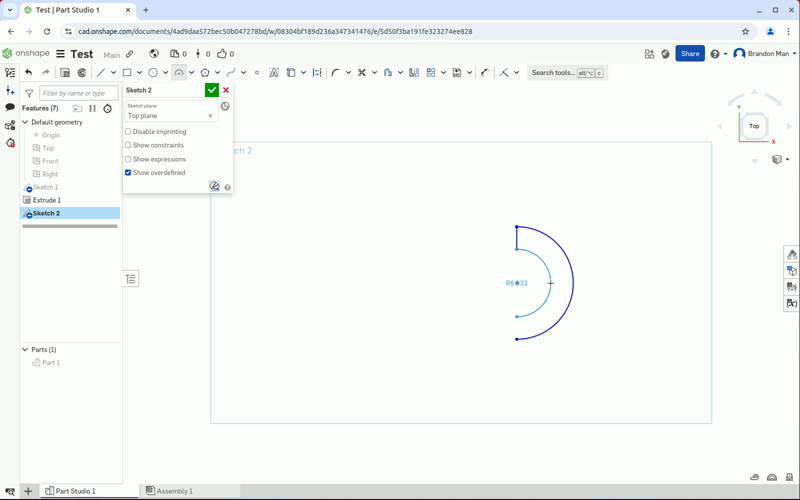
click(550, 282)
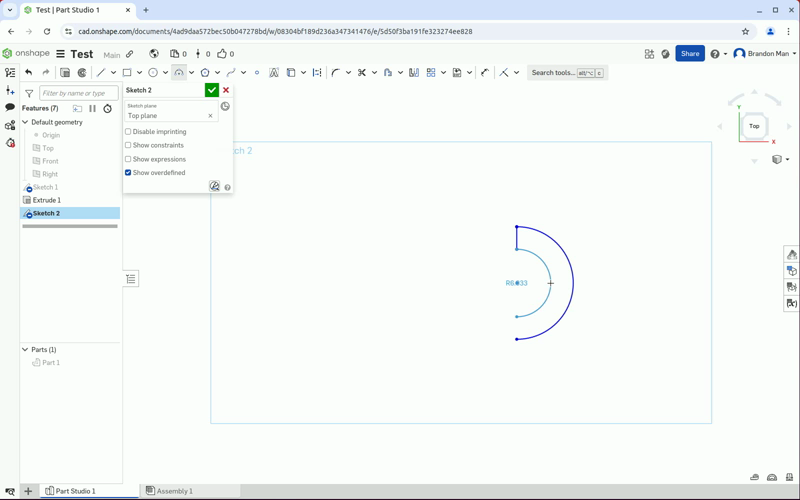
key_up(shift)
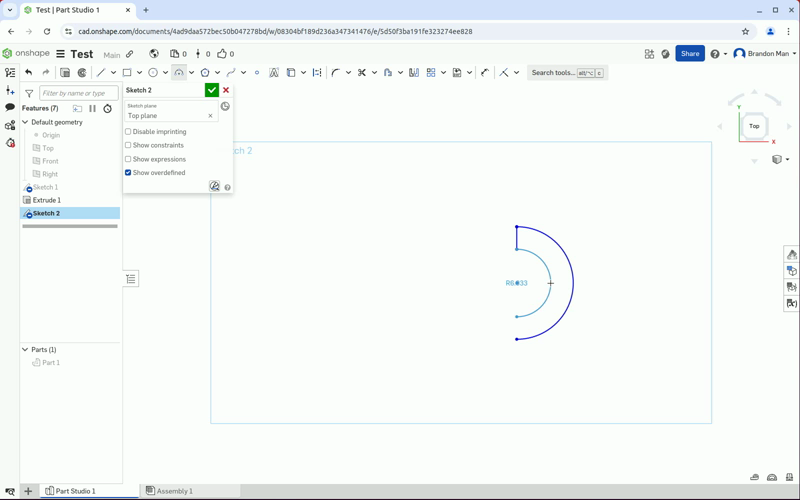
key(esc)
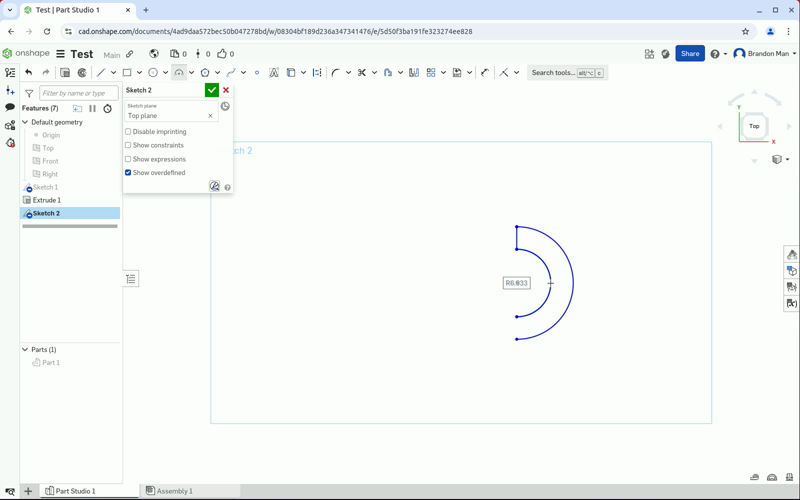
key(l)
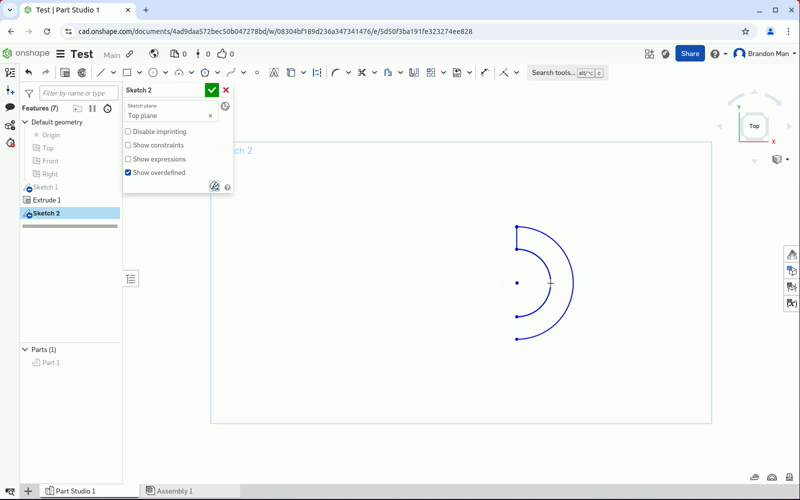
mouse_move(516, 316)
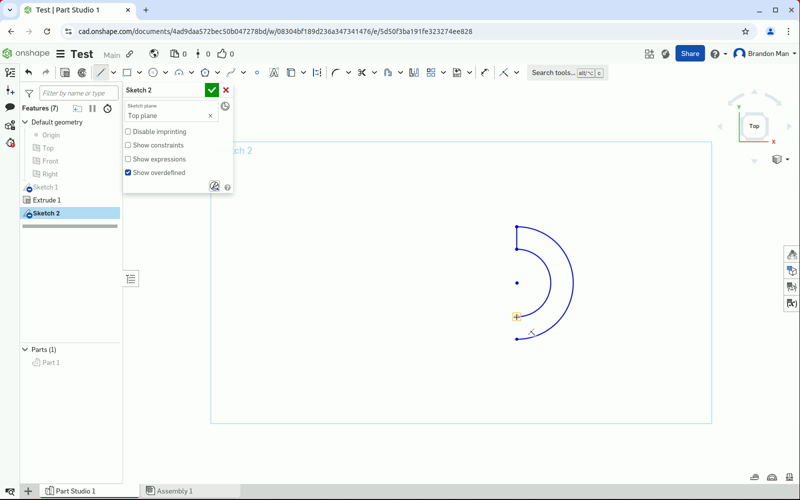
click(516, 316)
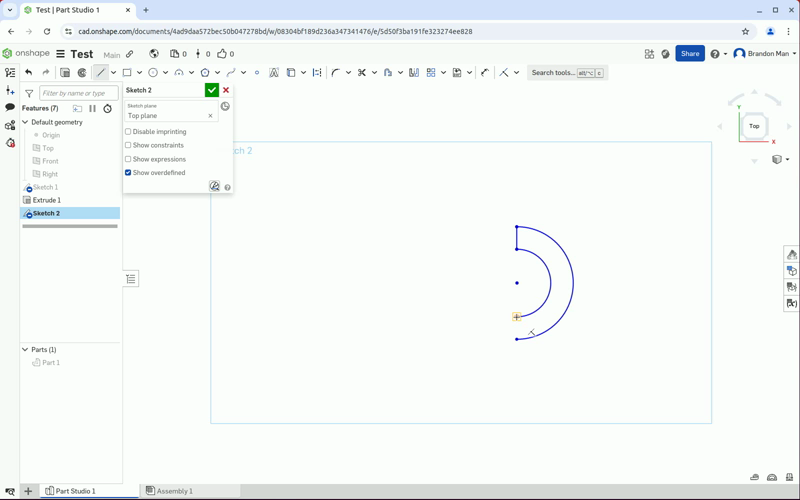
mouse_move(546, 316)
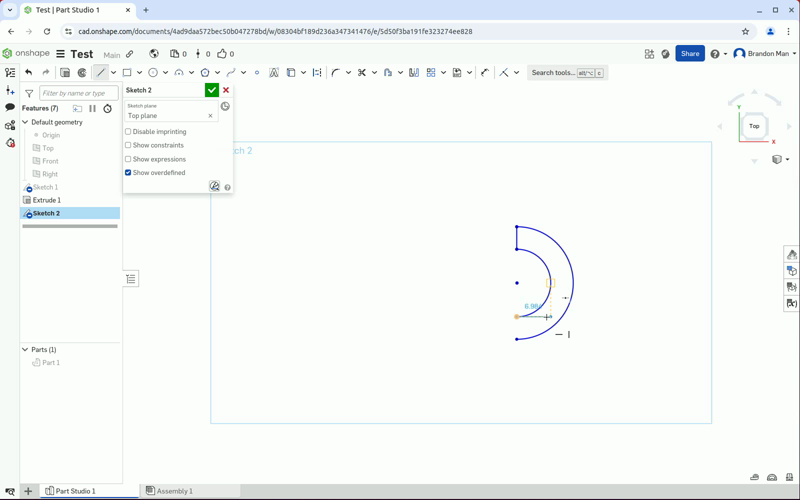
key_down(shift)
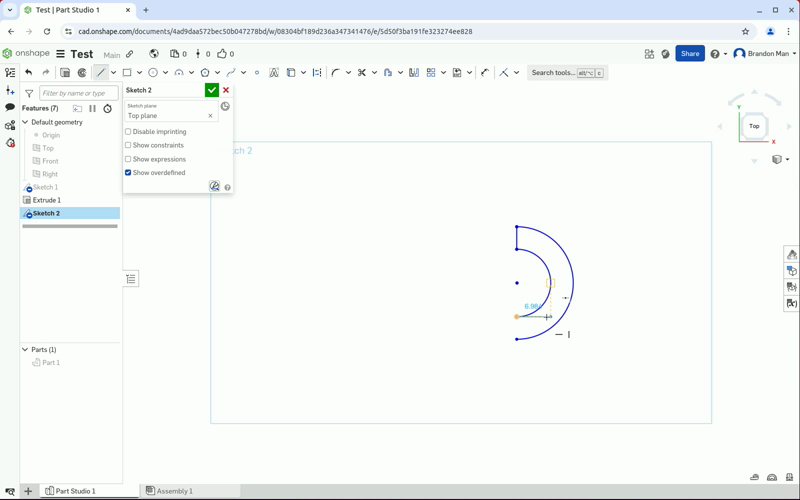
mouse_move(516, 339)
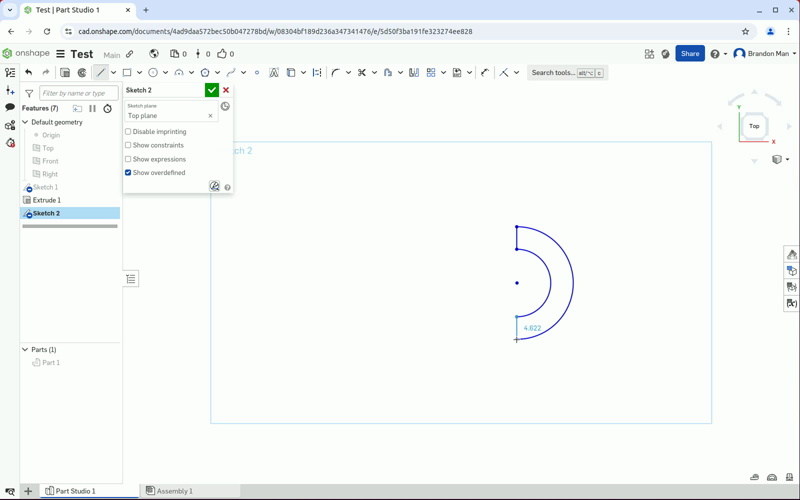
key_up(shift)
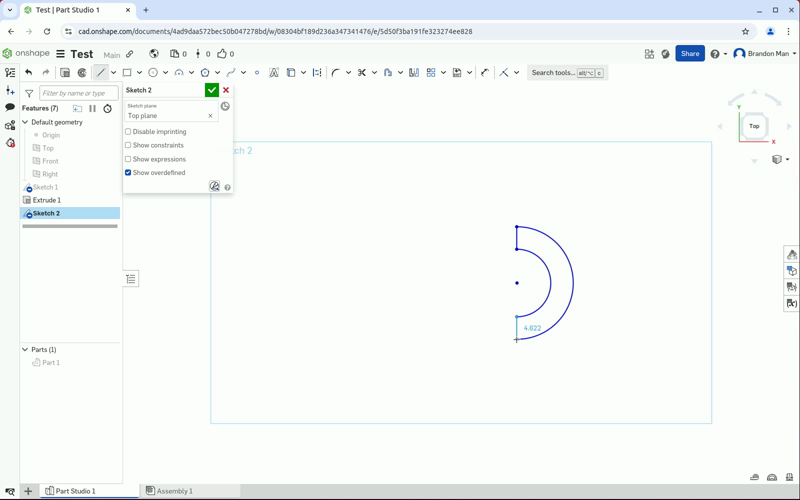
click(516, 339)
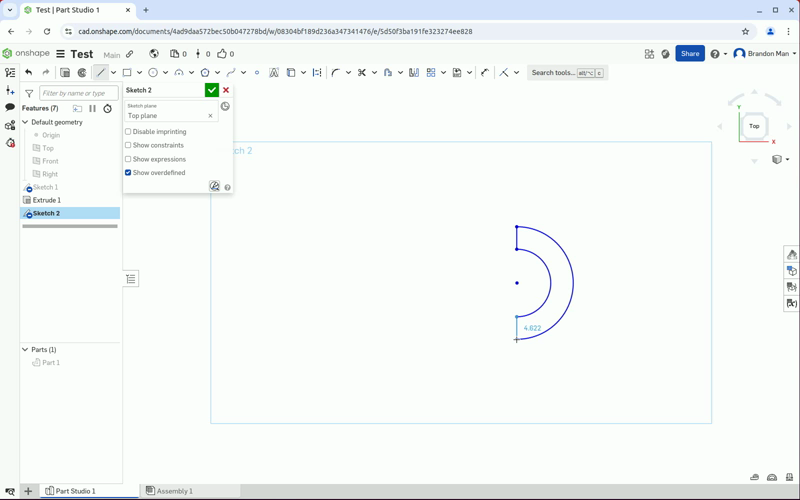
key(esc)
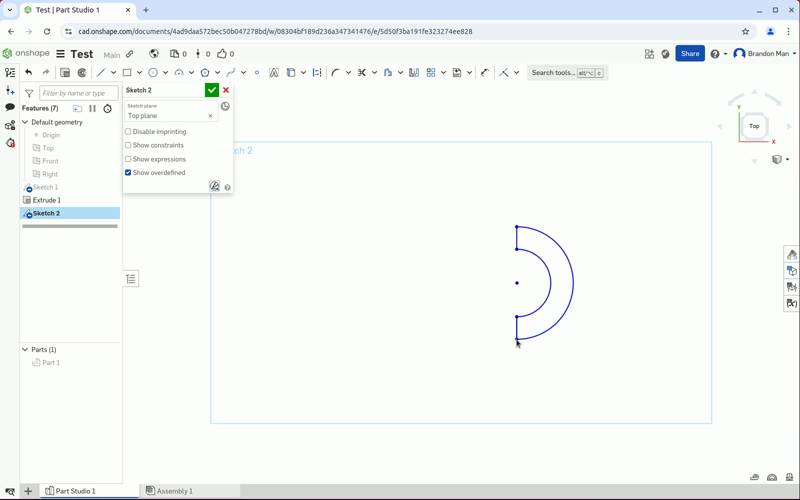
mouse_move(544, 243)
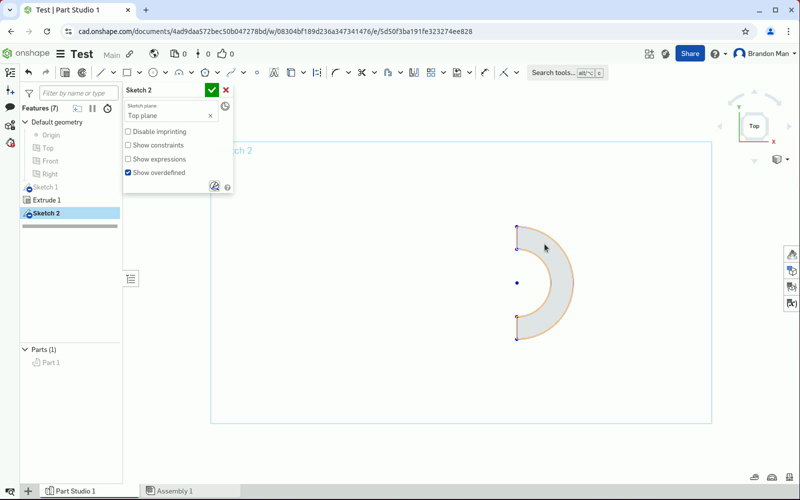
scroll(6)
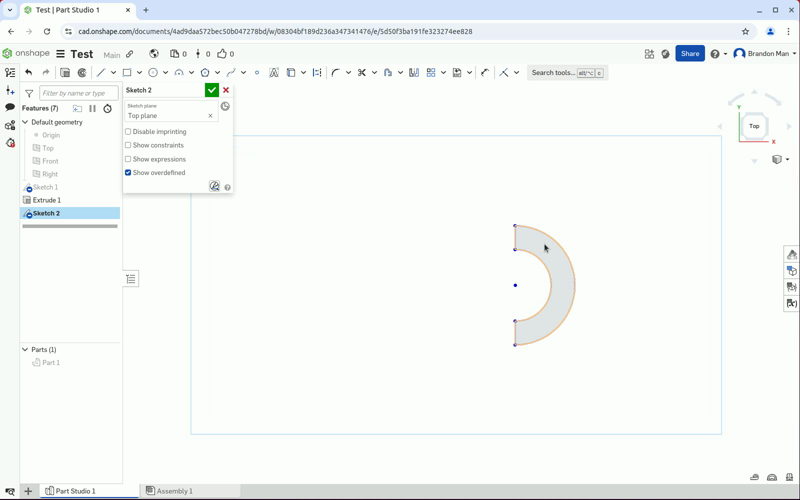
scroll(6)
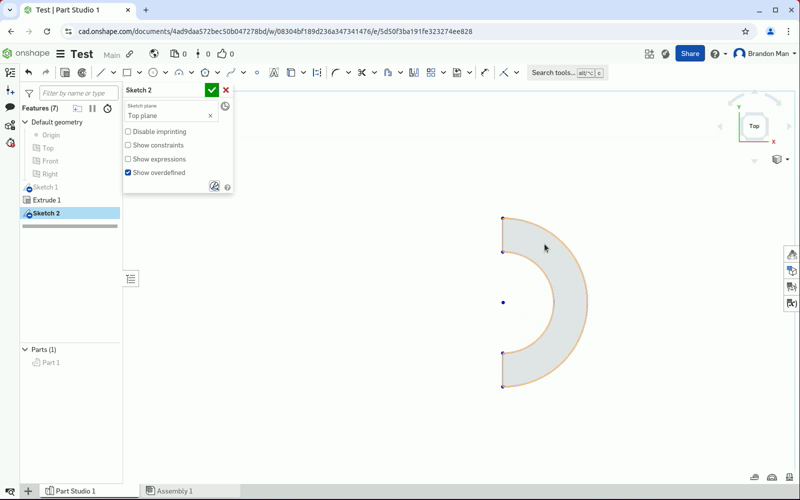
scroll(6)
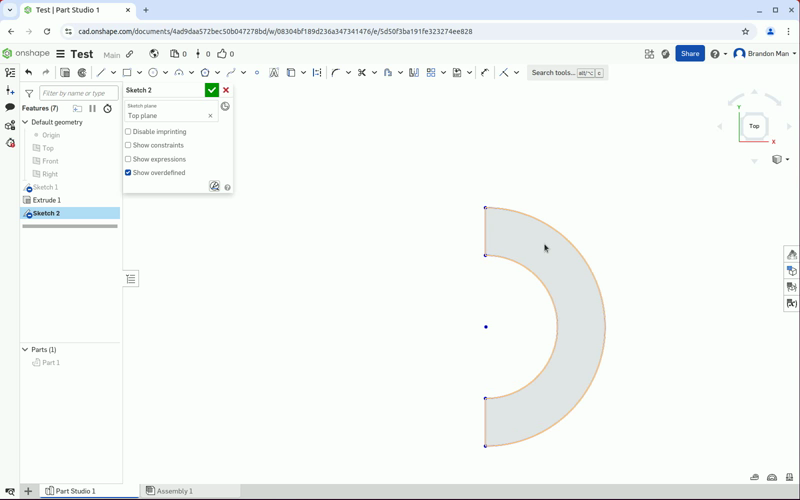
scroll(6)
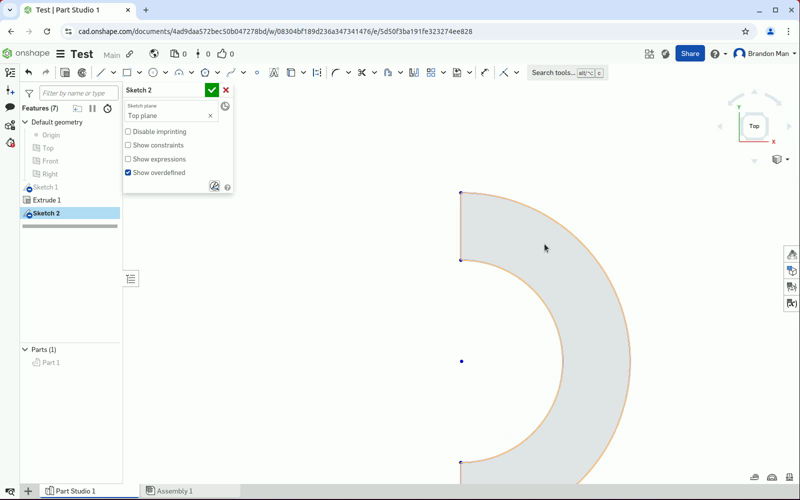
scroll(6)
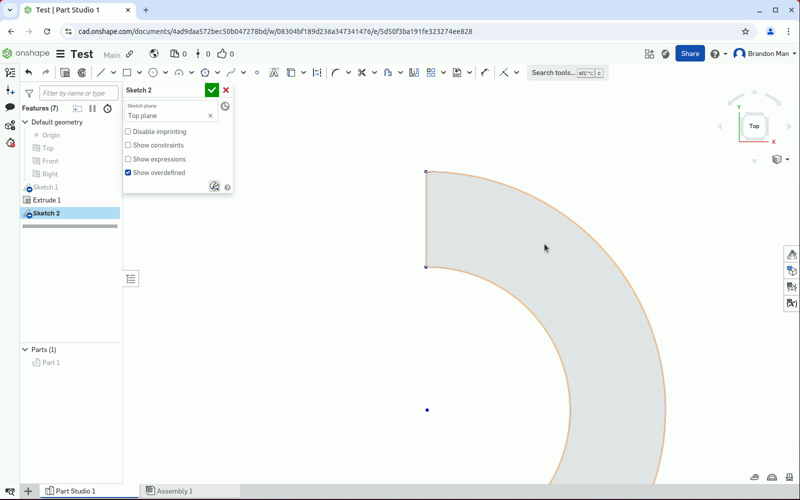
scroll(6)
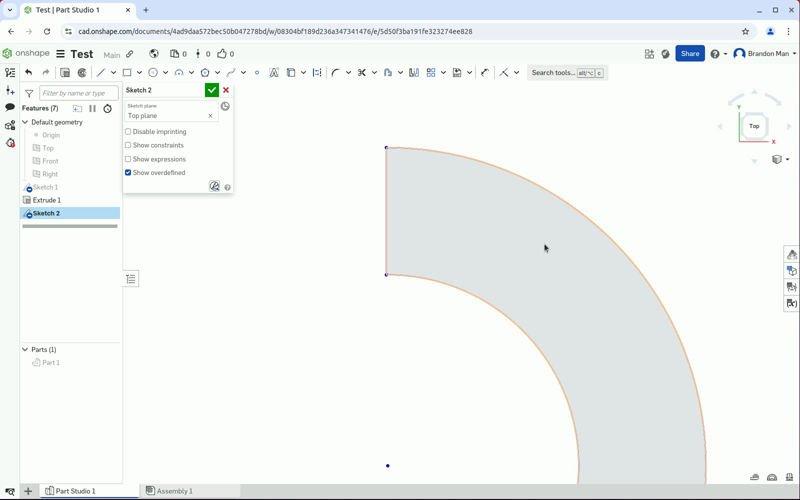
scroll(6)
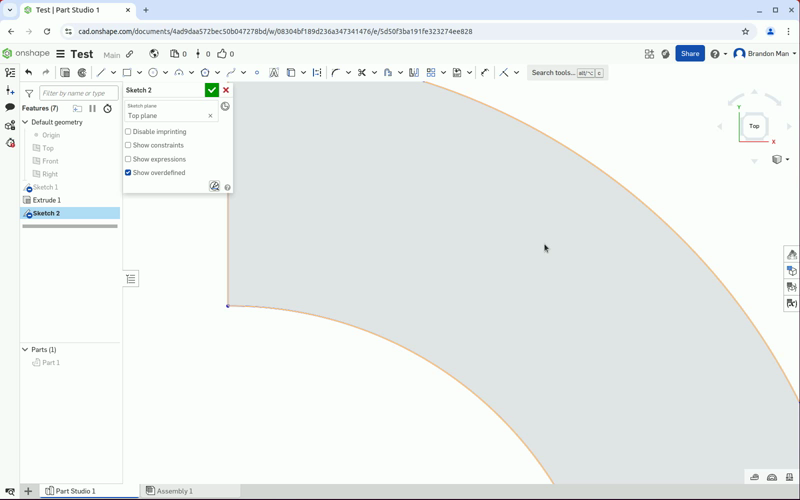
click(544, 243)
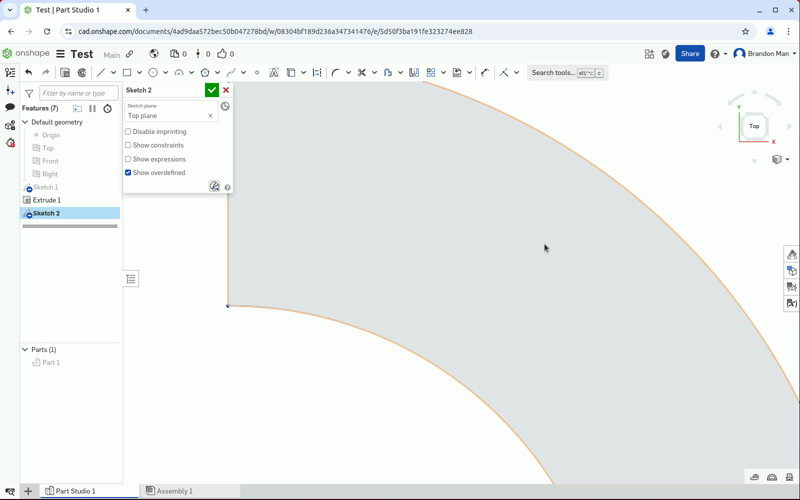
scroll(-6)
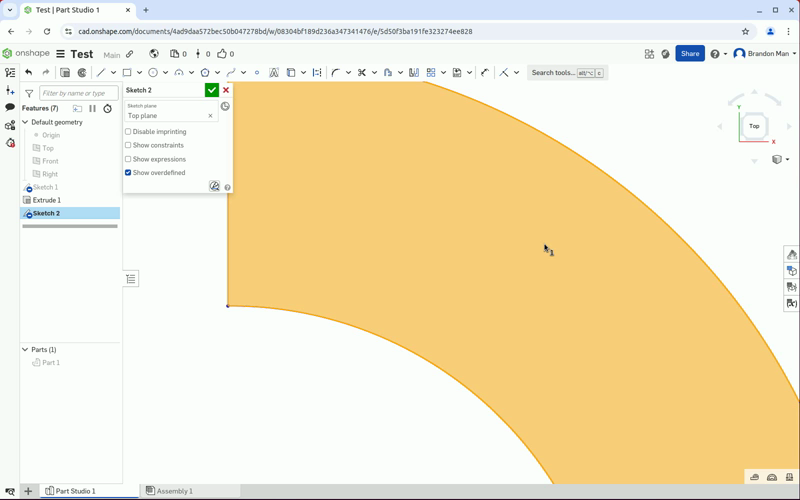
scroll(-6)
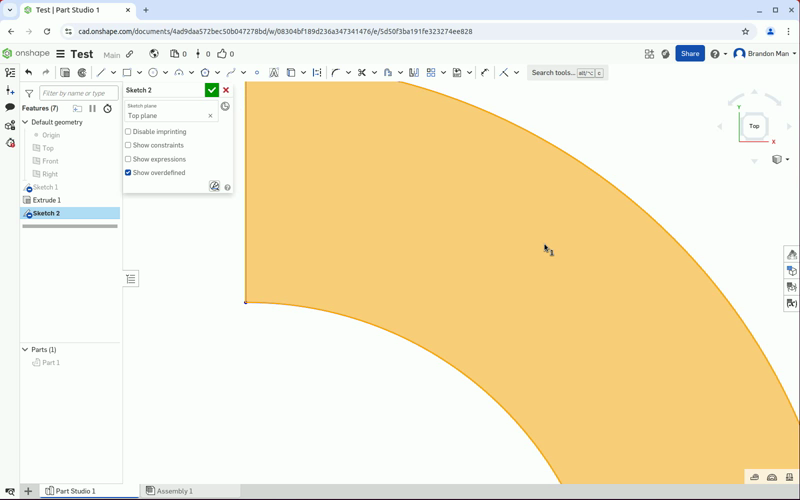
scroll(-6)
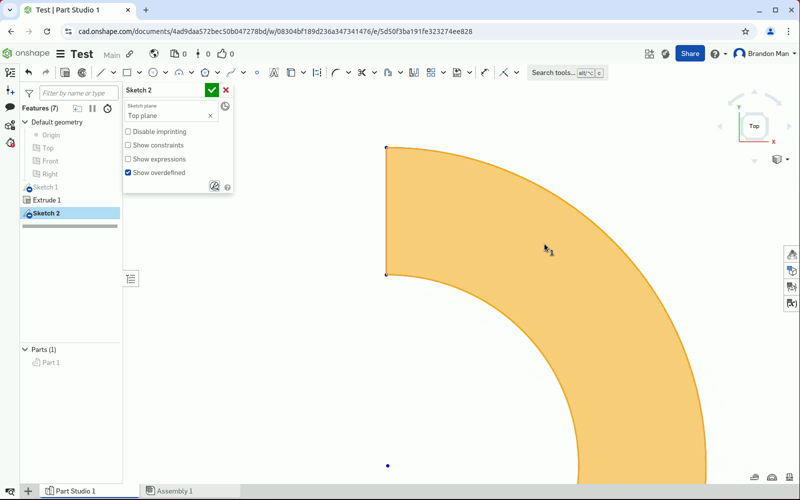
scroll(-6)
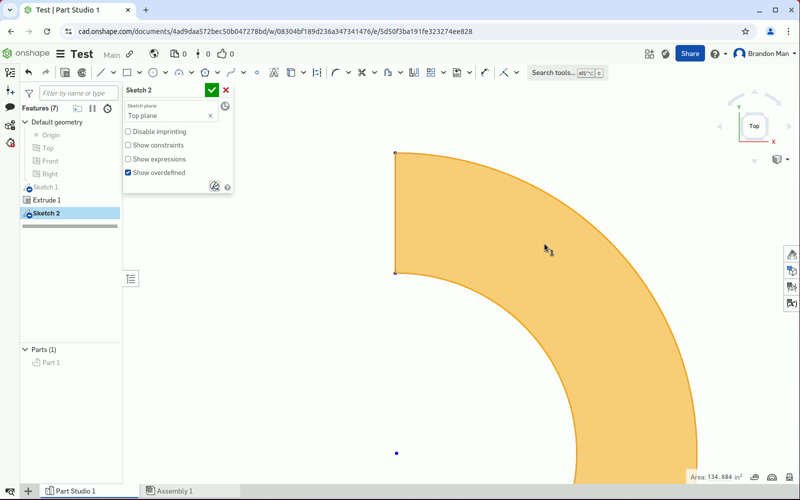
scroll(-6)
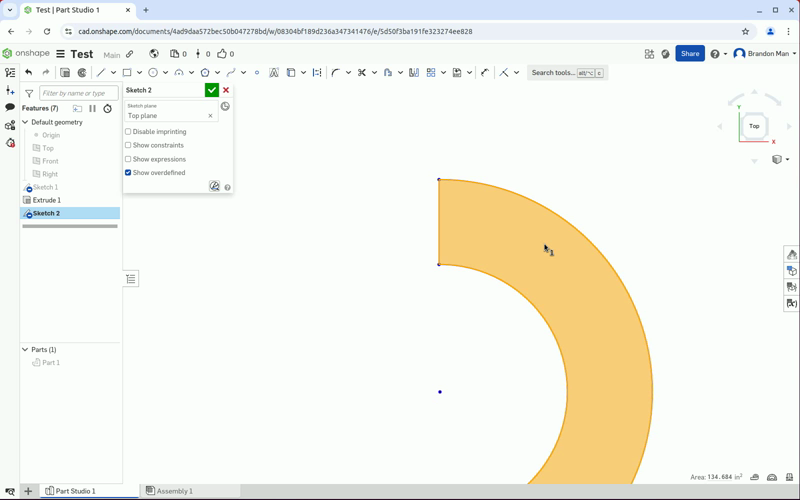
scroll(-6)
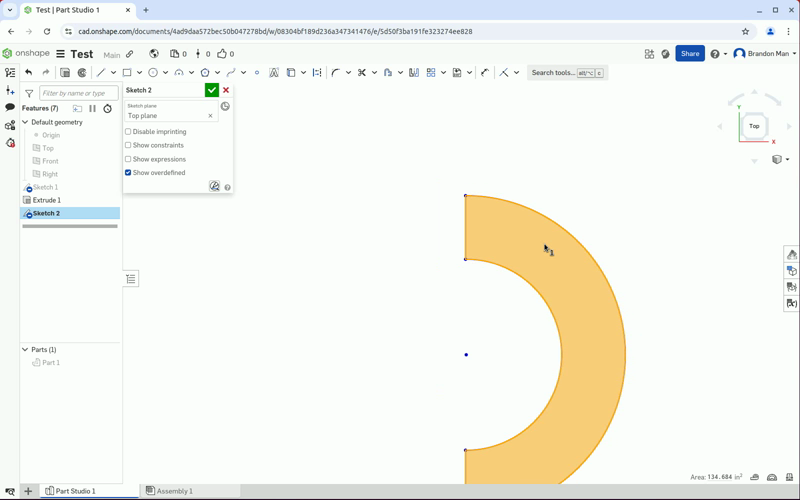
scroll(-6)
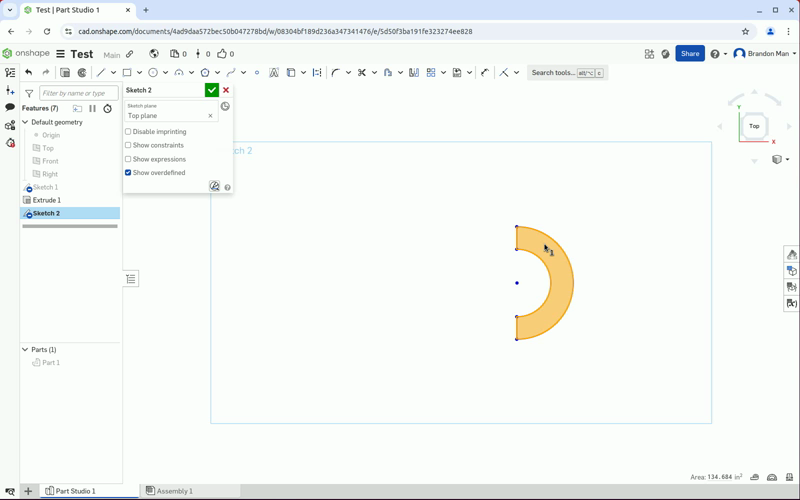
mouse_move(73, 352)
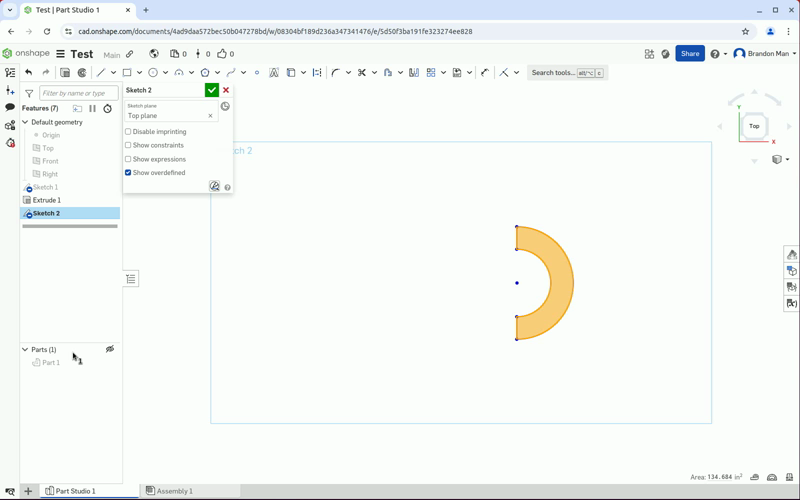
key(shift+y)
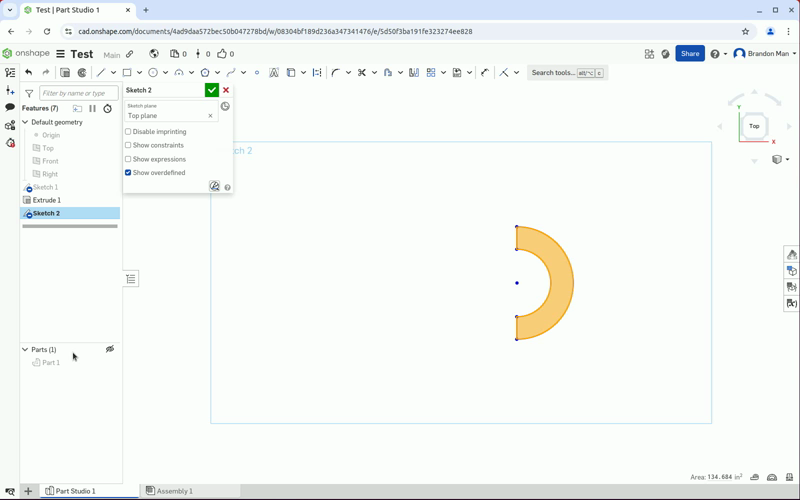
key(shift+e)
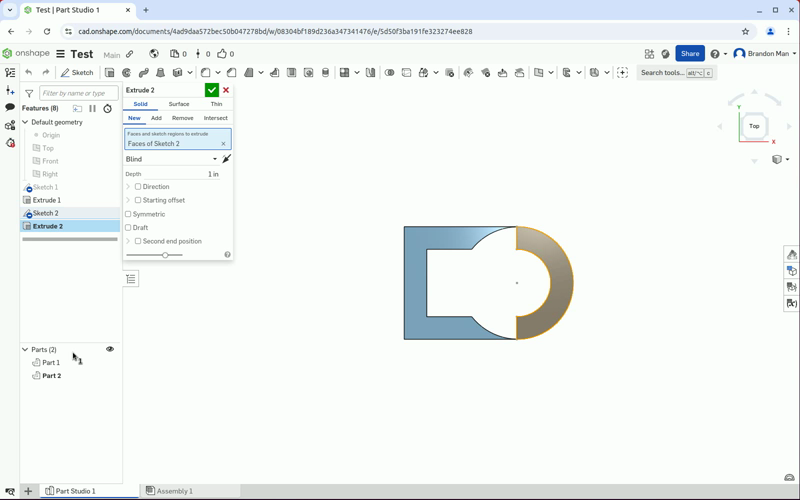
mouse_move(143, 106)
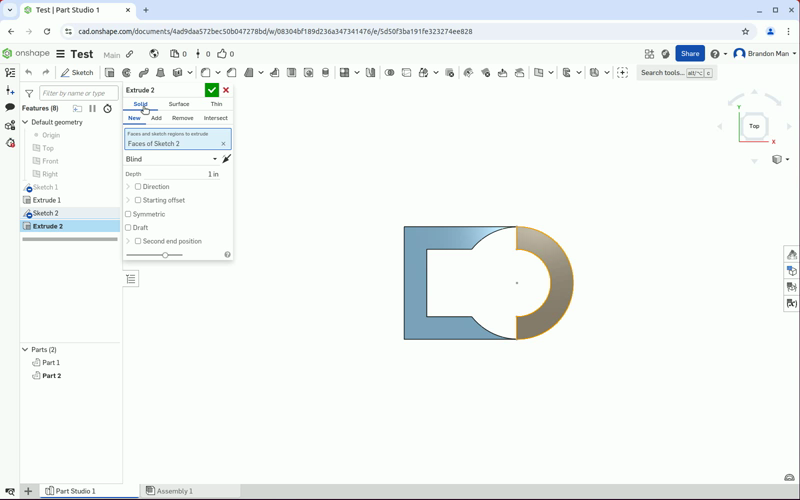
click(143, 106)
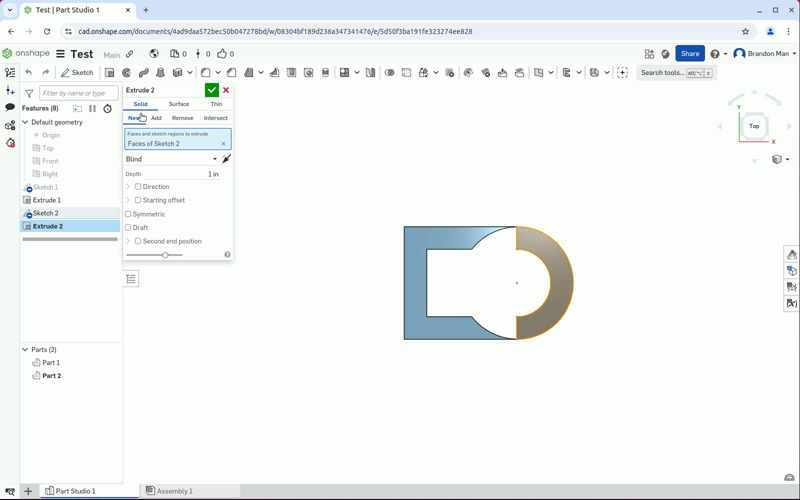
mouse_move(137, 120)
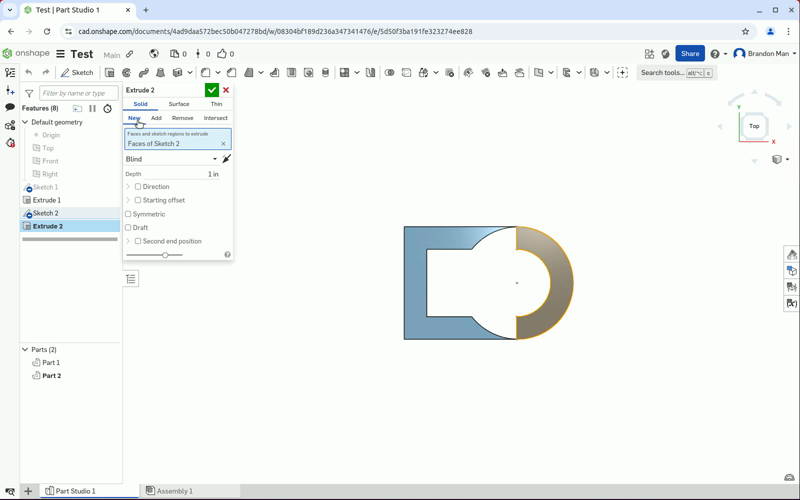
click(137, 120)
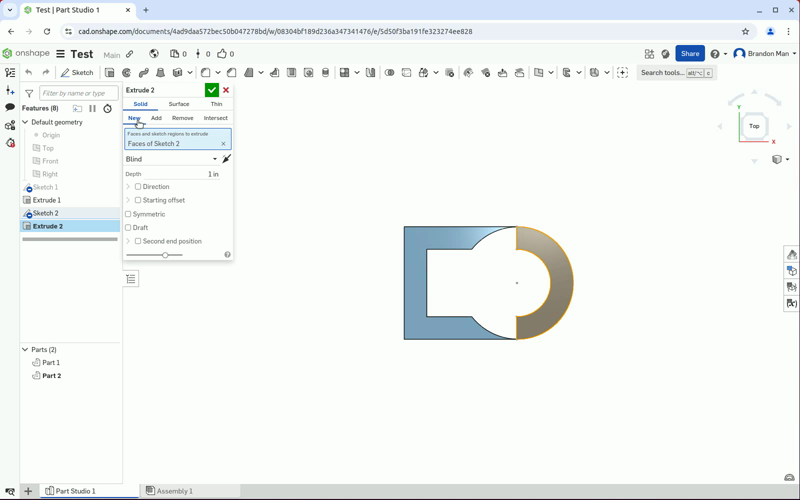
key(tab, 4)
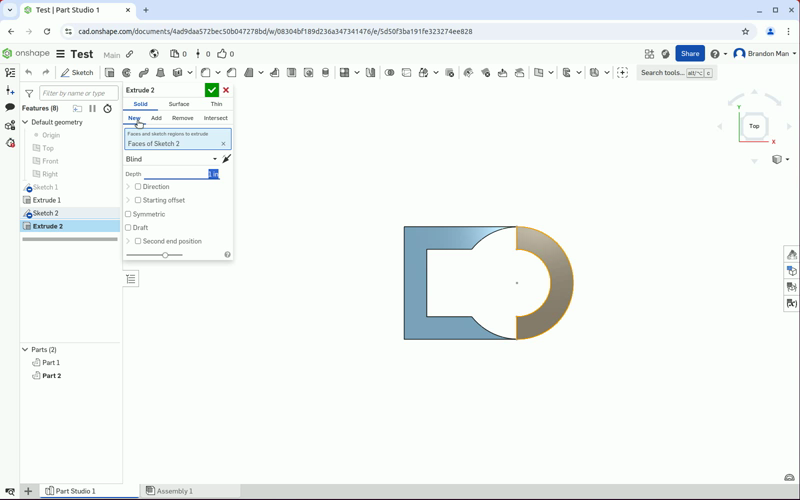
text(6.981)
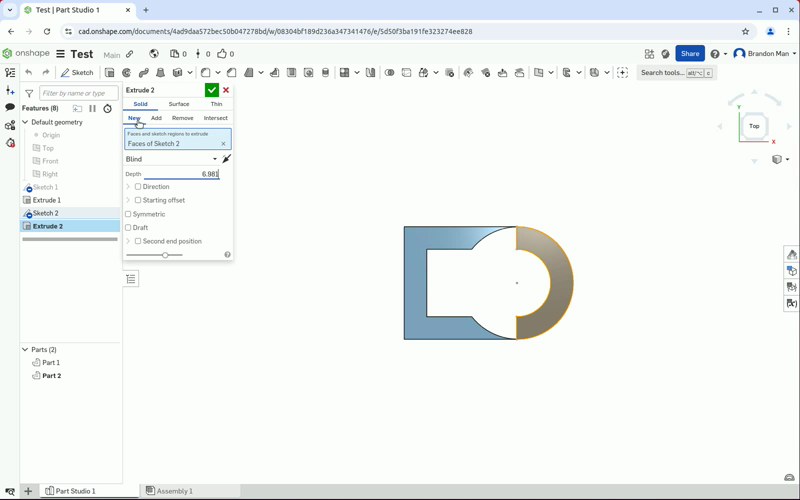
key(enter)
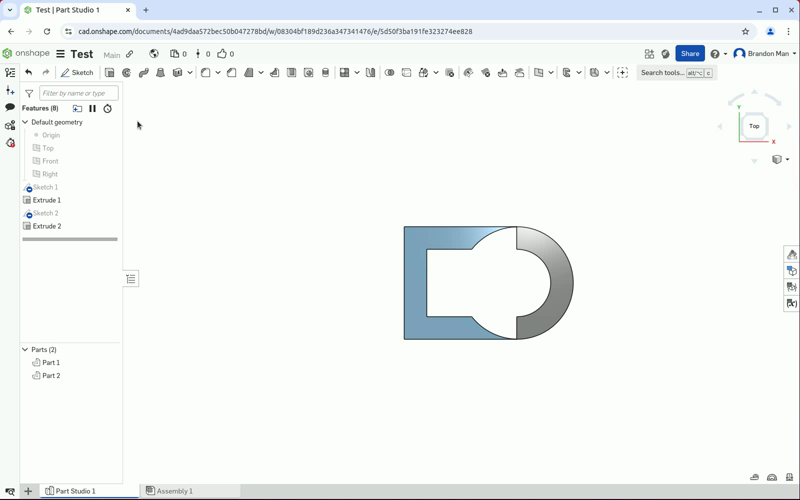
key(shift+h)
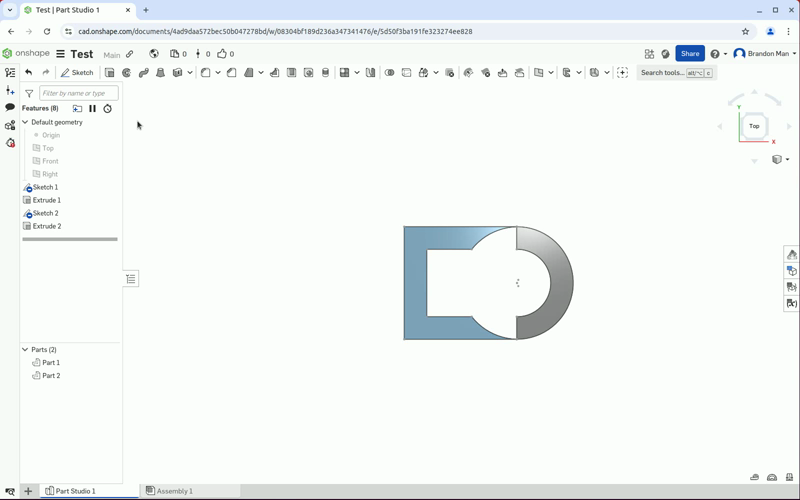
key(shift+h)
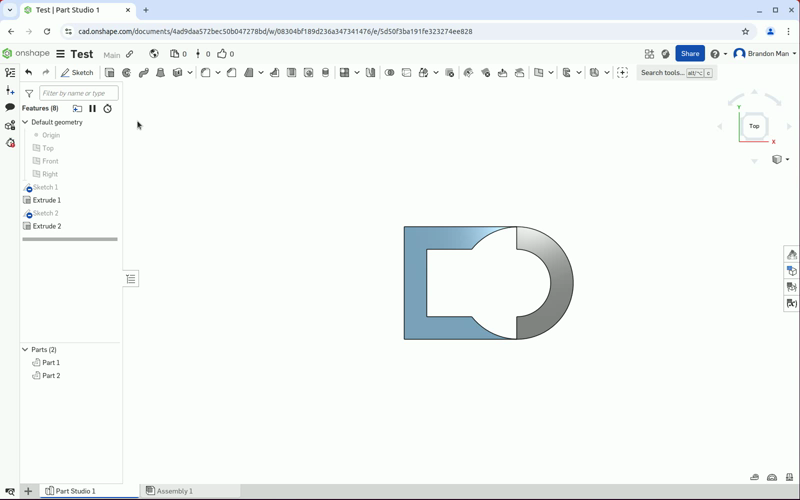
mouse_move(73, 189)
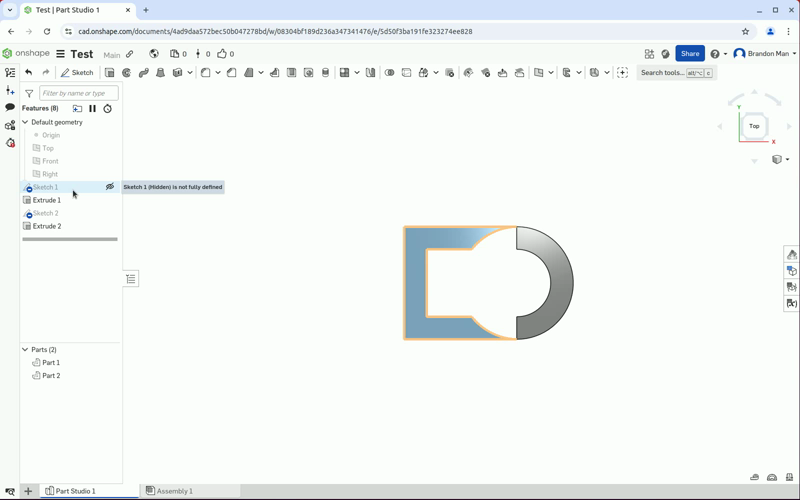
click(73, 189)
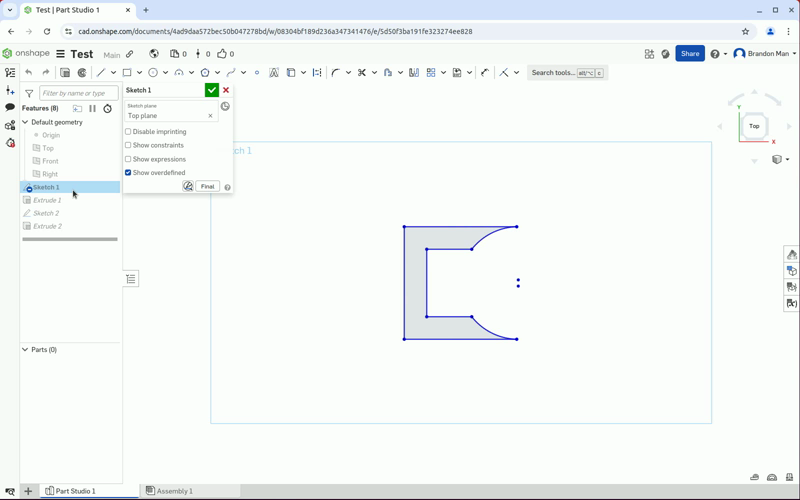
mouse_move(229, 92)
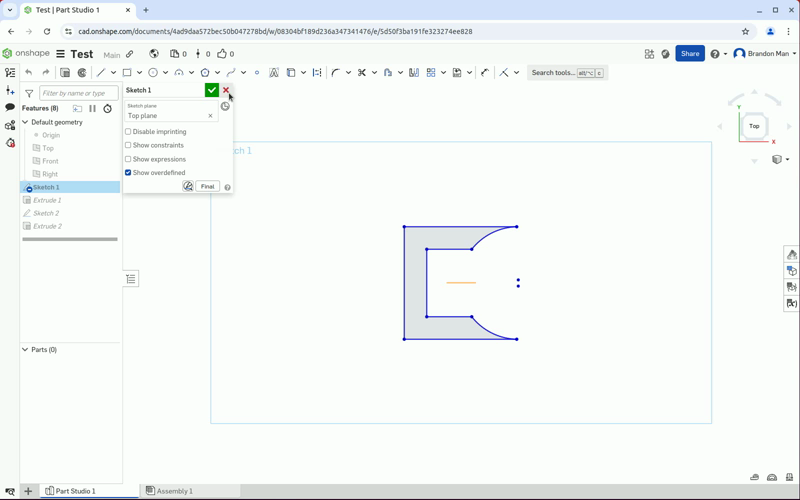
click(229, 92)
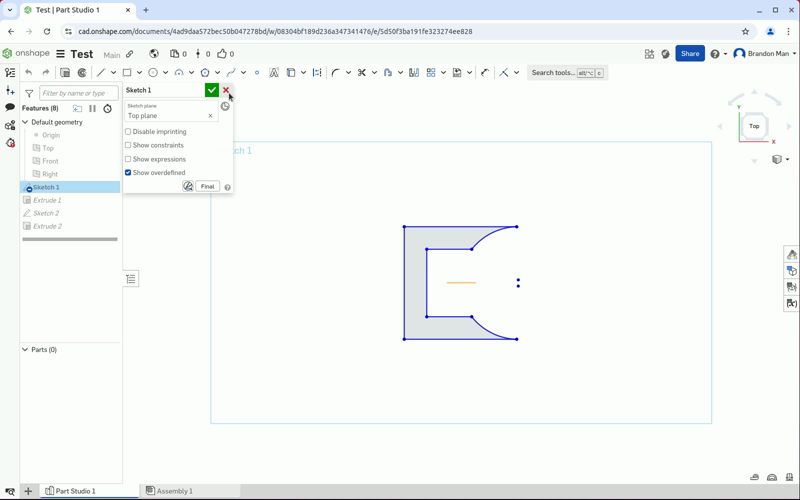
key(shift+s)
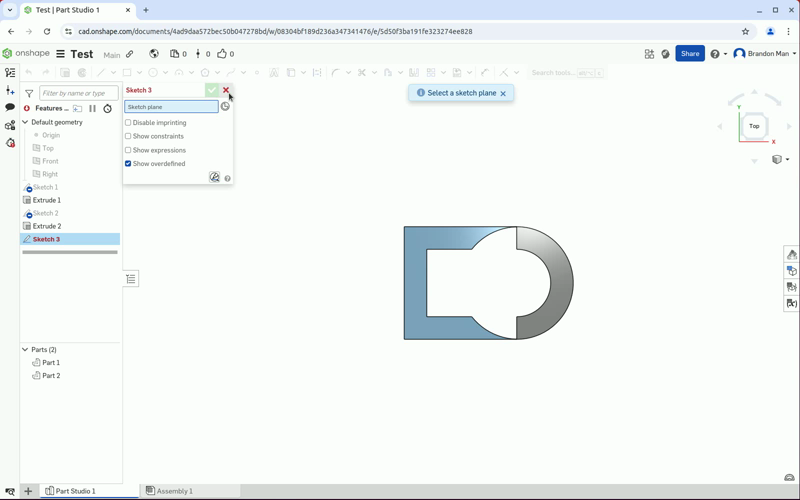
mouse_move(73, 150)
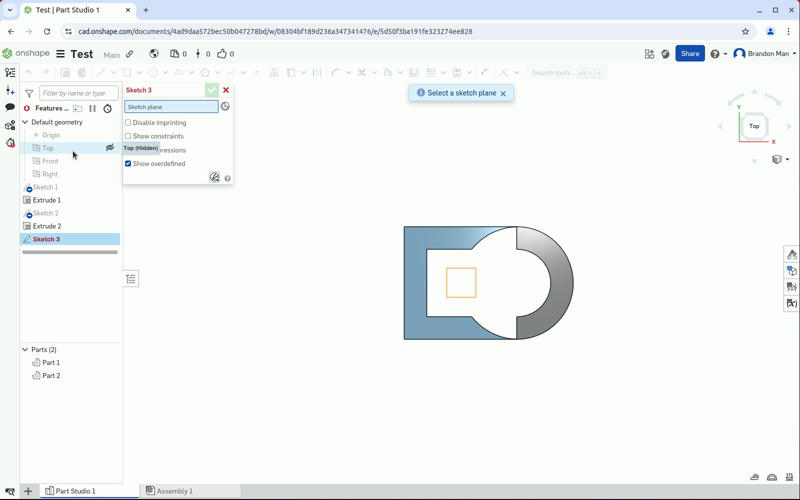
click(73, 150)
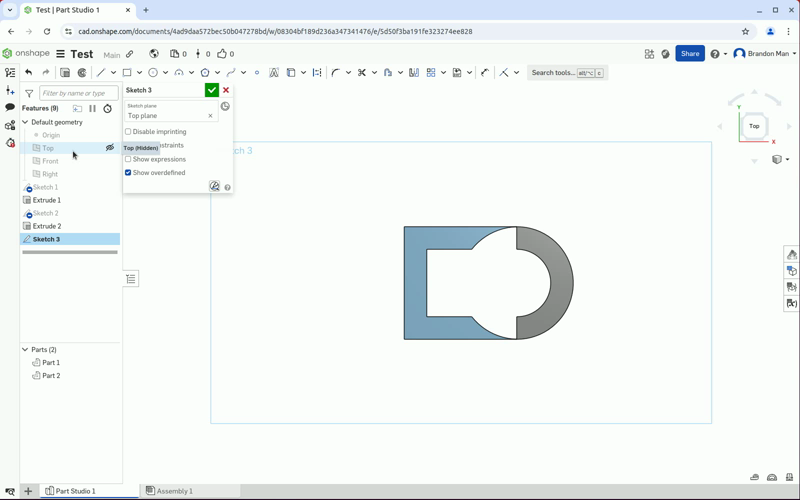
mouse_move(73, 352)
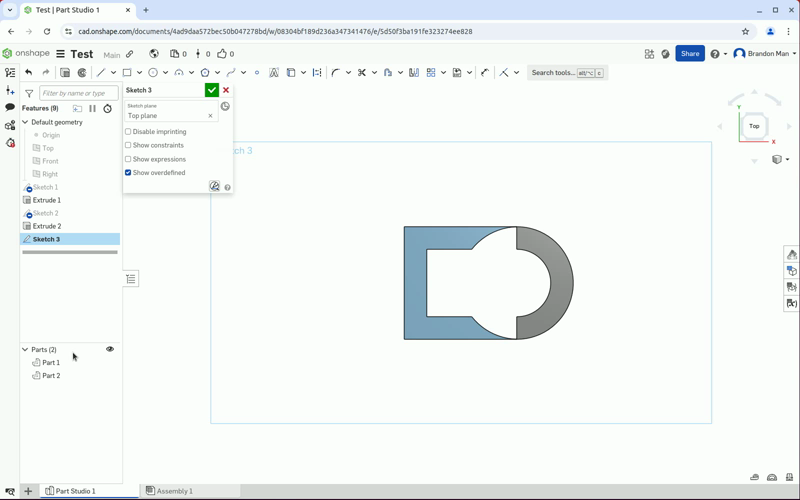
key(y)
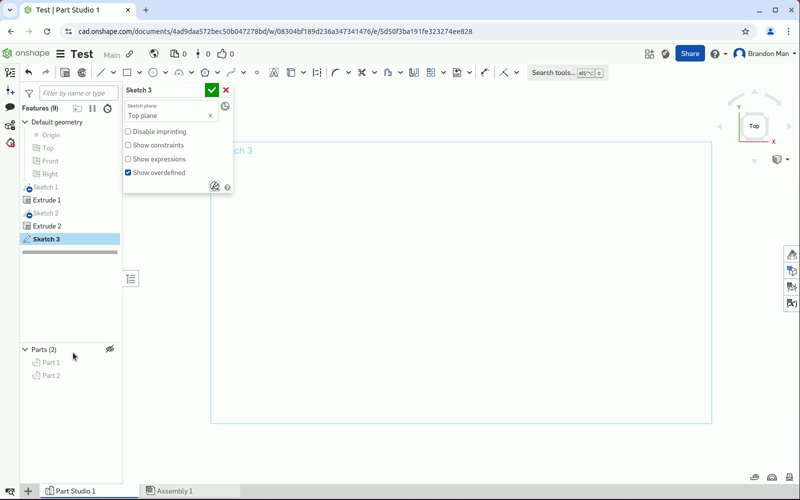
key(l)
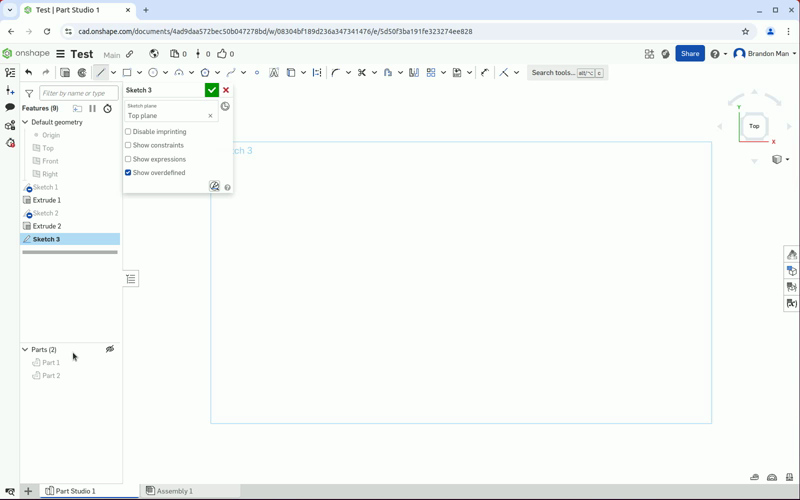
key_down(shift)
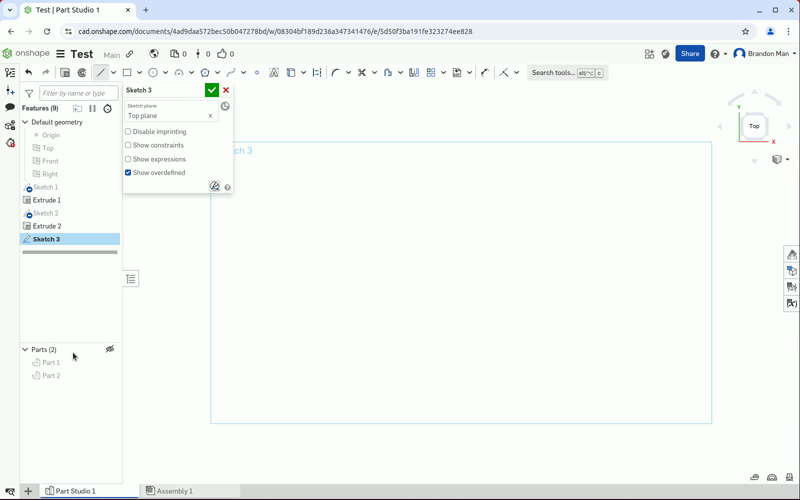
mouse_move(472, 249)
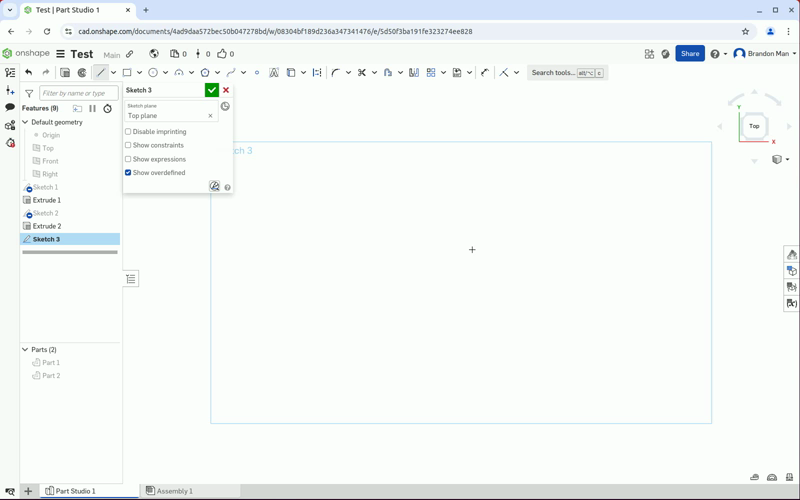
click(472, 249)
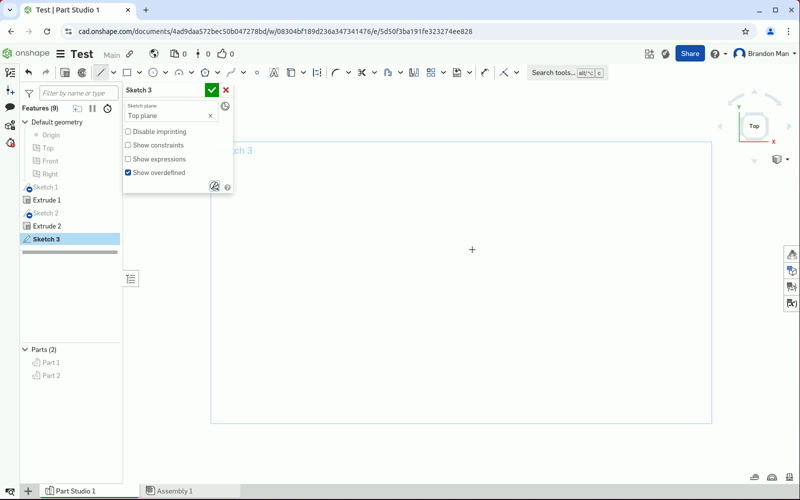
key_up(shift)
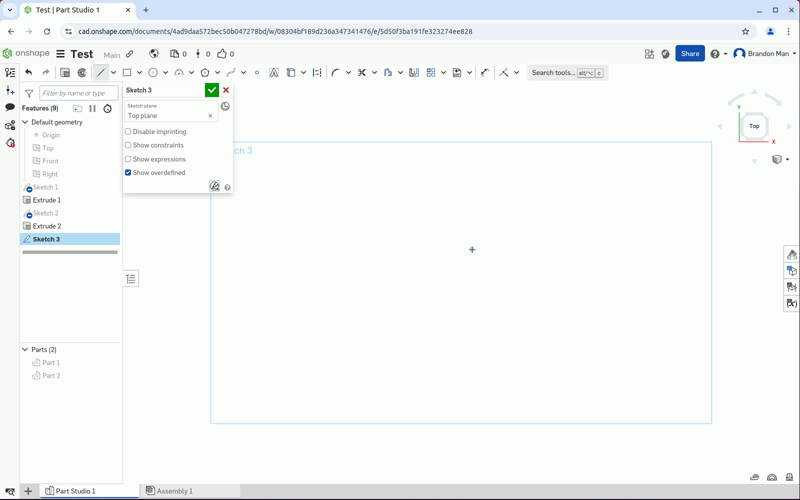
key_down(shift)
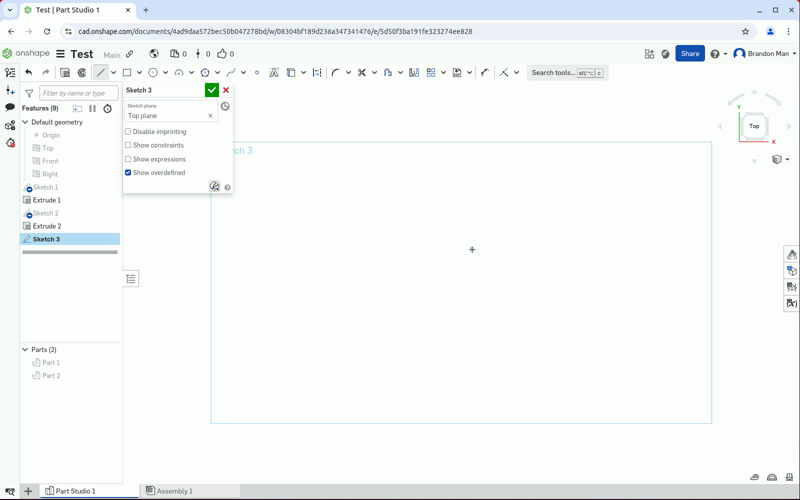
mouse_move(502, 249)
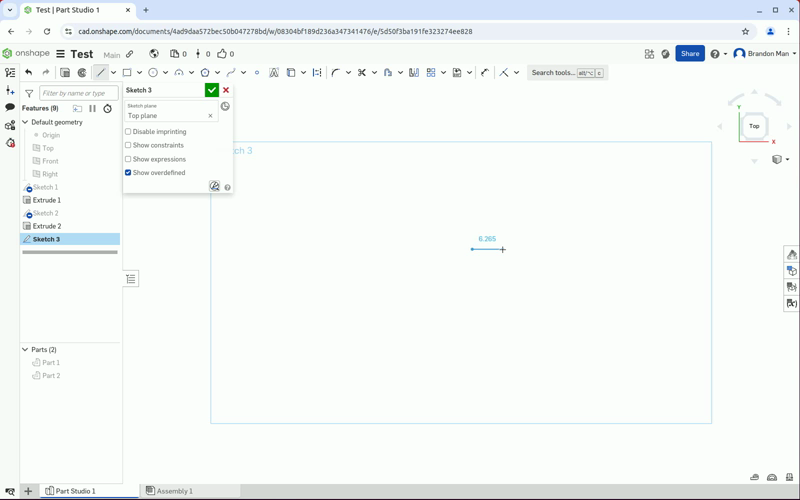
mouse_move(495, 249)
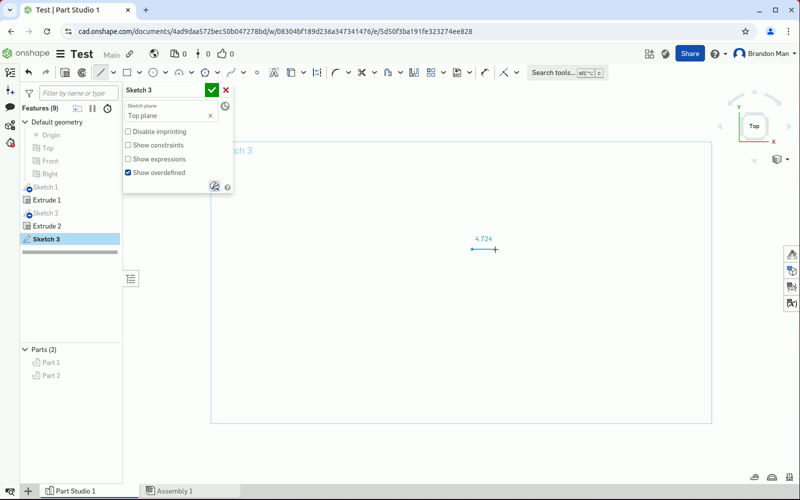
click(495, 249)
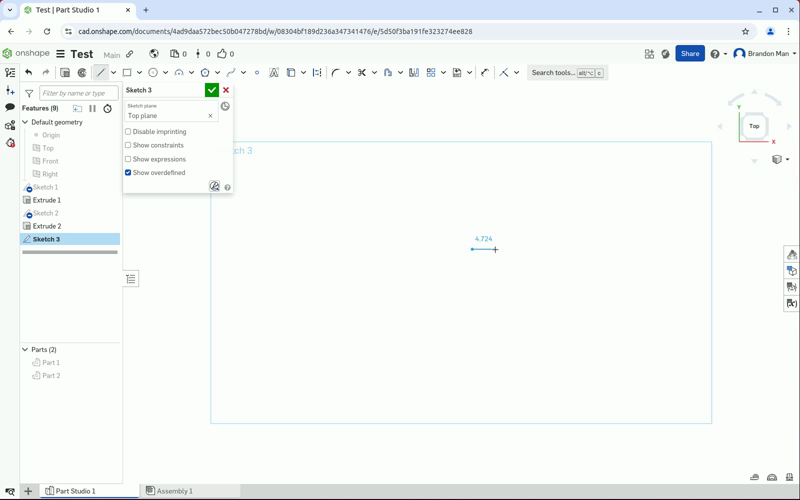
key_up(shift)
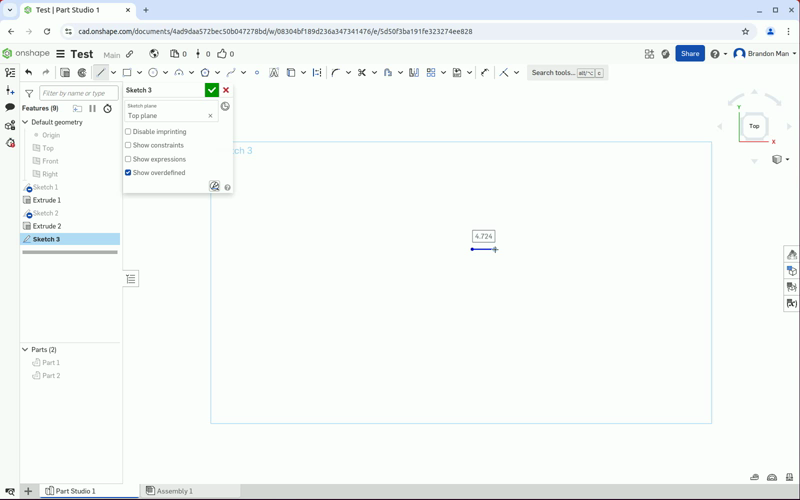
key_down(shift)
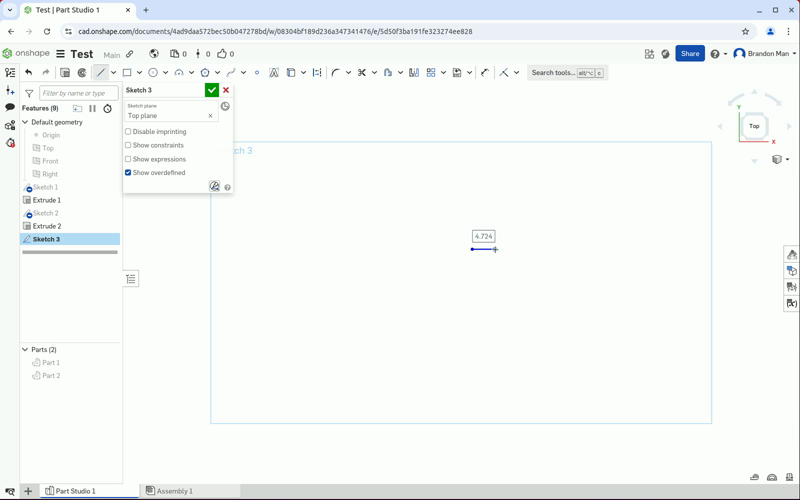
mouse_move(525, 249)
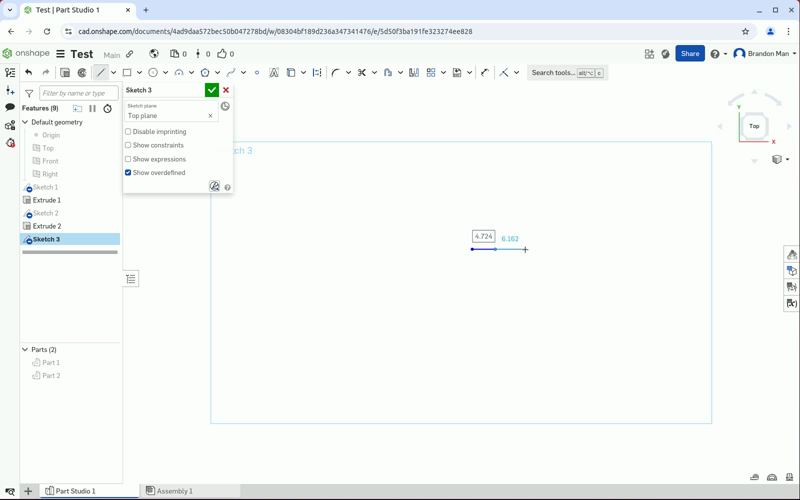
mouse_move(517, 249)
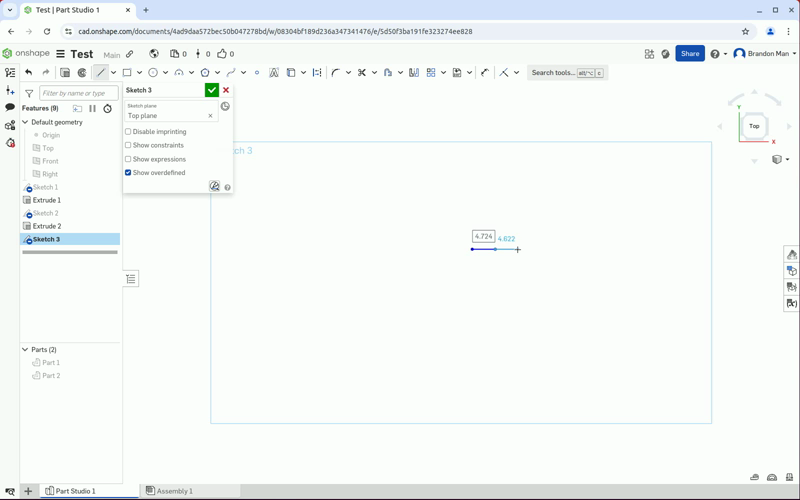
click(517, 249)
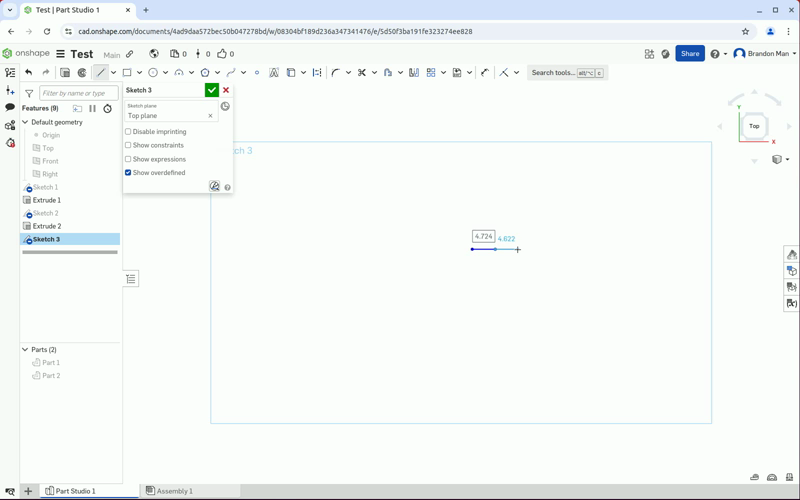
key_up(shift)
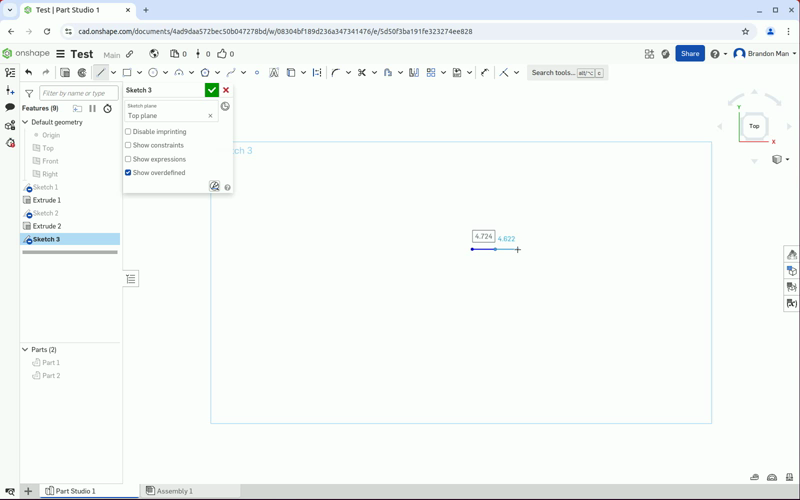
key_down(shift)
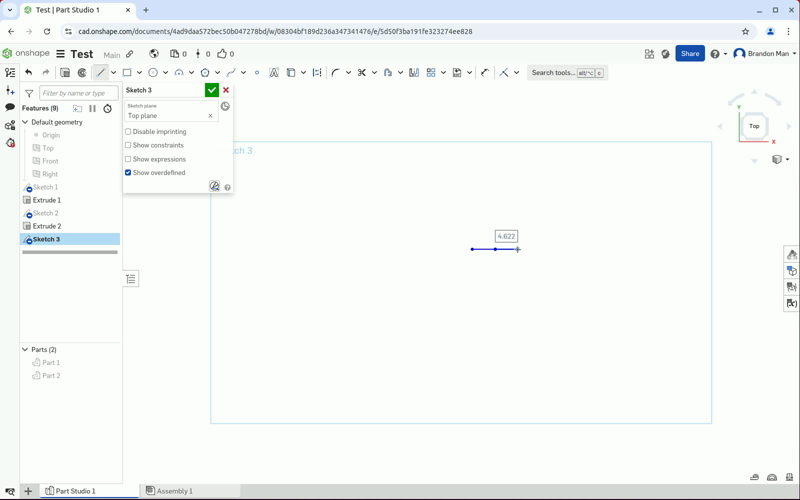
mouse_move(547, 249)
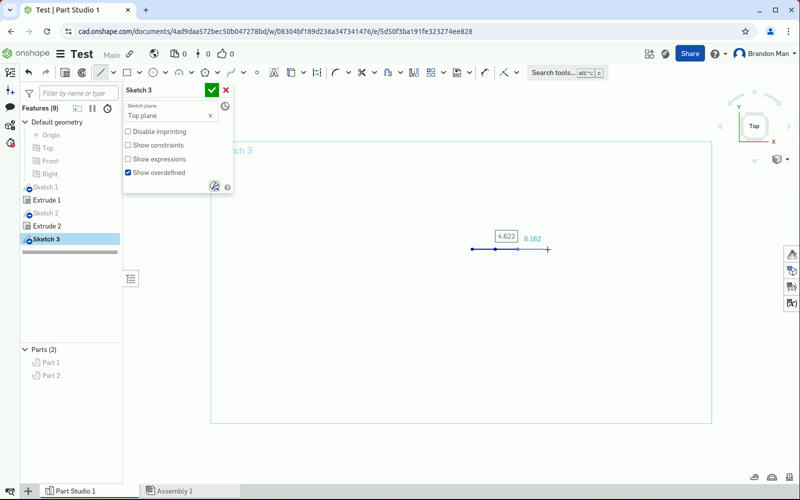
mouse_move(517, 225)
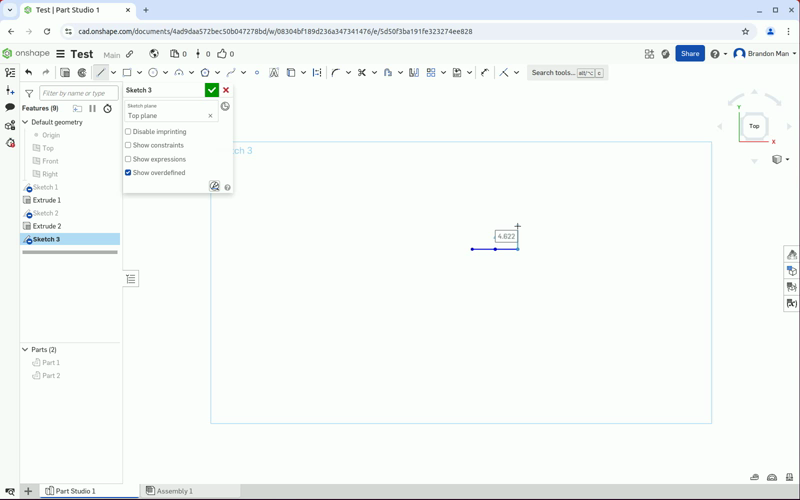
click(517, 225)
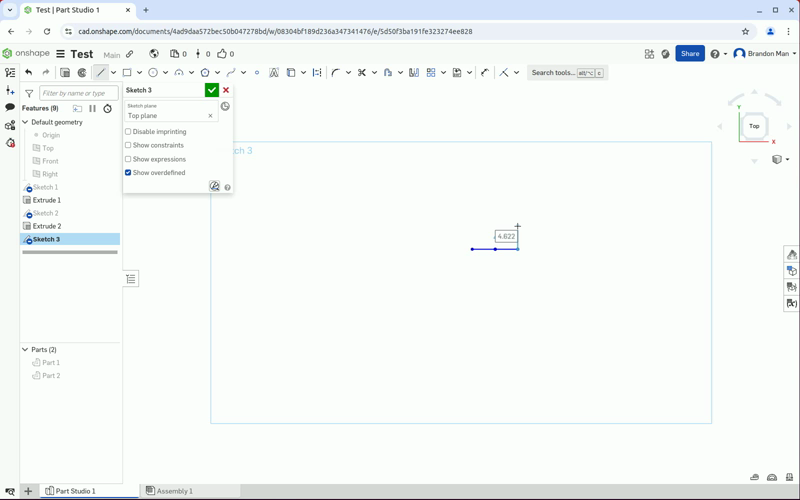
key_up(shift)
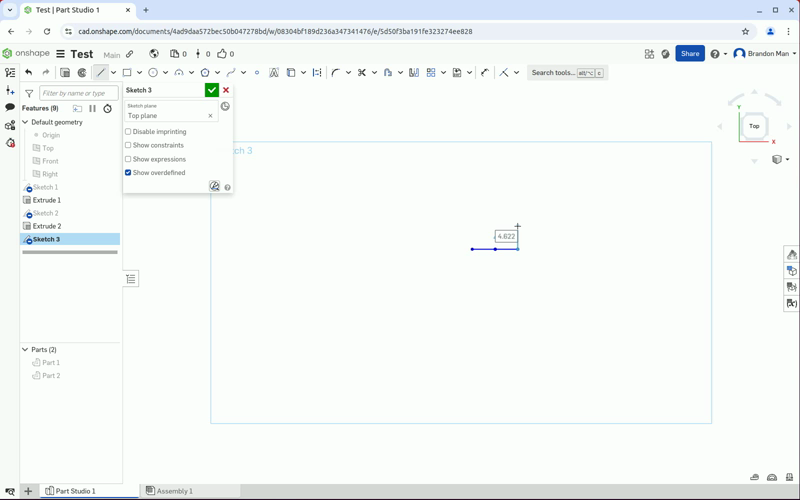
key(esc)
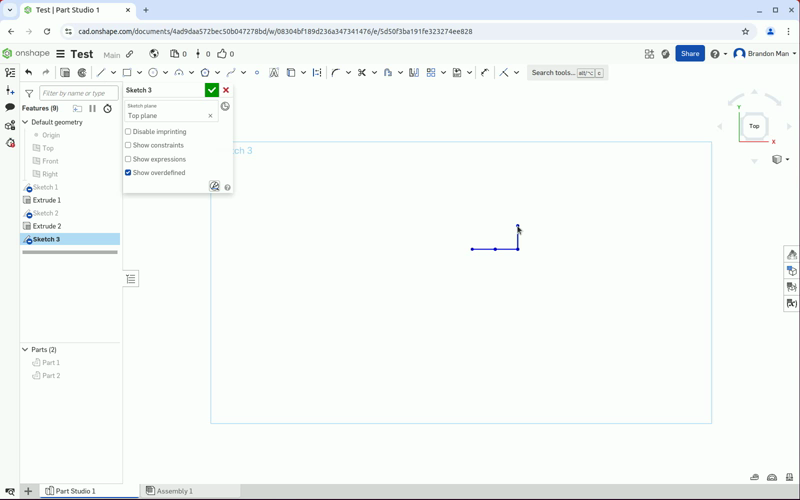
key(a)
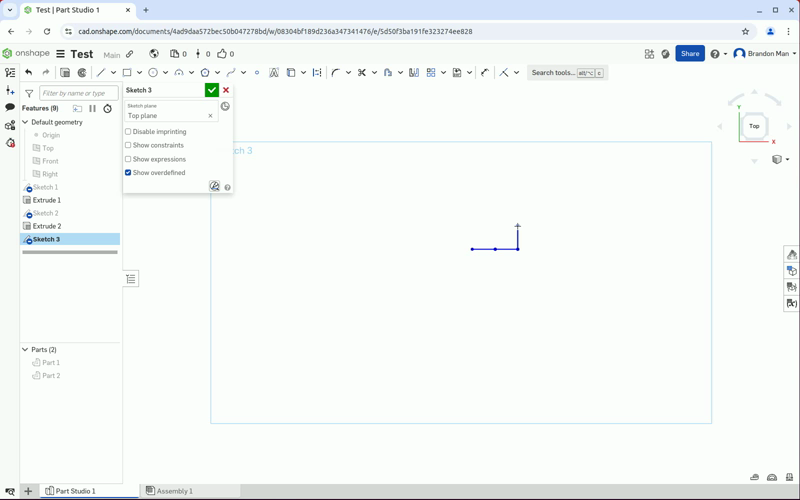
mouse_move(517, 225)
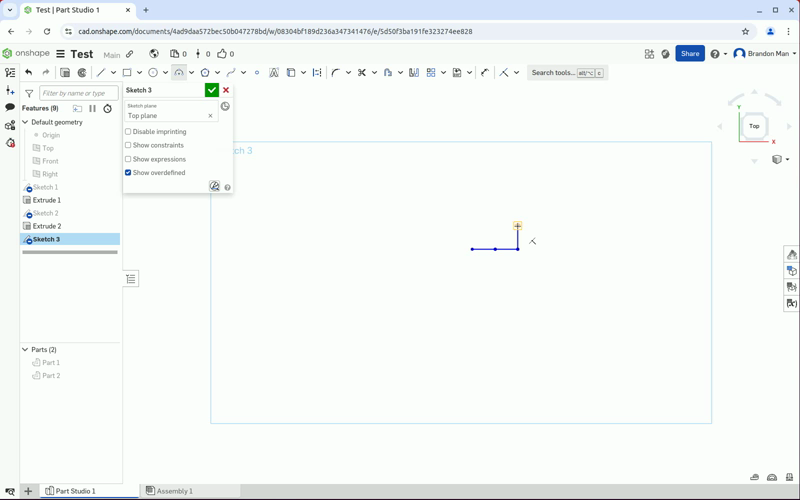
click(517, 225)
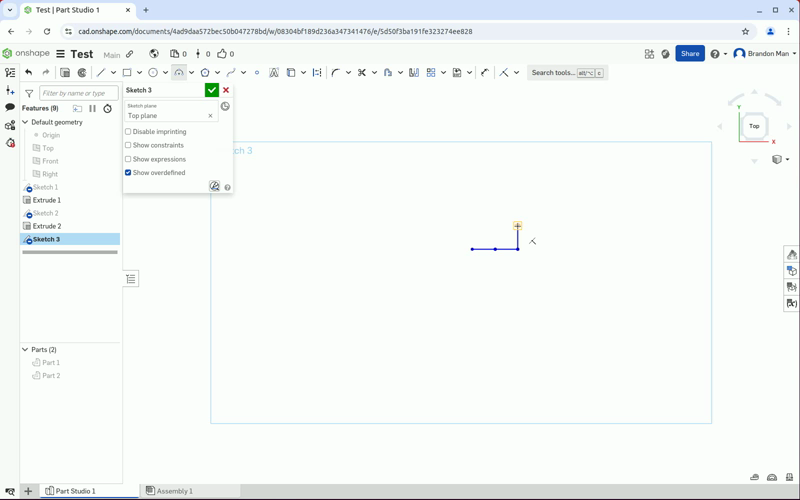
mouse_move(472, 249)
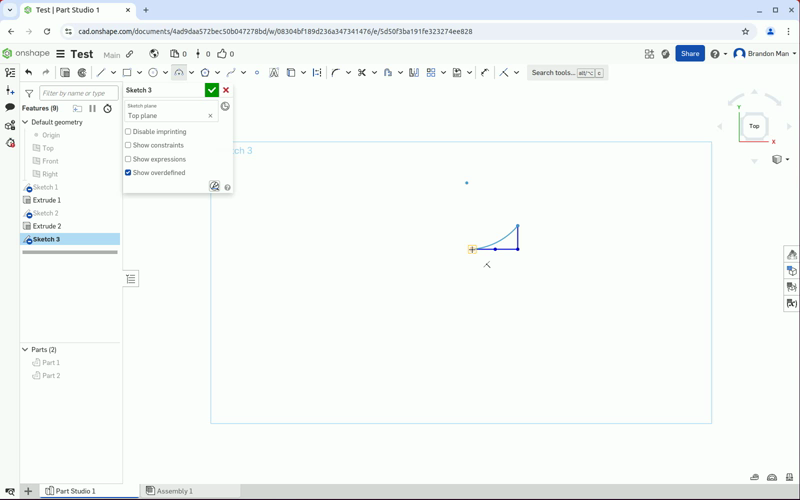
click(472, 249)
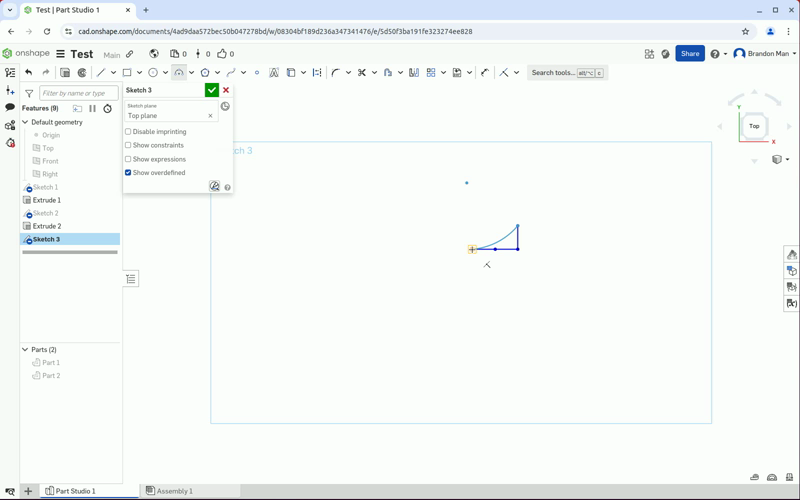
key_down(shift)
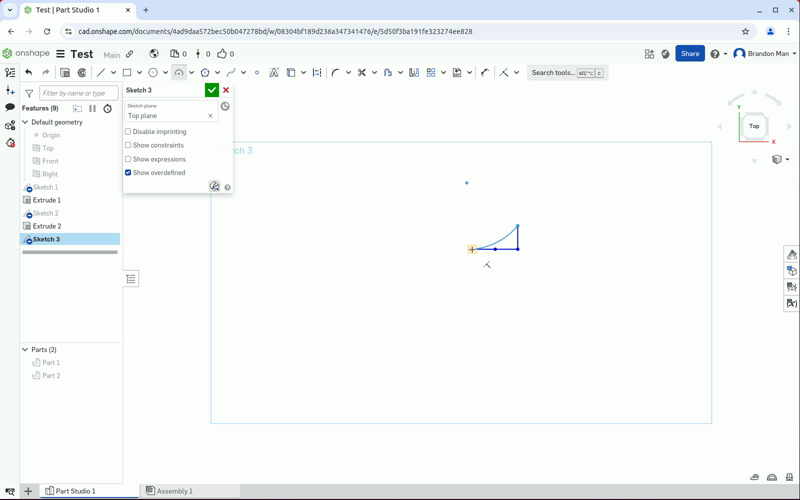
mouse_move(492, 232)
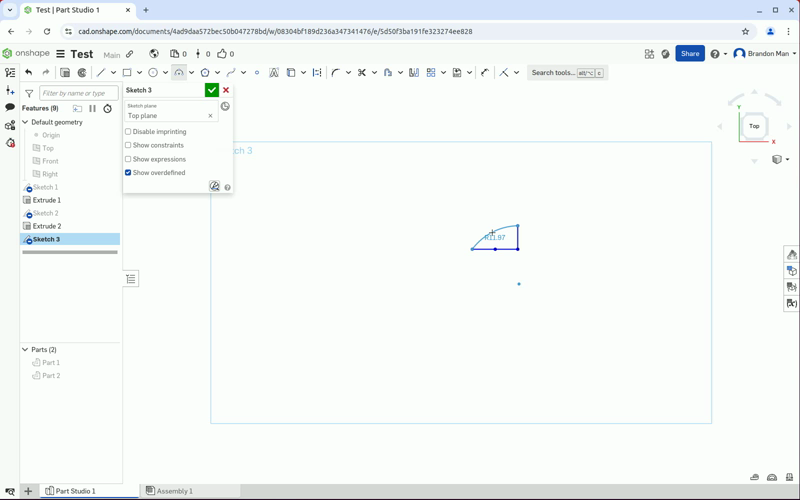
click(492, 232)
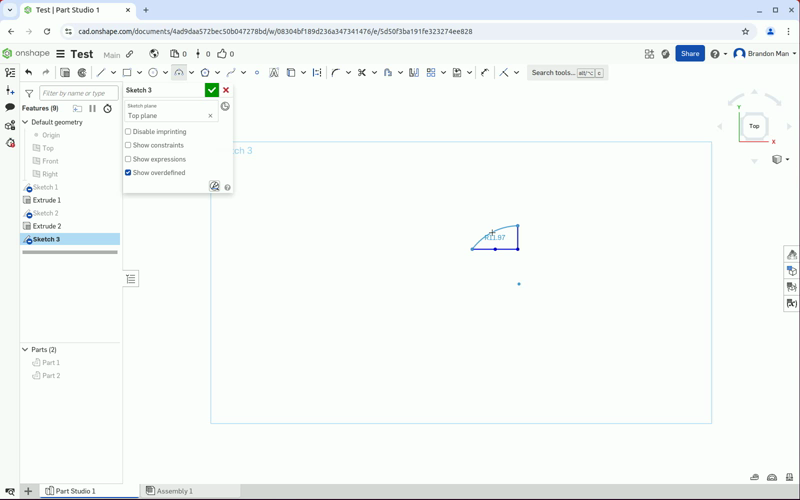
key_up(shift)
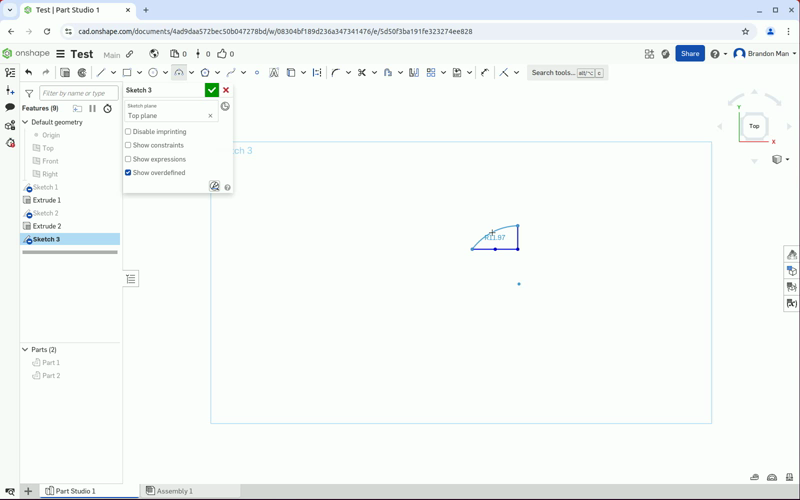
key(esc)
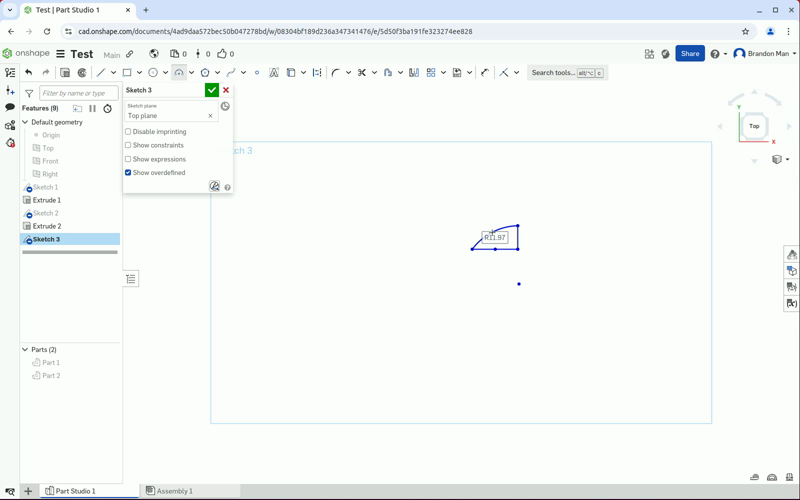
mouse_move(510, 236)
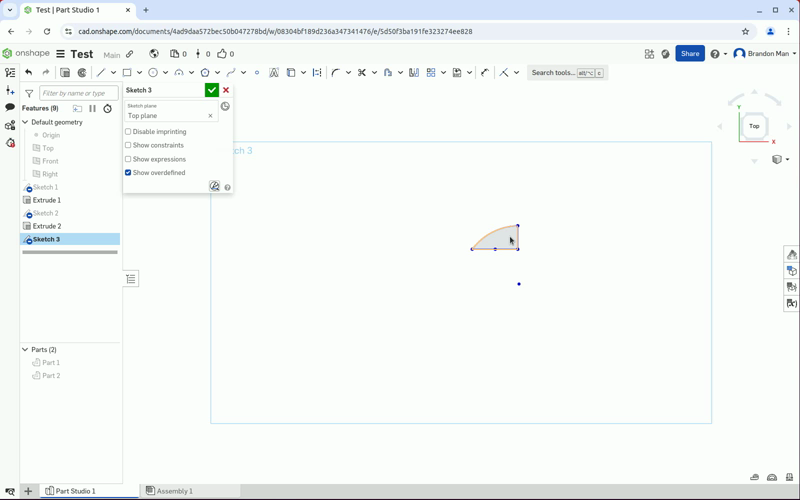
scroll(6)
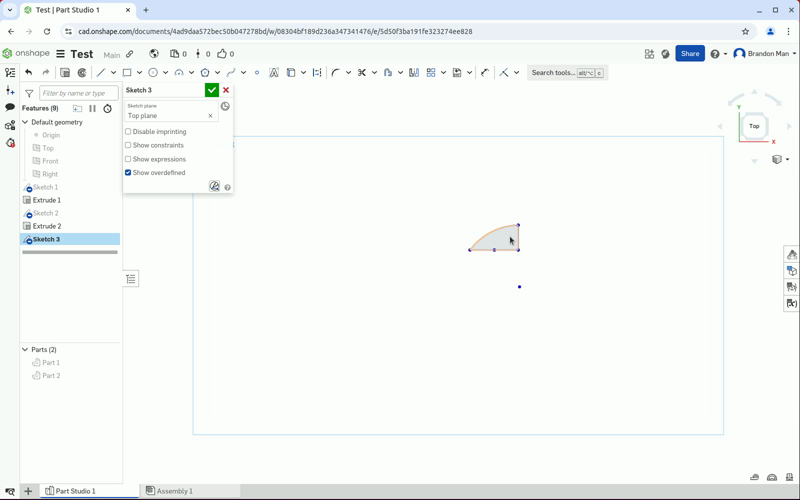
scroll(6)
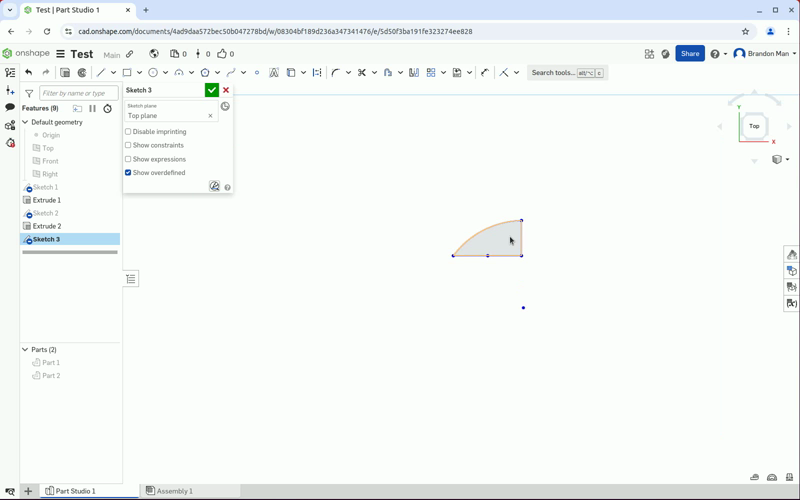
scroll(6)
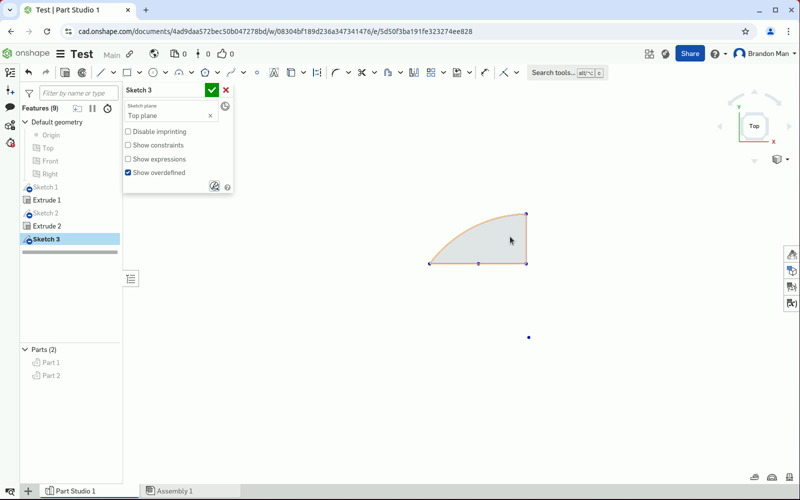
scroll(6)
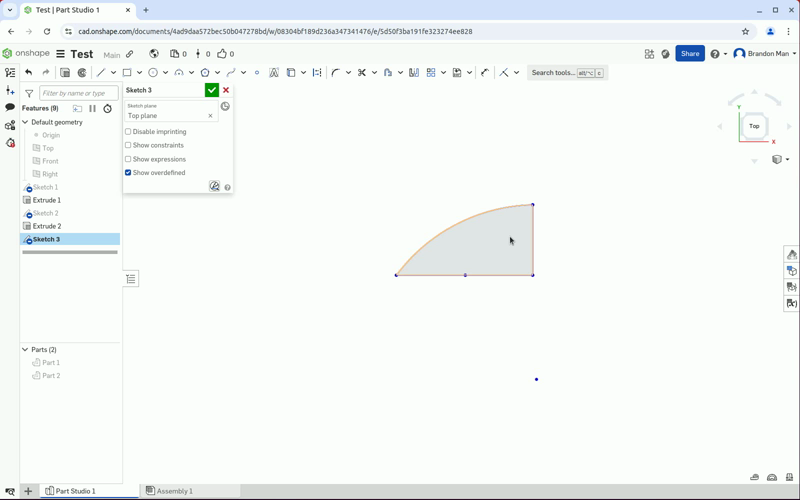
scroll(6)
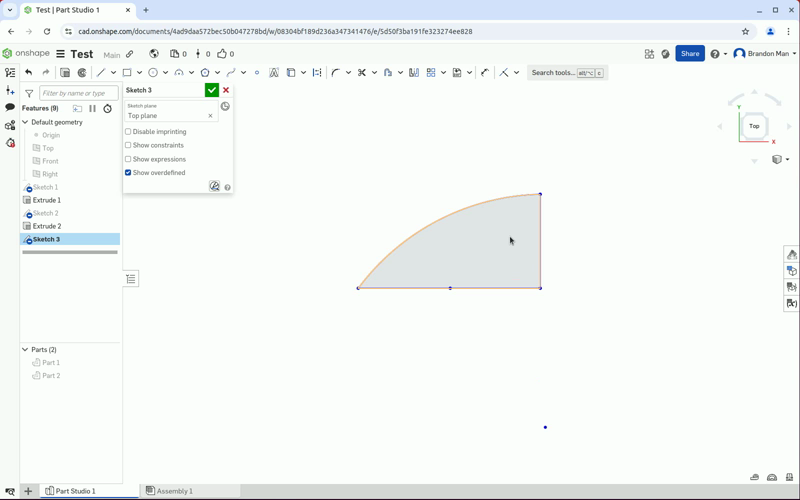
scroll(6)
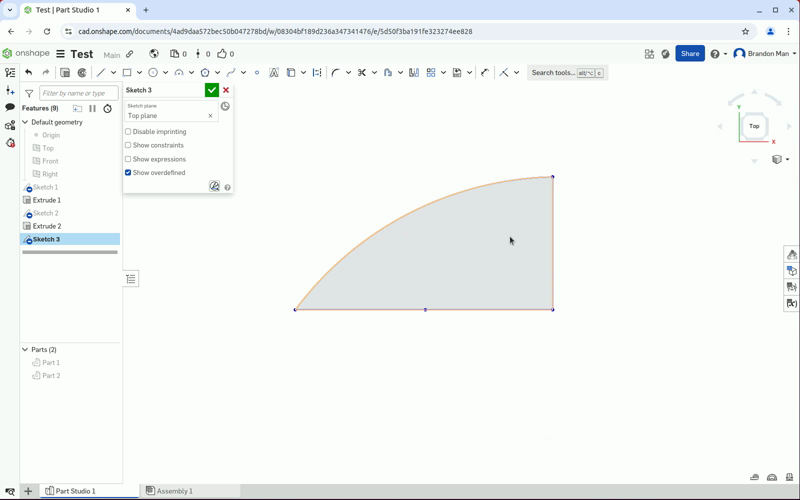
scroll(6)
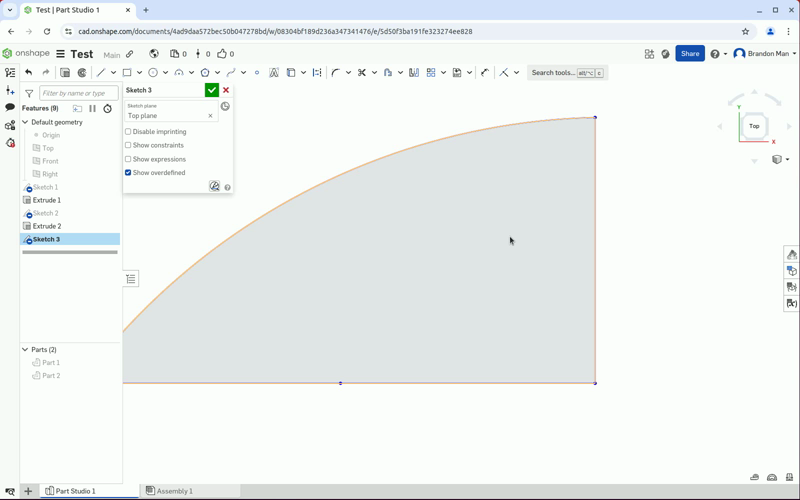
click(510, 236)
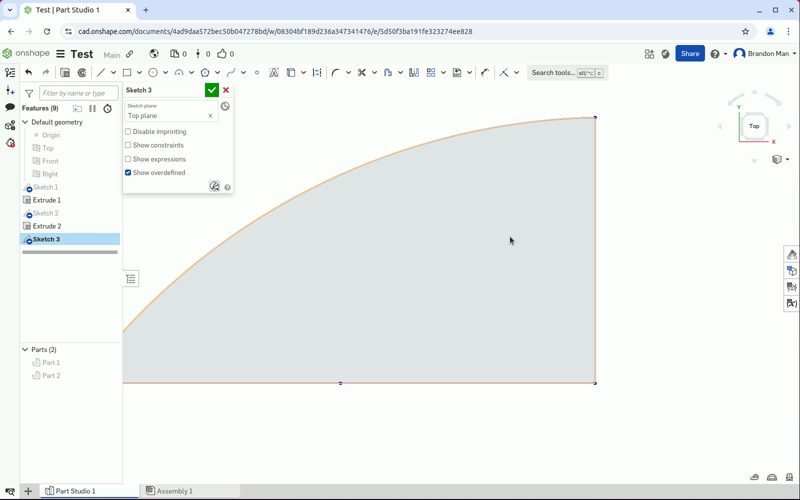
scroll(-6)
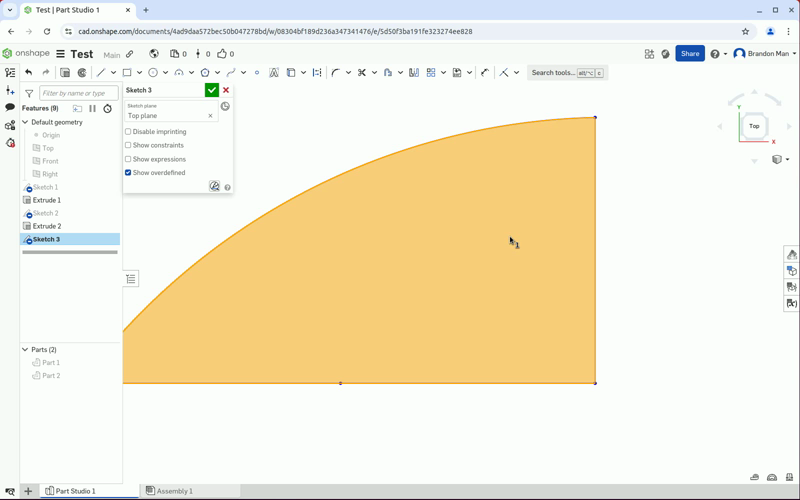
scroll(-6)
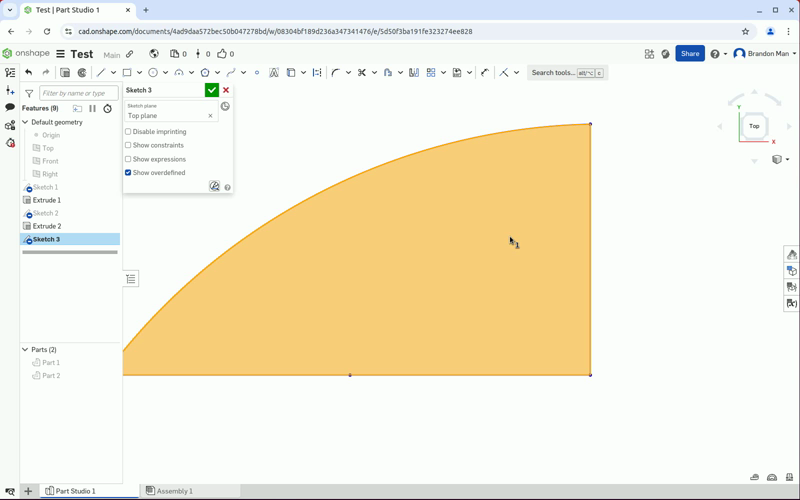
scroll(-6)
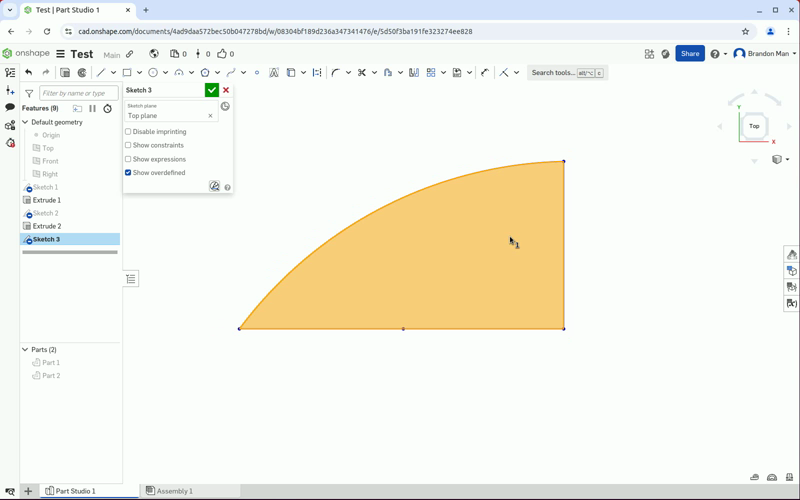
scroll(-6)
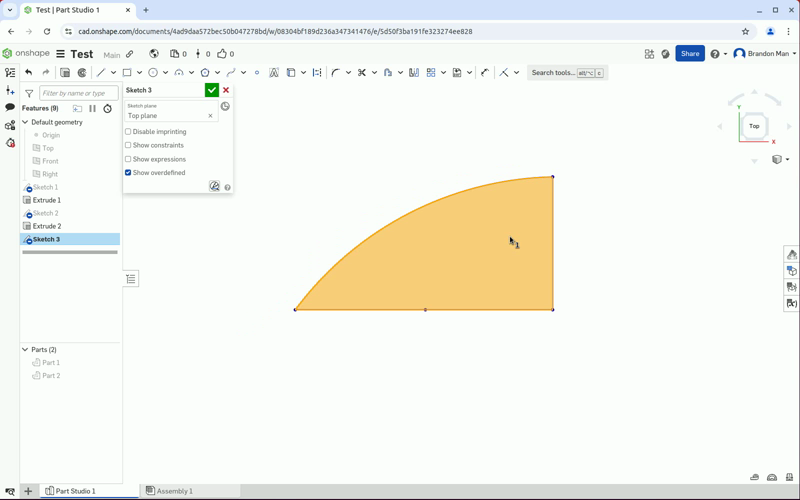
scroll(-6)
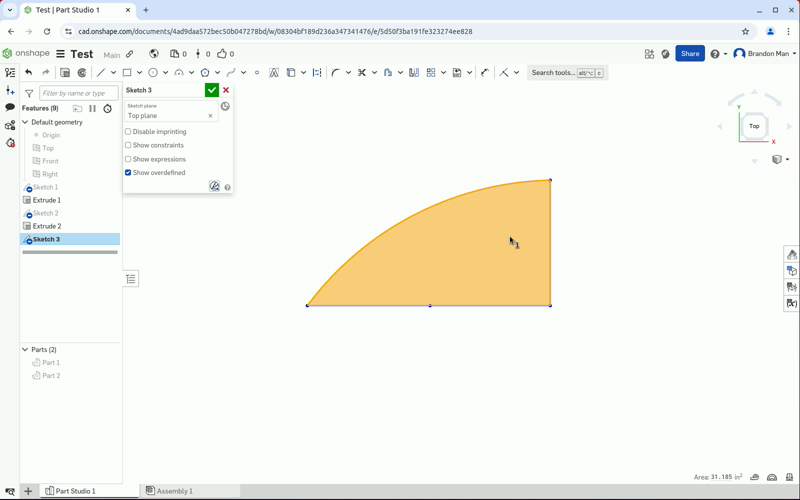
scroll(-6)
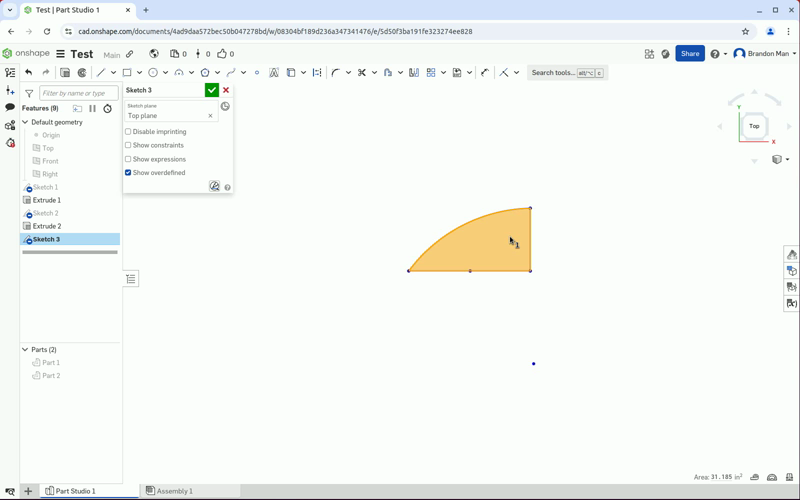
scroll(-6)
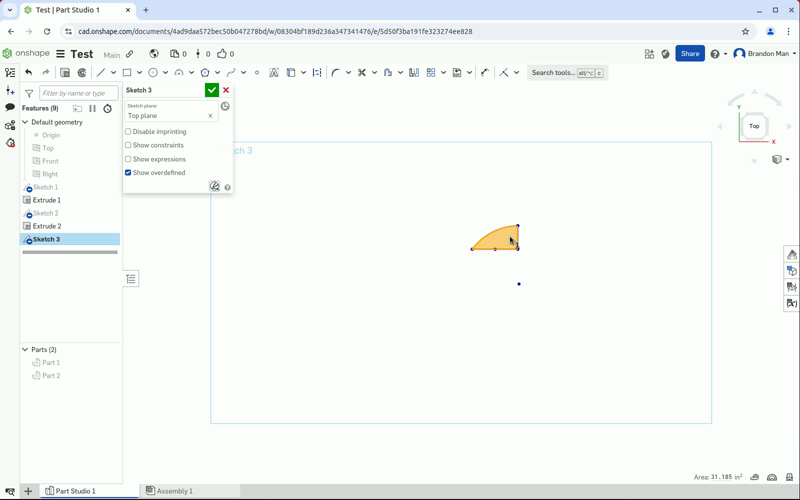
mouse_move(73, 352)
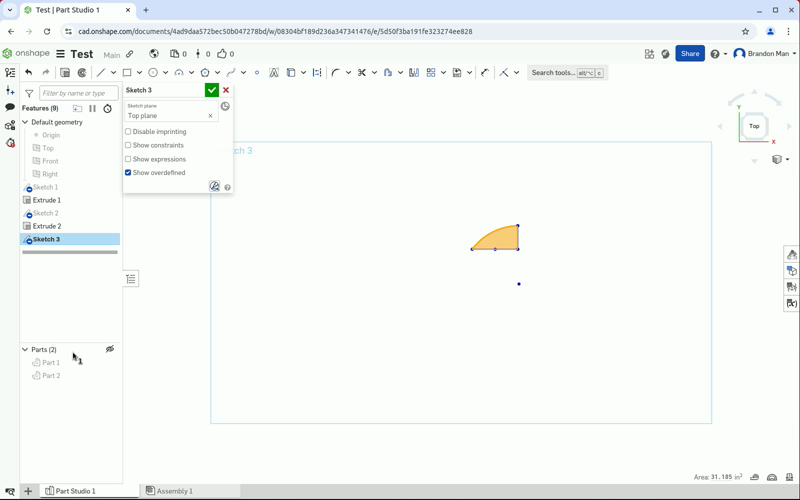
key(shift+y)
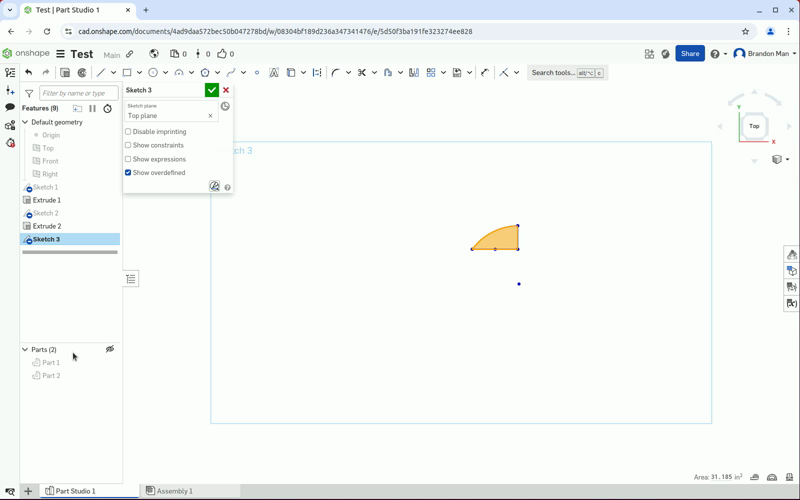
key(shift+e)
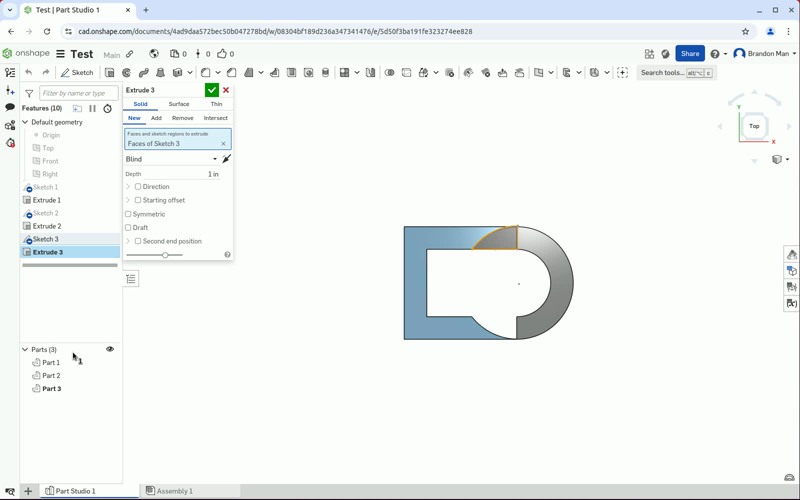
mouse_move(143, 106)
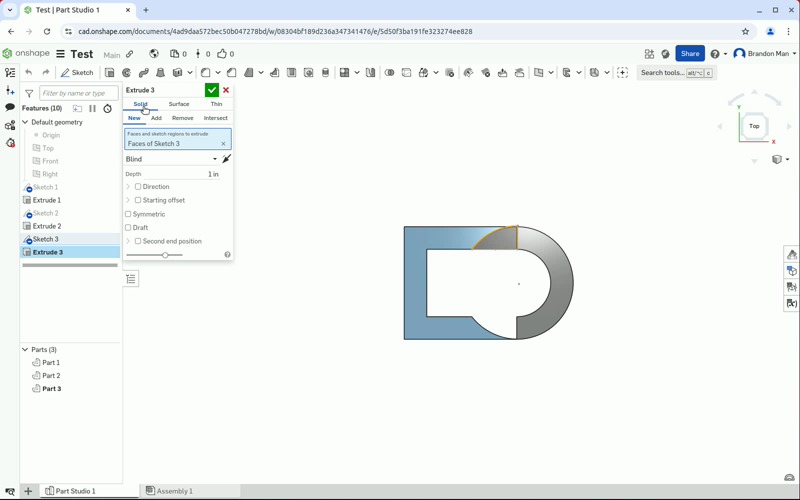
click(143, 106)
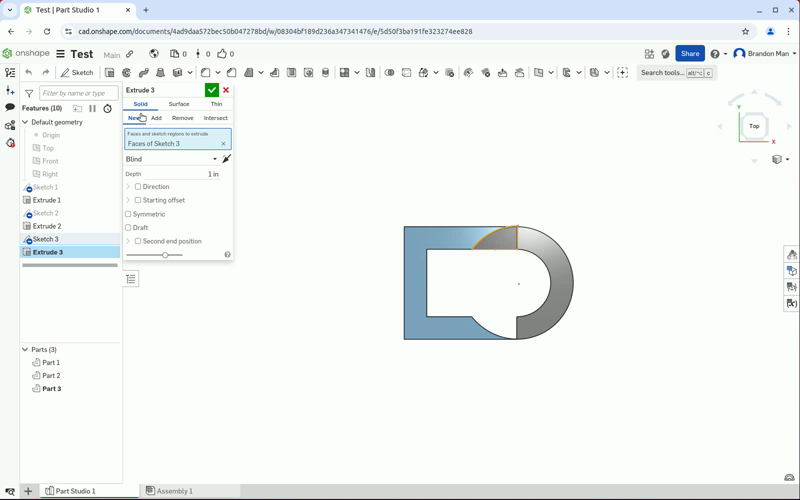
mouse_move(137, 120)
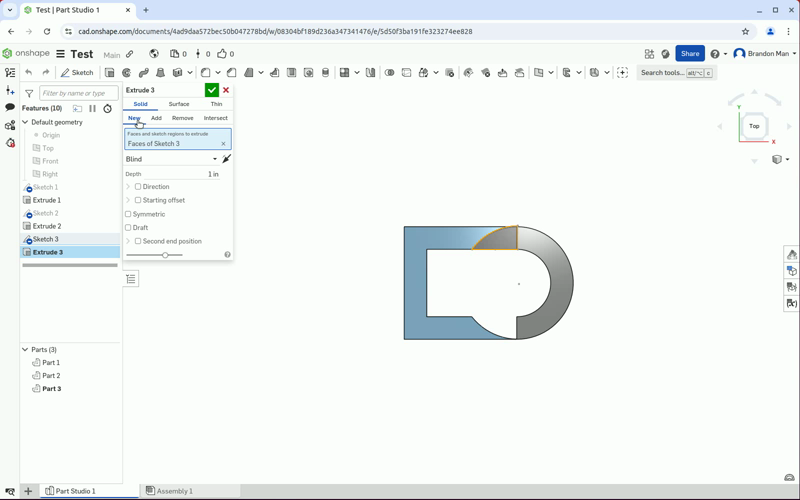
click(137, 120)
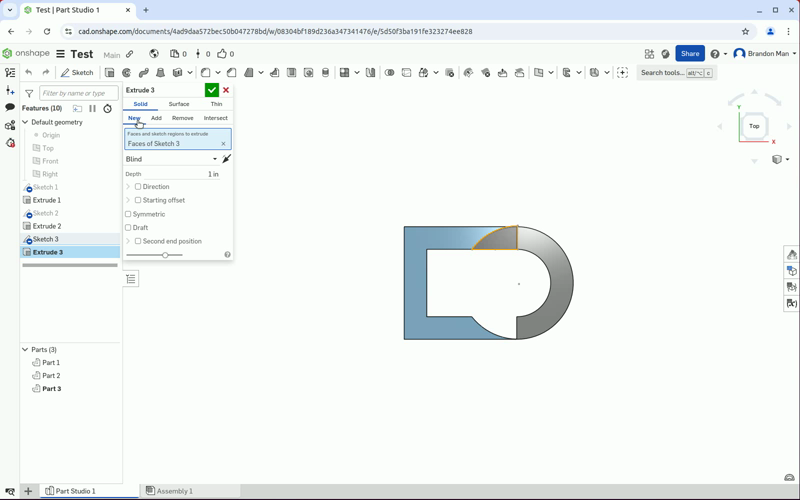
key(tab, 4)
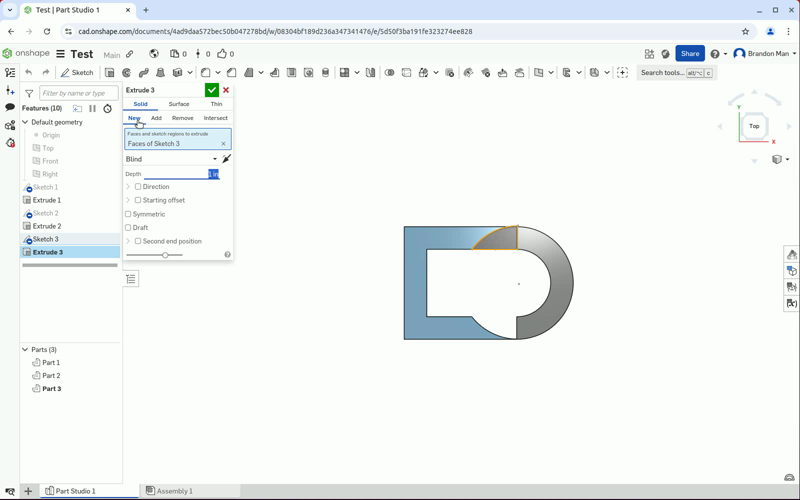
text(6.981)
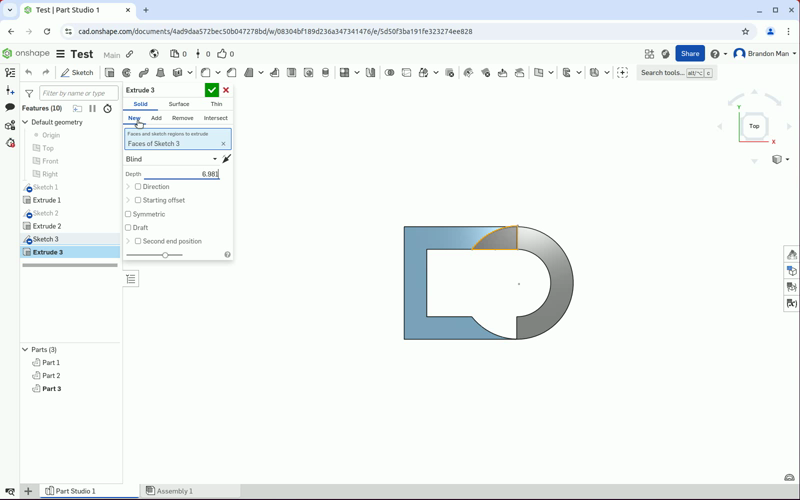
key(enter)
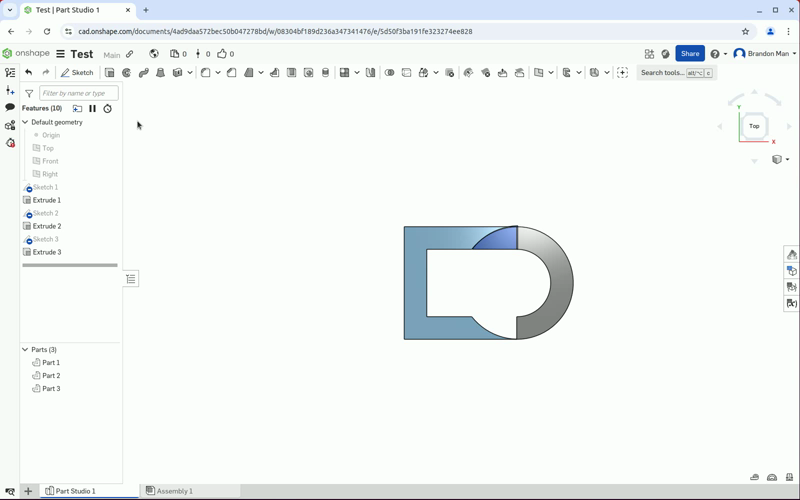
key(shift+h)
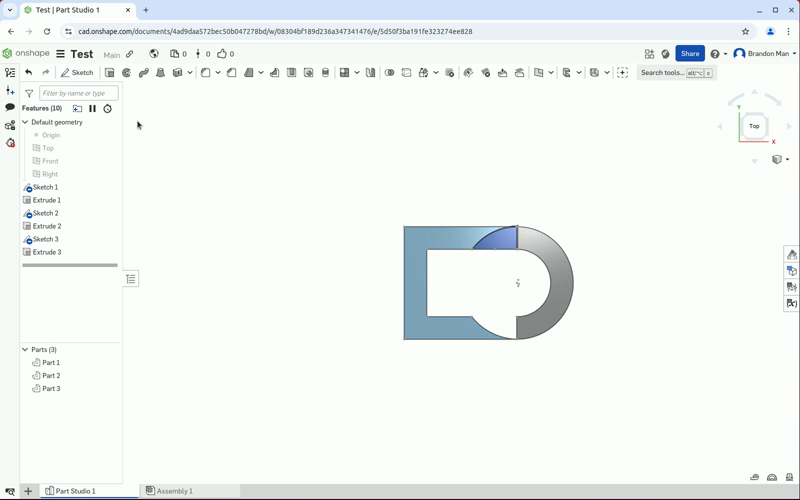
key(shift+h)
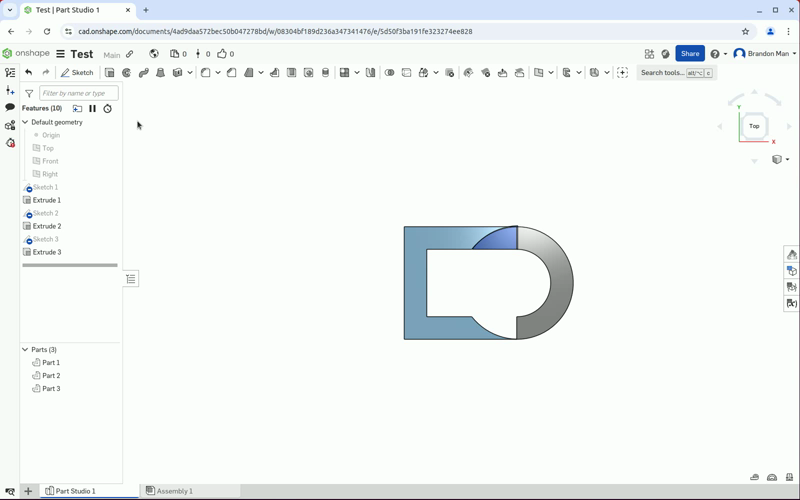
mouse_move(73, 189)
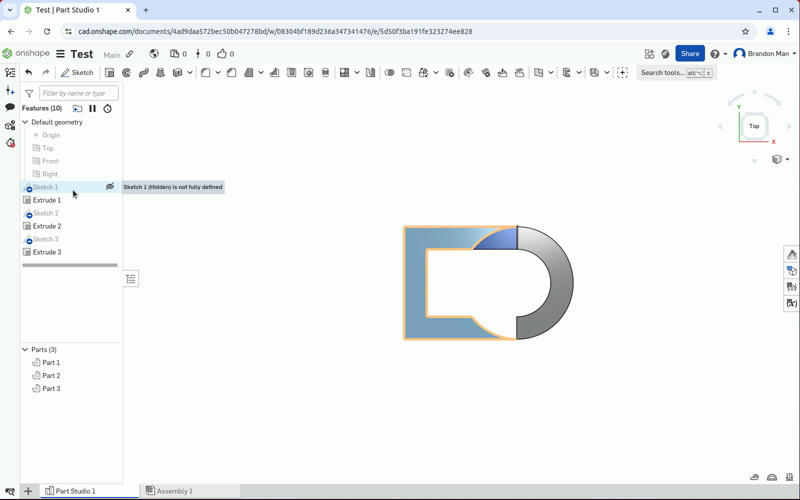
click(73, 189)
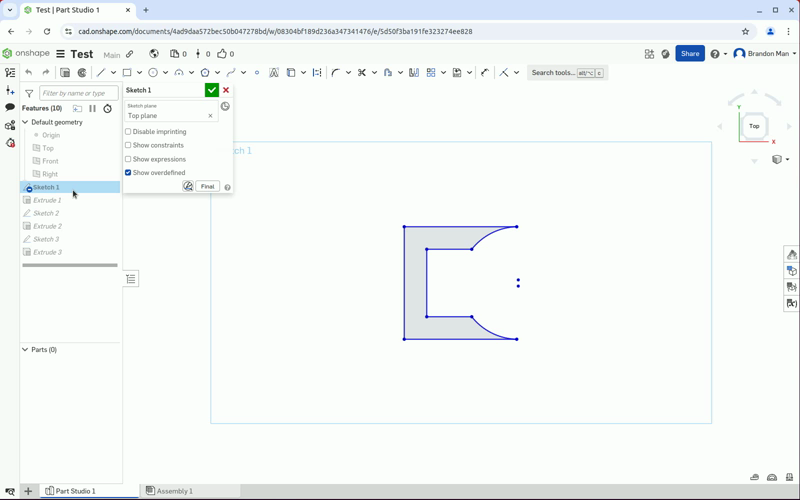
mouse_move(229, 92)
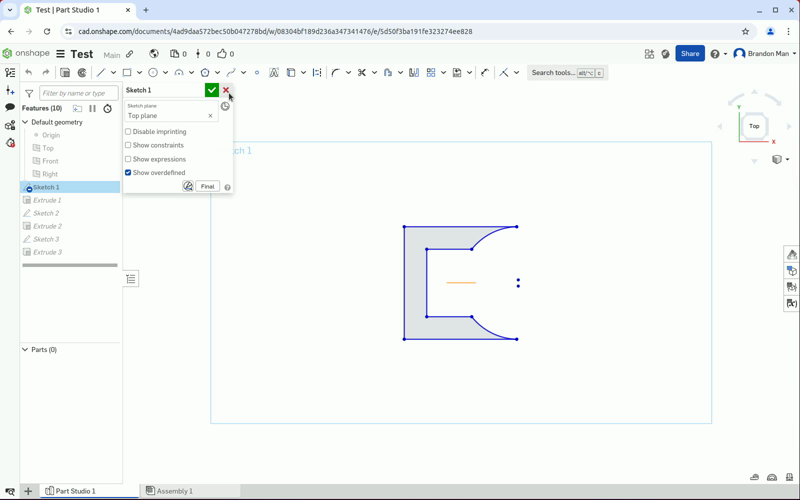
click(229, 92)
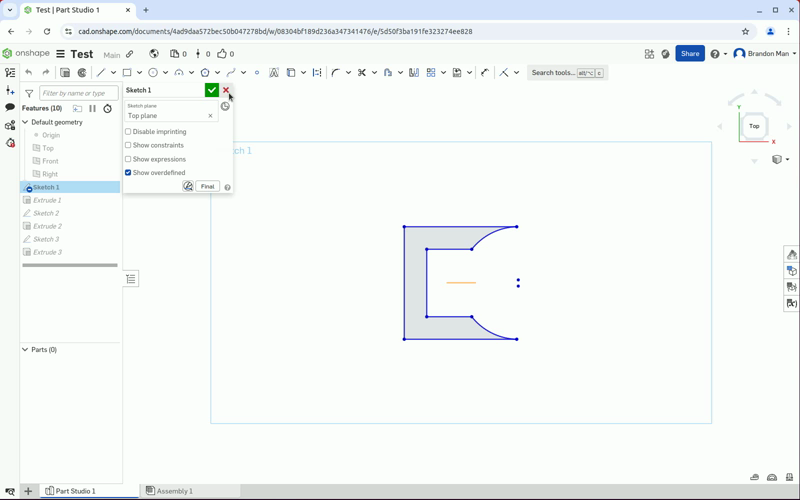
key(shift+s)
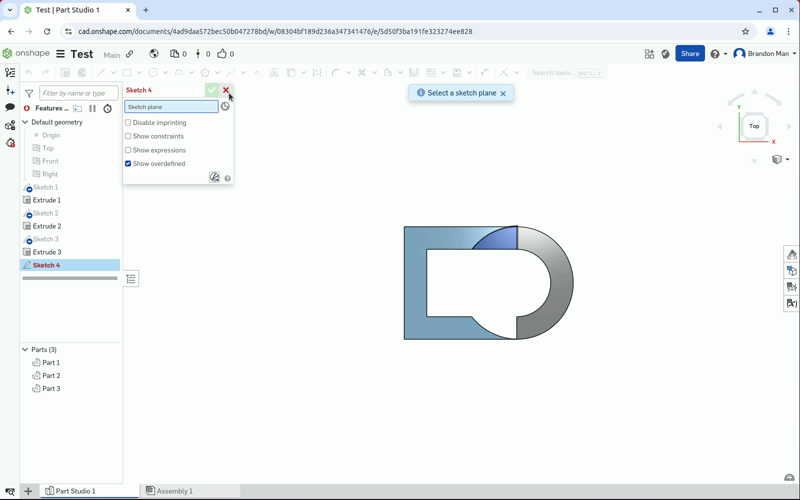
mouse_move(73, 150)
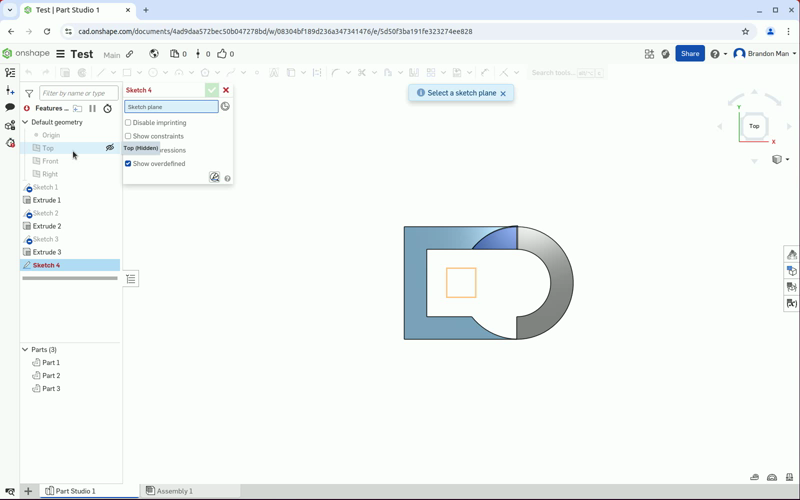
click(73, 150)
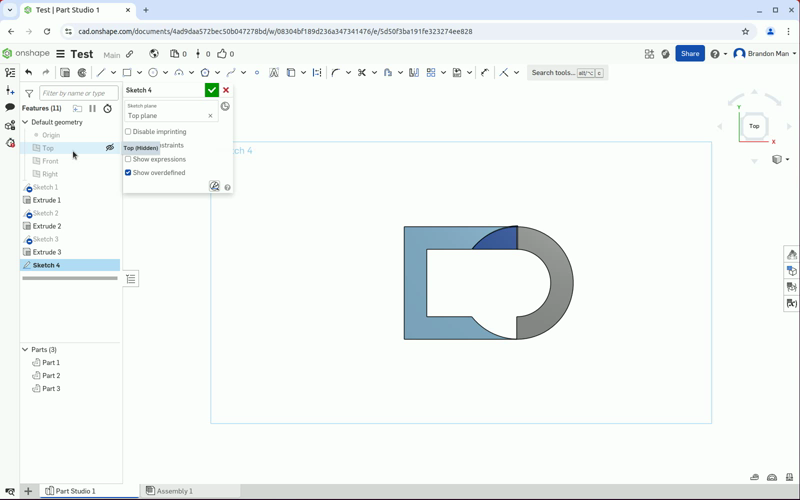
mouse_move(73, 352)
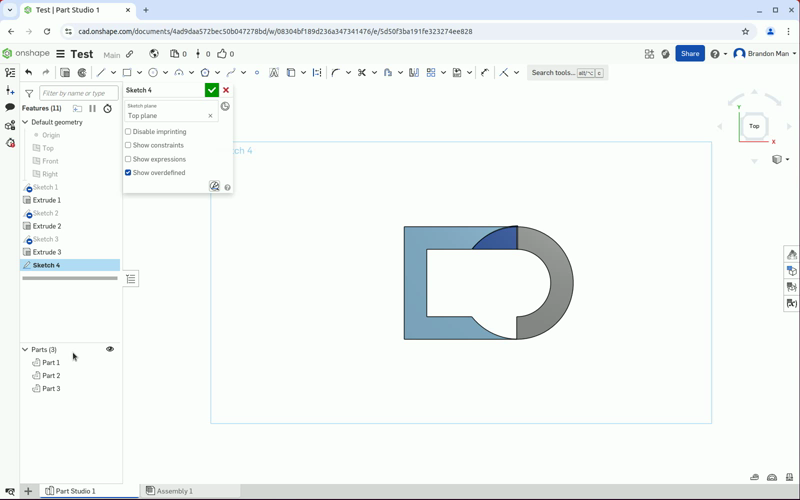
key(y)
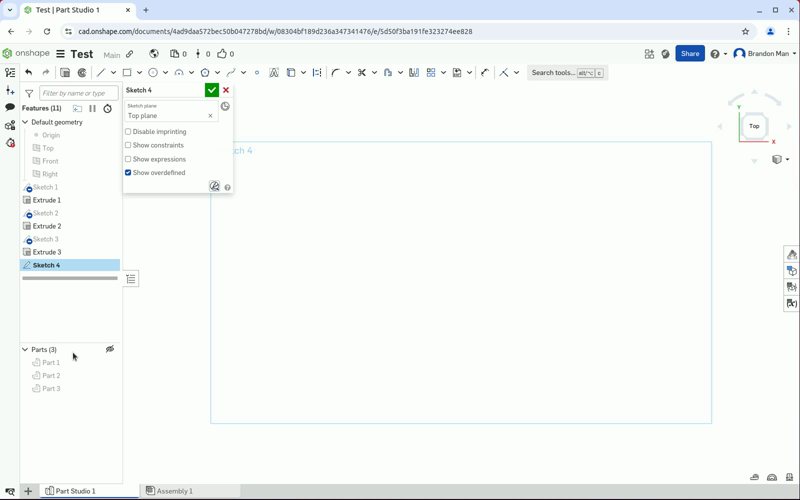
key(a)
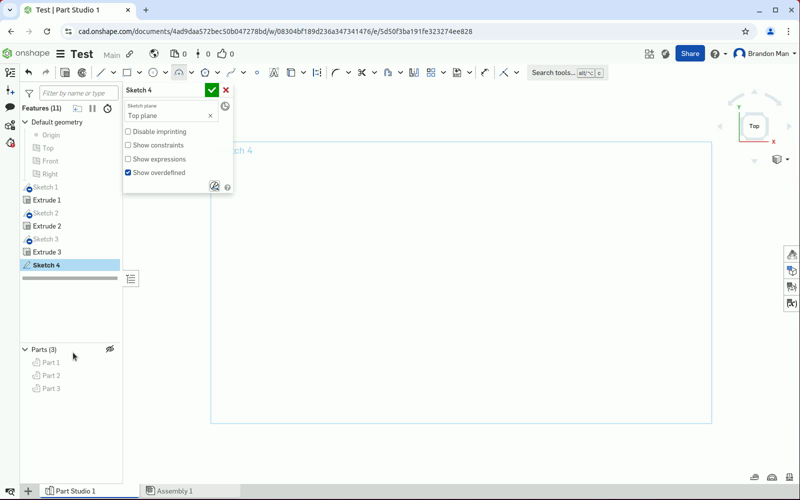
key_down(shift)
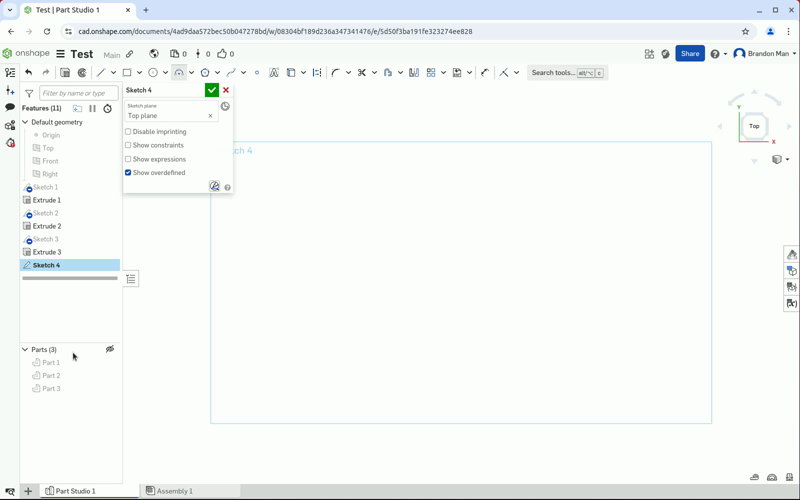
mouse_move(472, 316)
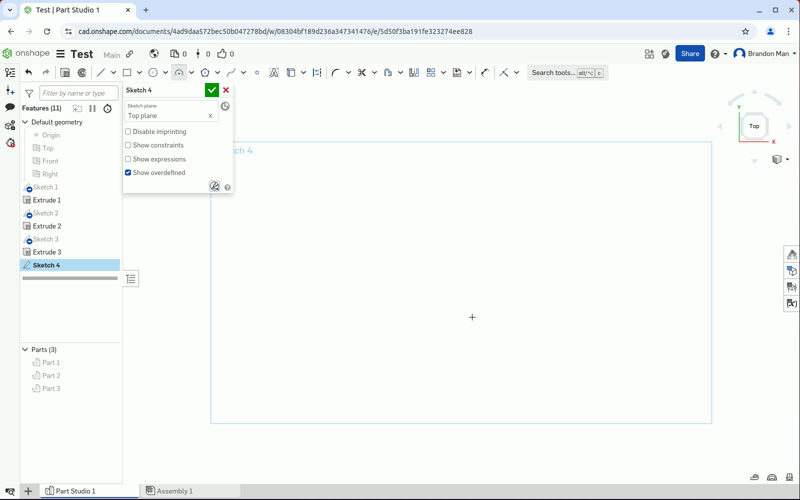
click(472, 316)
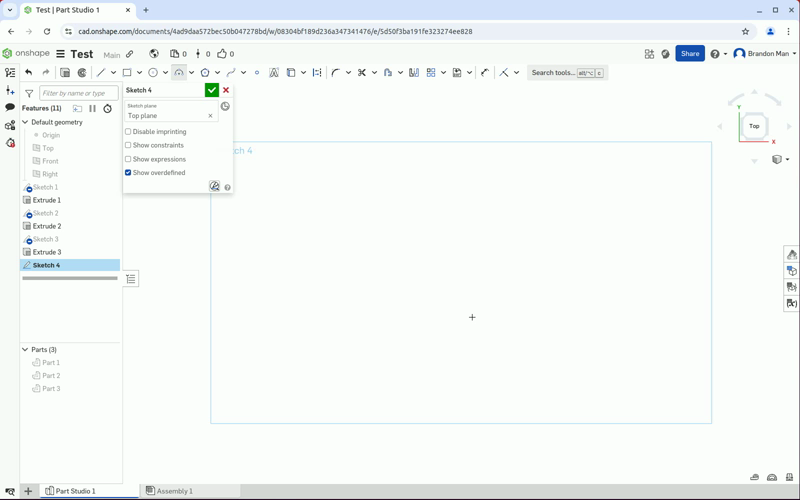
key_up(shift)
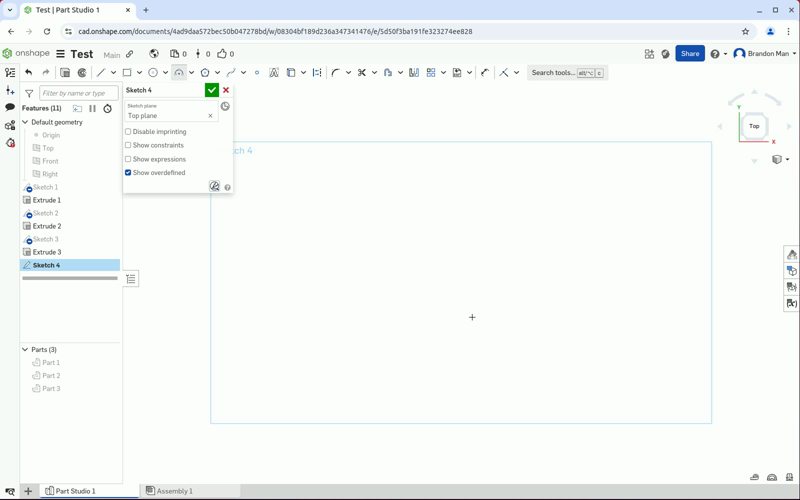
key_down(shift)
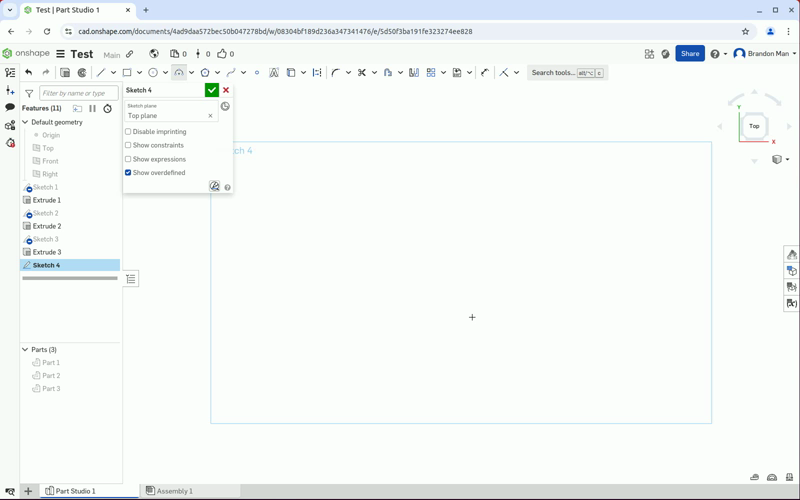
mouse_move(517, 339)
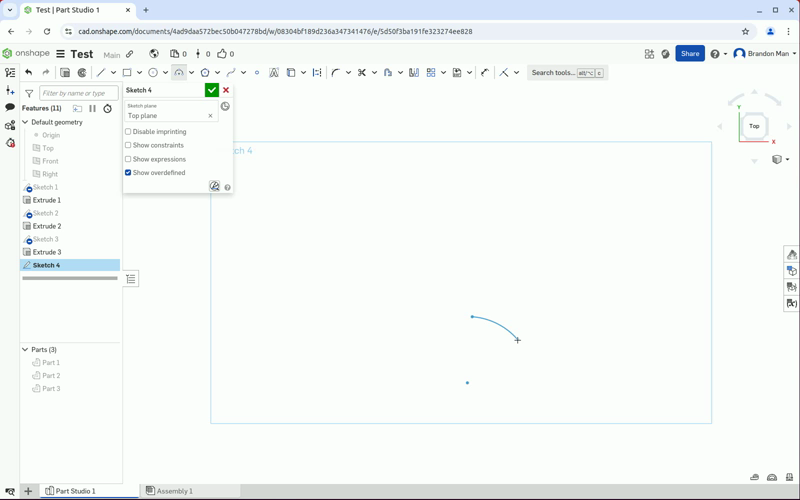
click(517, 339)
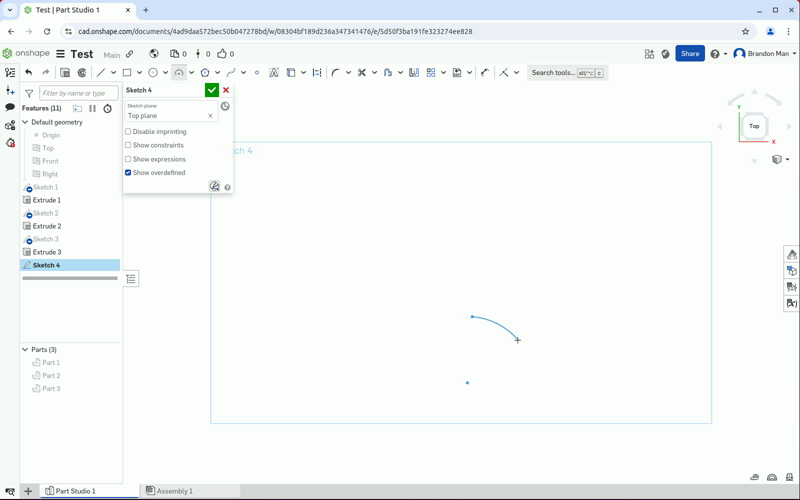
mouse_move(492, 333)
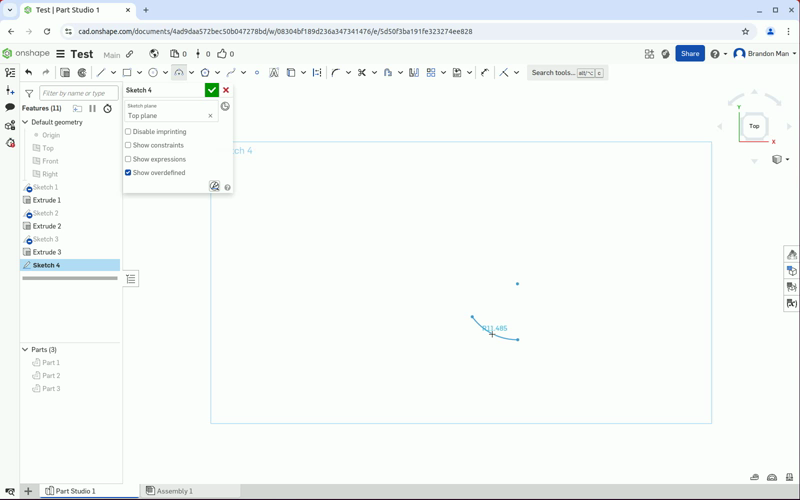
click(492, 333)
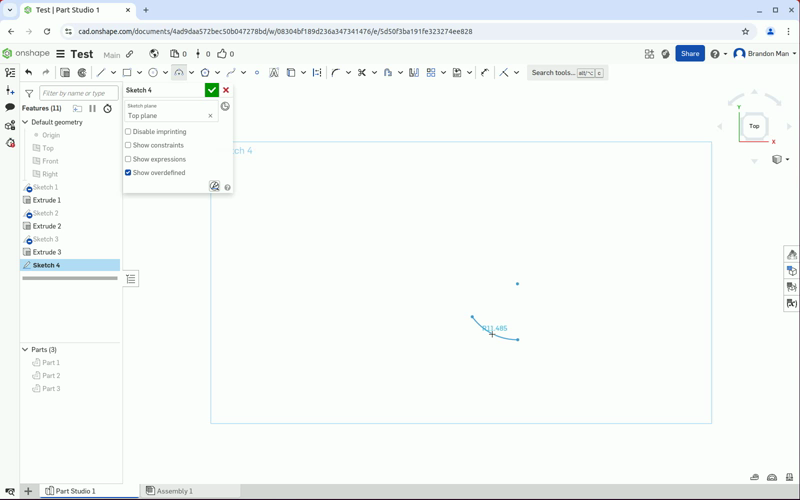
key_up(shift)
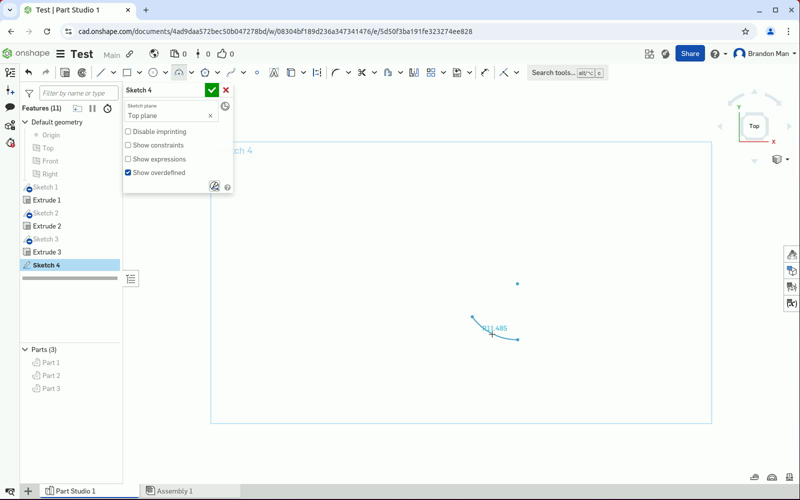
key(esc)
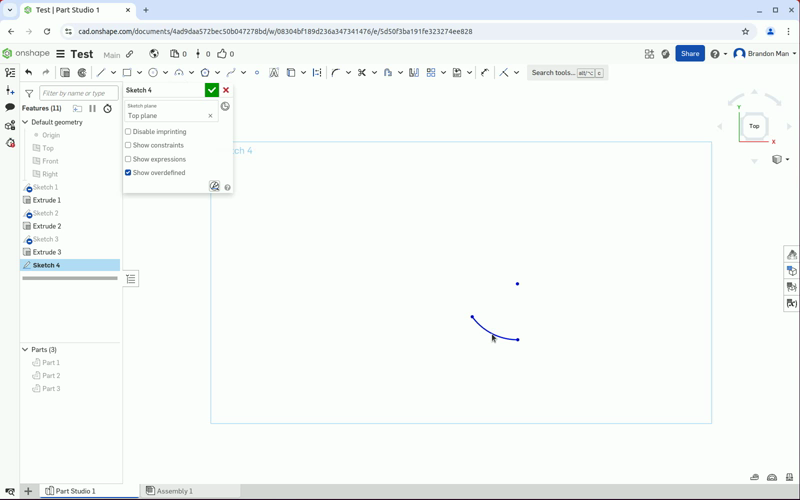
key(l)
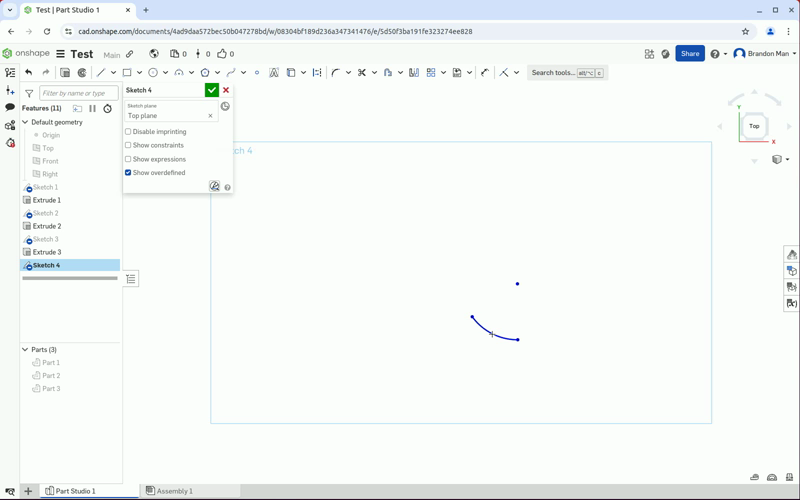
mouse_move(517, 339)
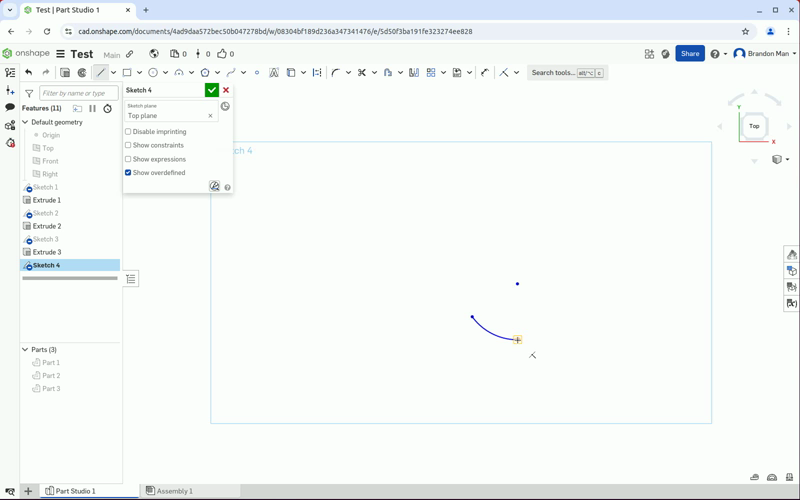
click(517, 339)
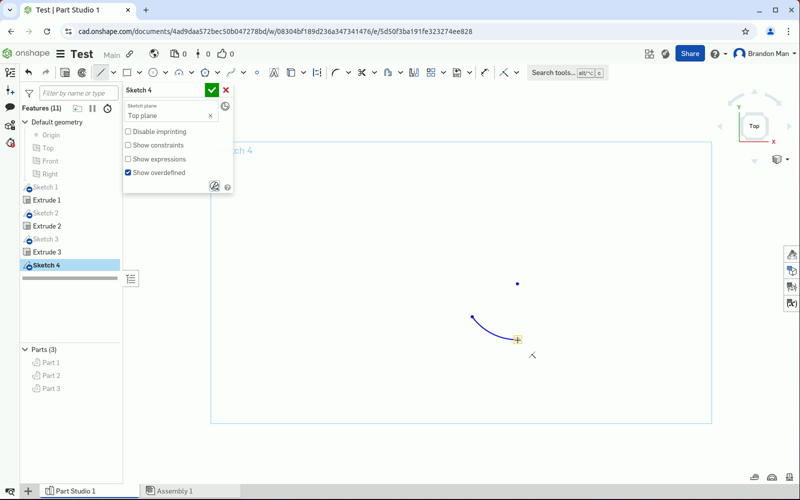
key_down(shift)
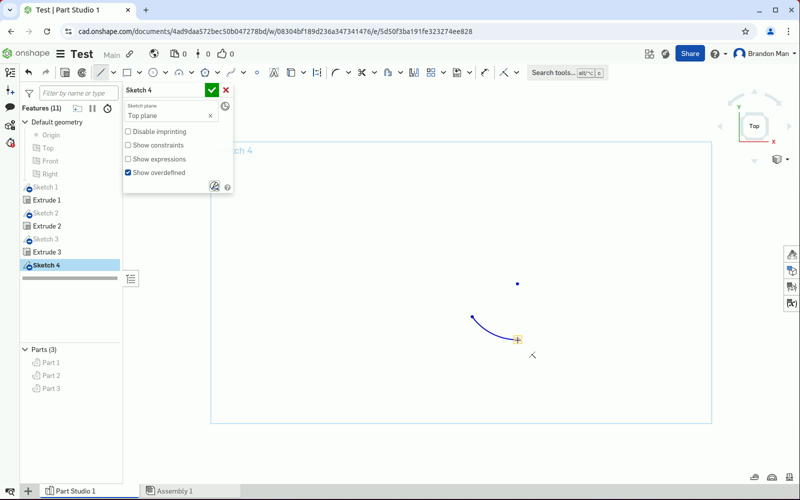
mouse_move(547, 339)
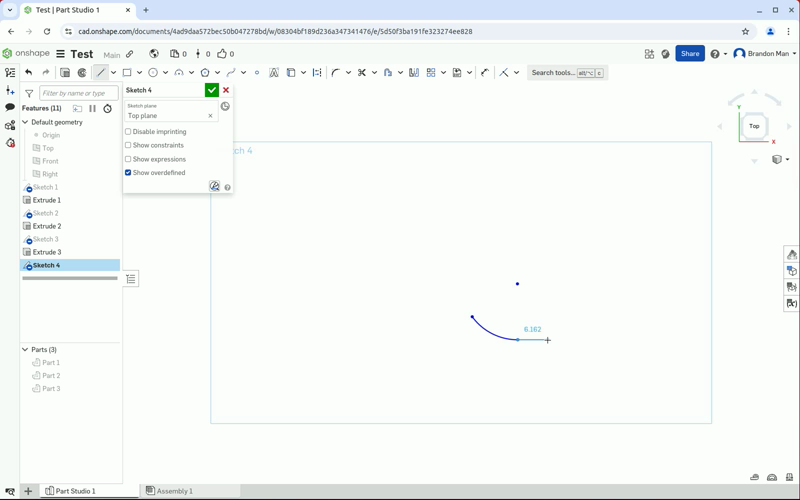
mouse_move(517, 316)
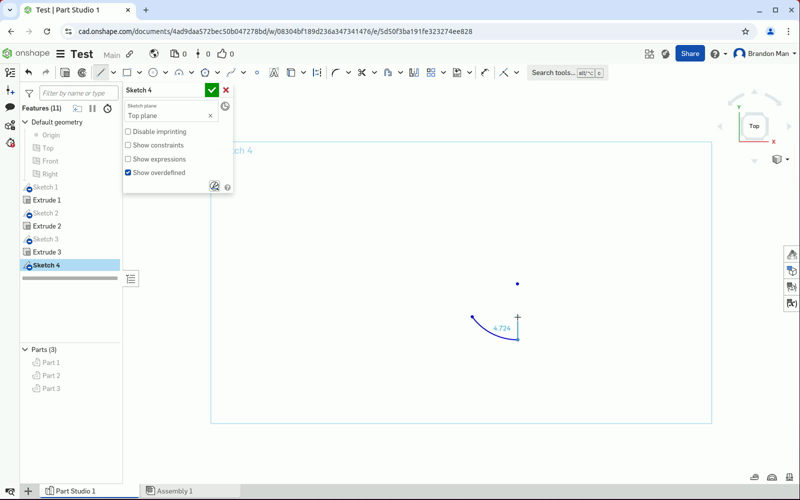
click(517, 316)
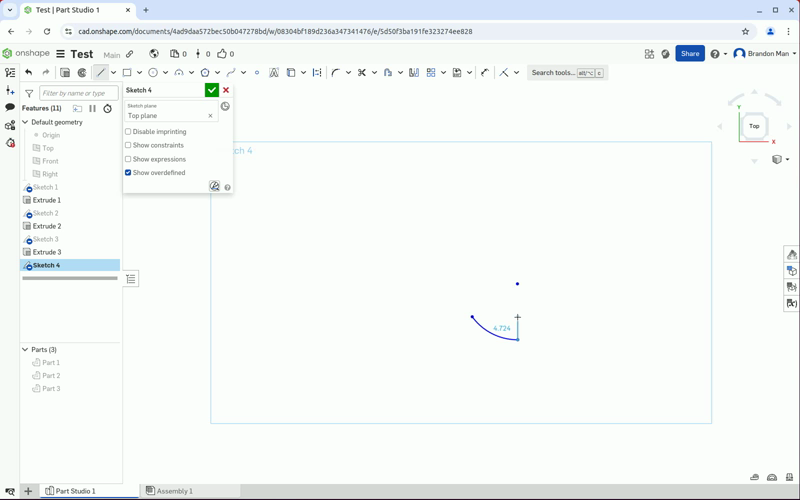
key_up(shift)
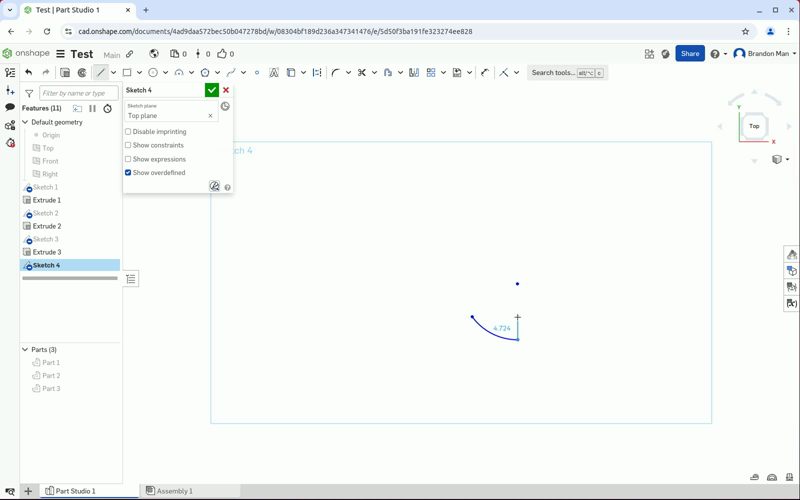
key_down(shift)
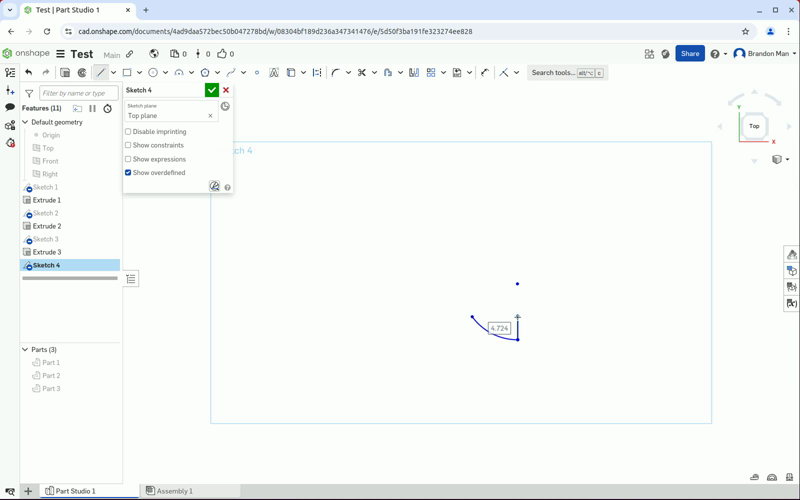
mouse_move(547, 316)
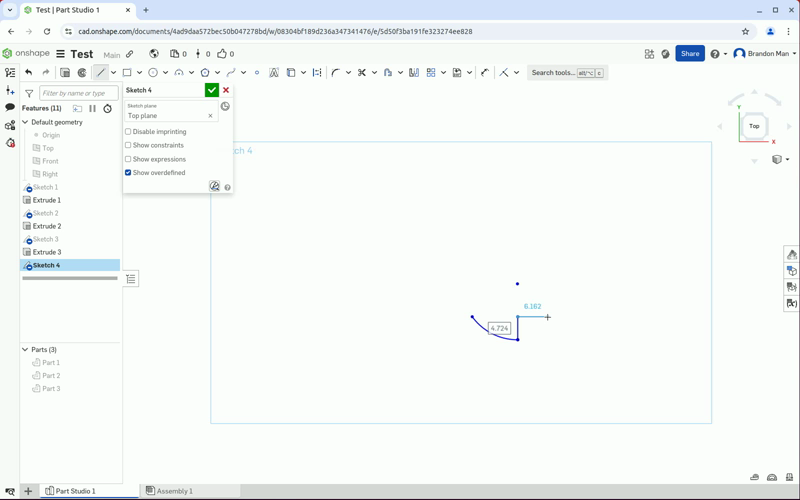
mouse_move(495, 316)
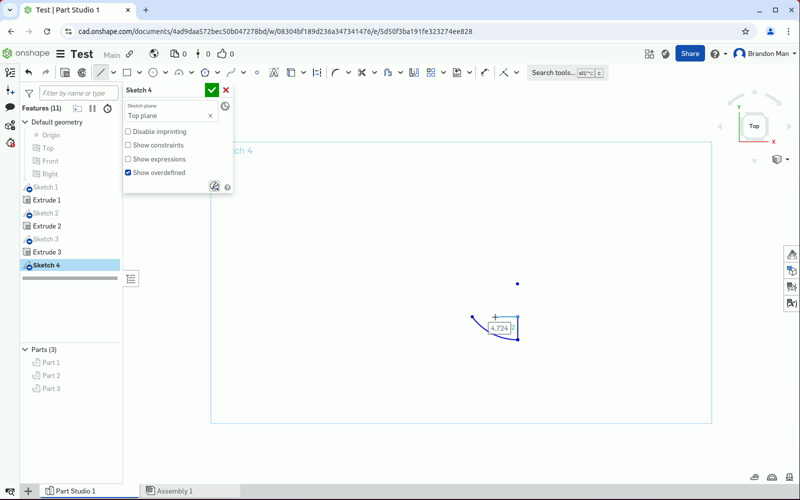
click(495, 316)
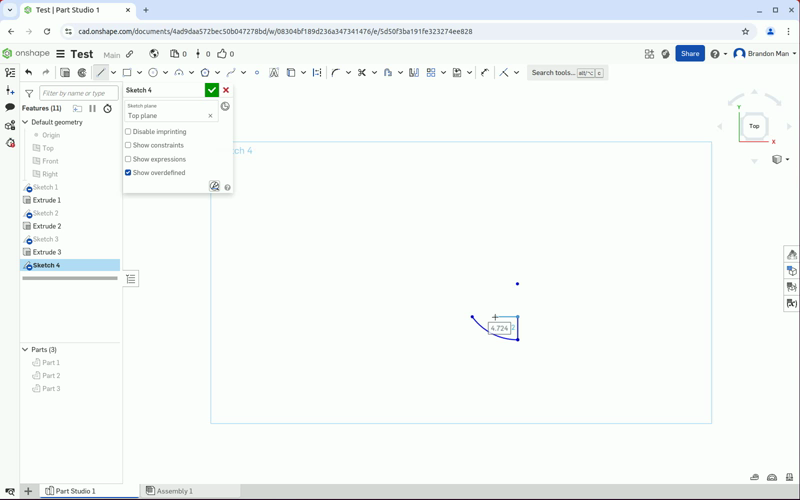
key_up(shift)
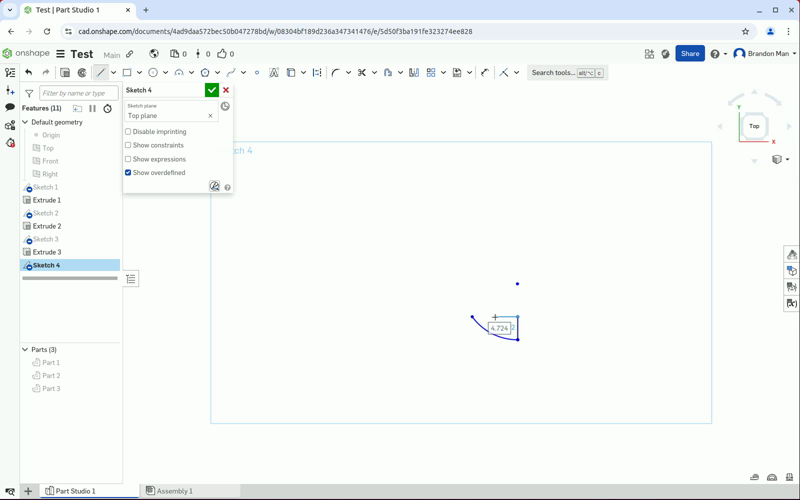
mouse_move(525, 316)
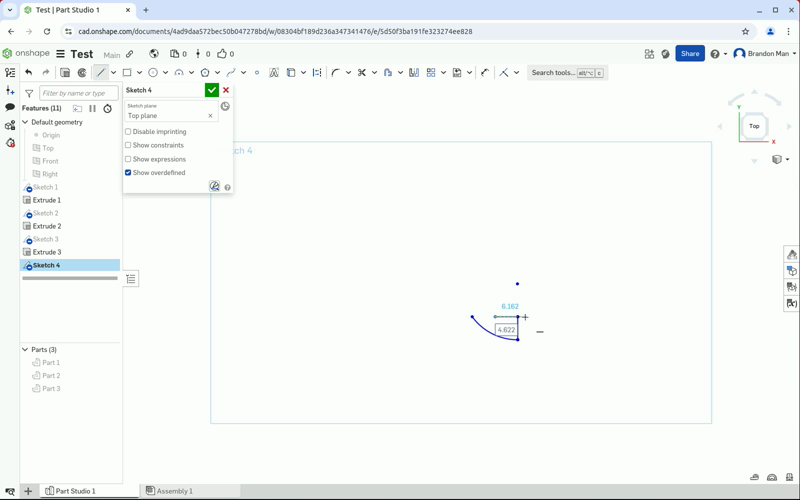
key_down(shift)
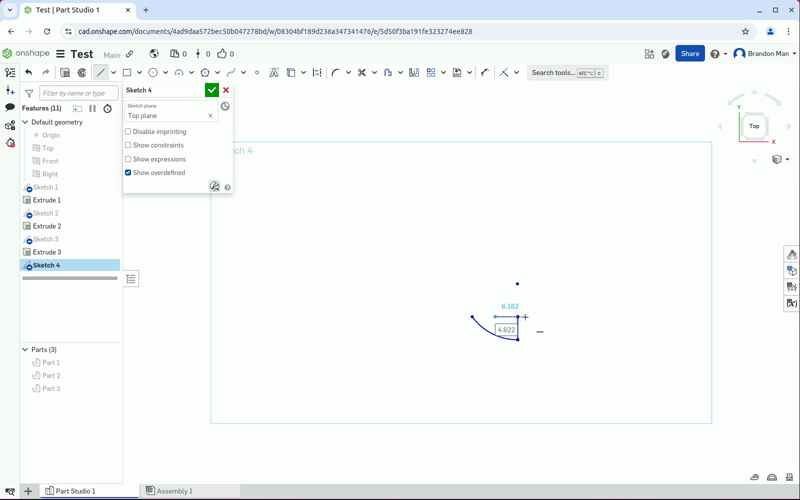
mouse_move(472, 316)
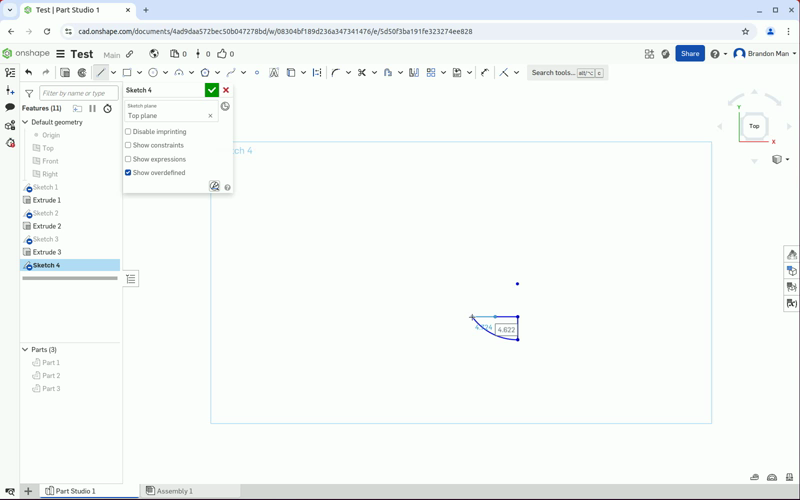
key_up(shift)
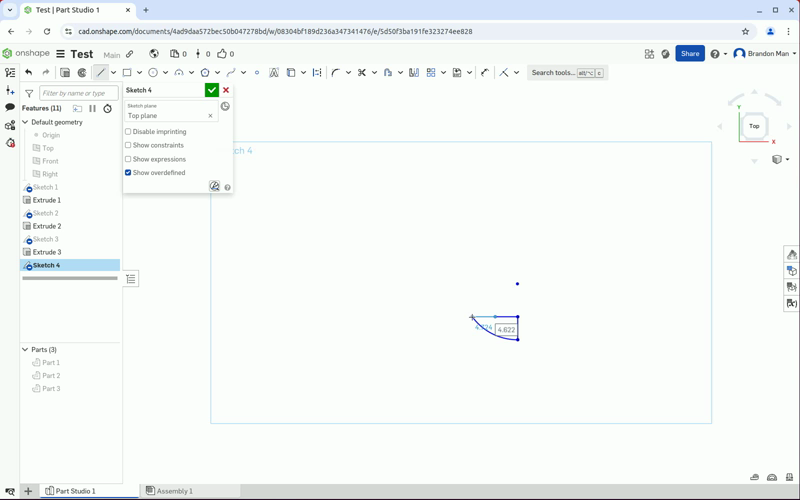
click(472, 316)
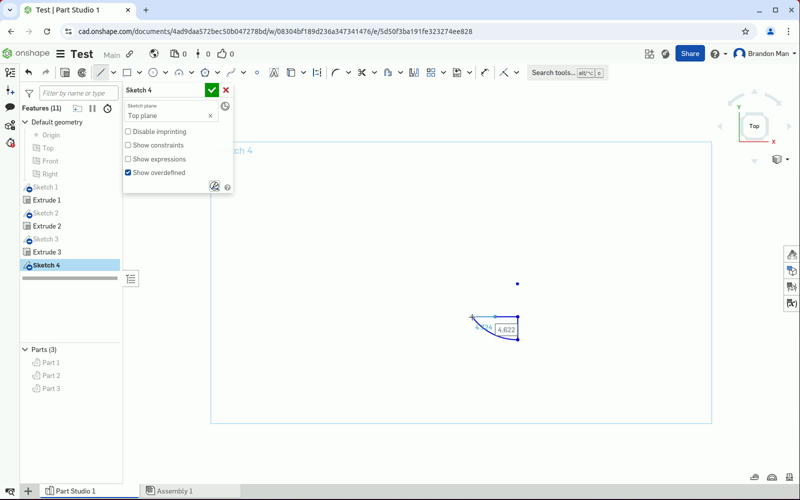
key(esc)
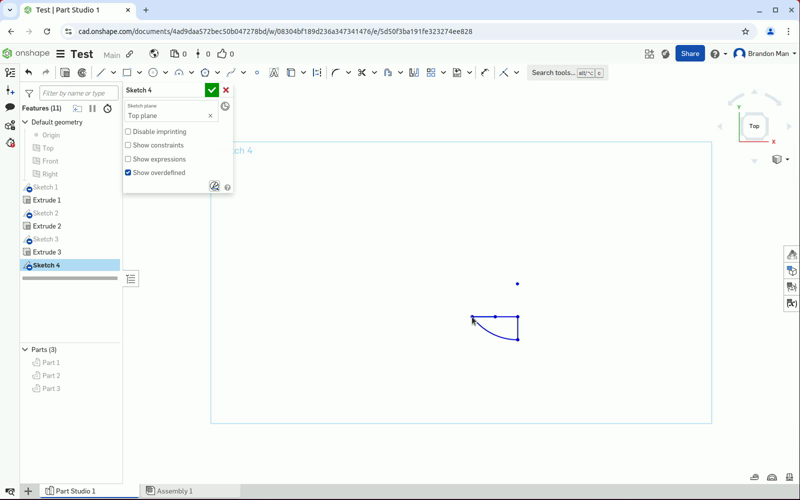
mouse_move(513, 320)
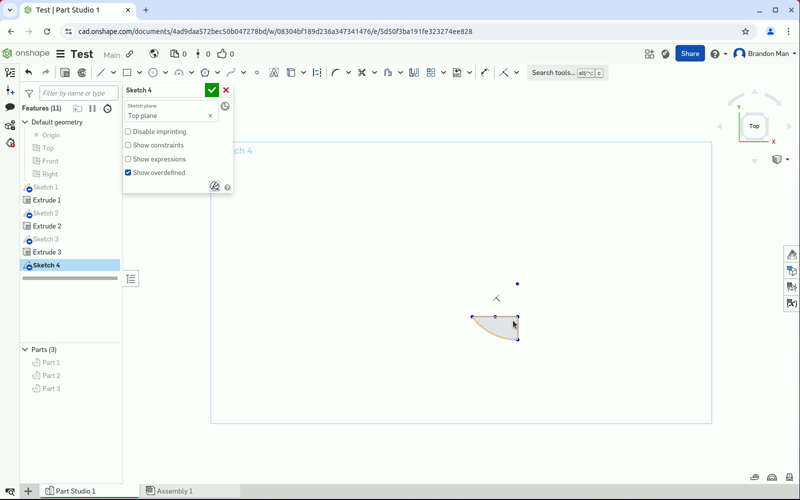
scroll(6)
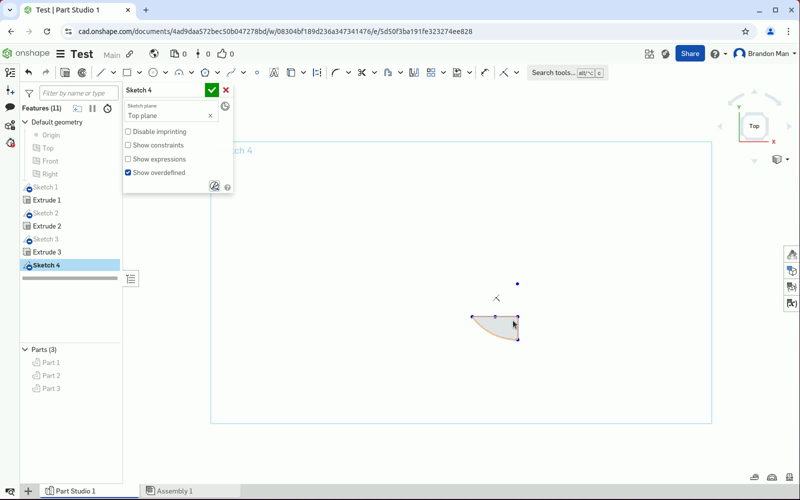
scroll(6)
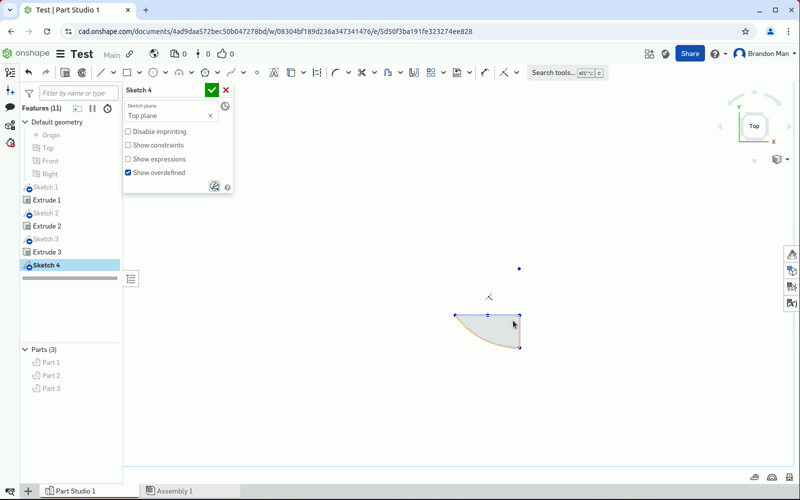
scroll(6)
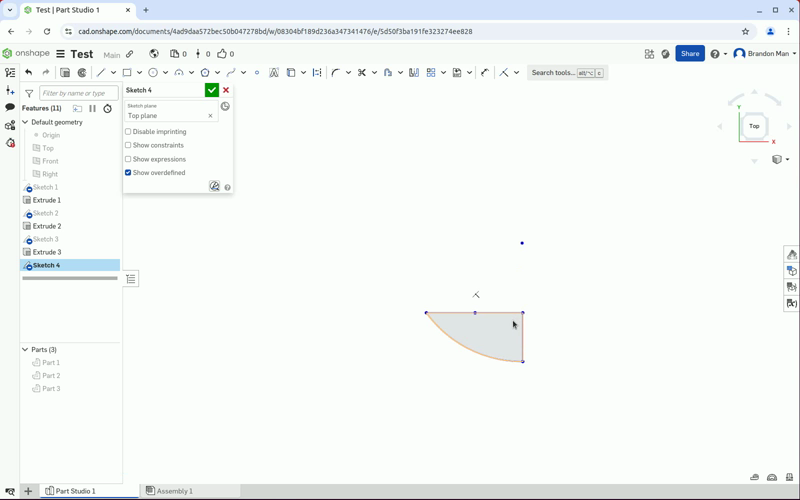
scroll(6)
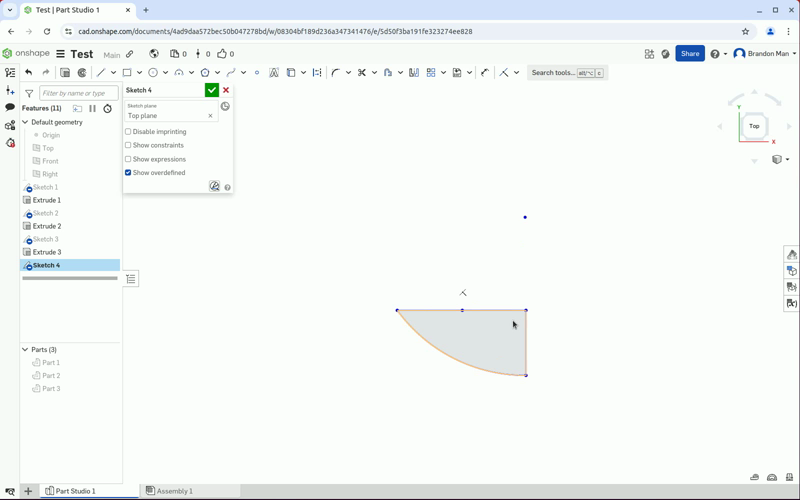
scroll(6)
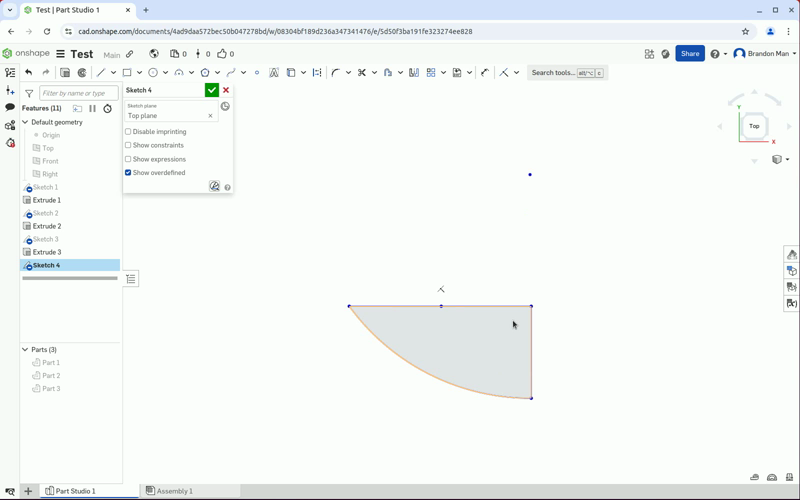
scroll(6)
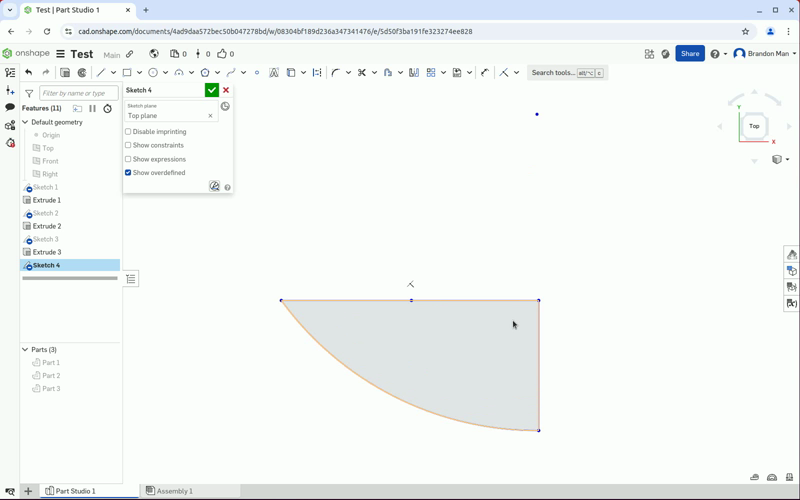
scroll(6)
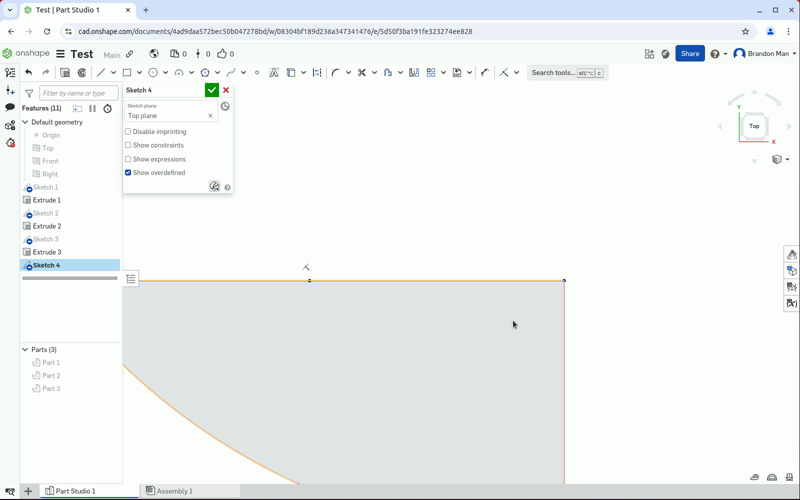
click(513, 320)
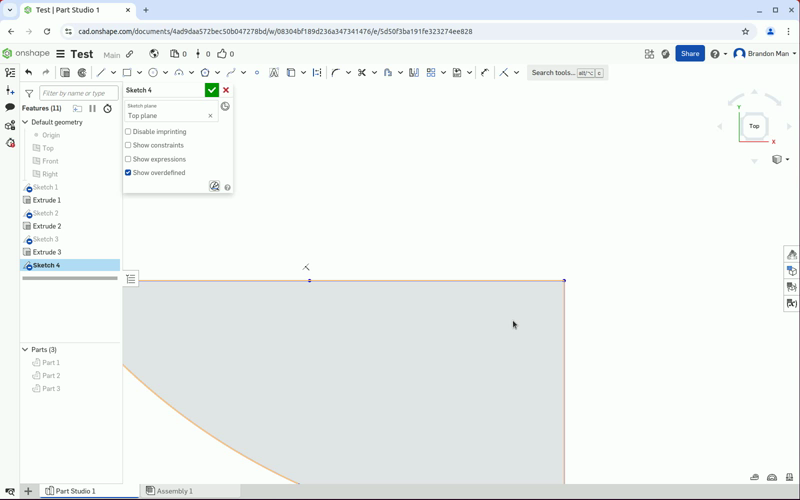
scroll(-6)
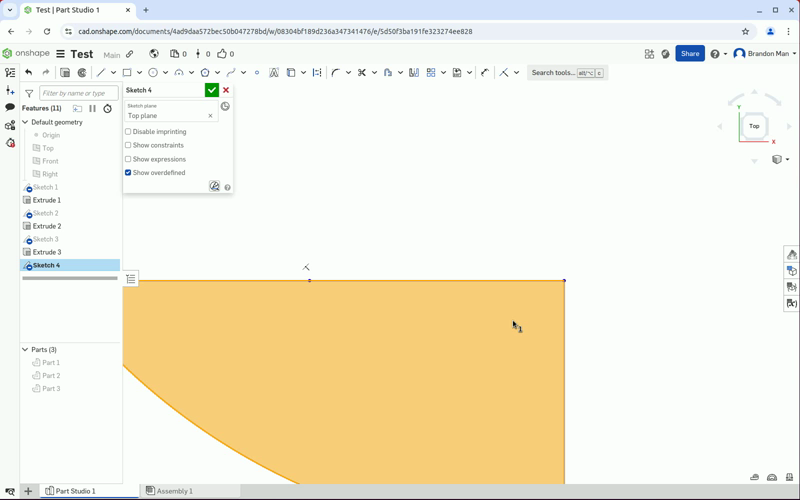
scroll(-6)
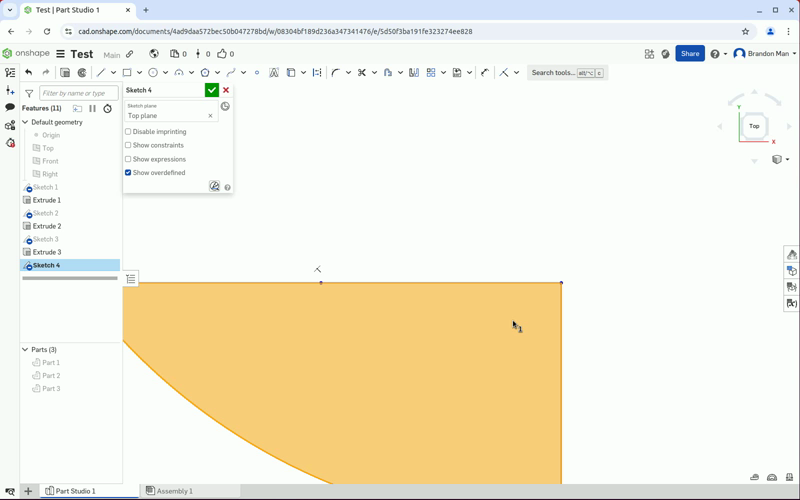
scroll(-6)
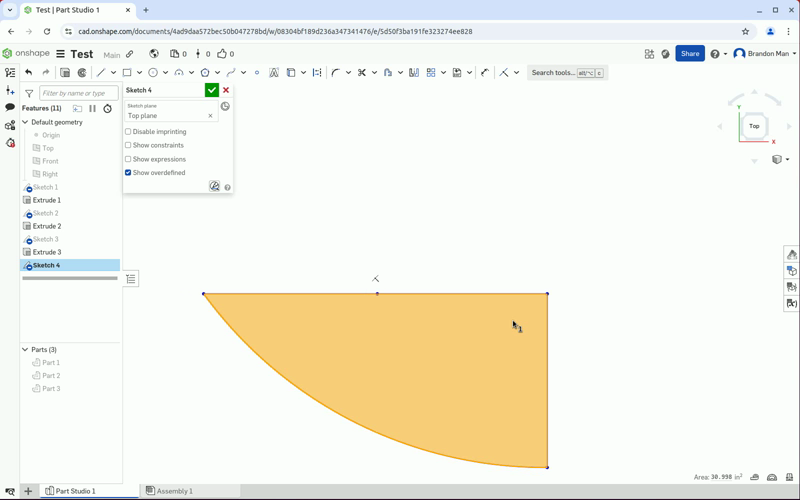
scroll(-6)
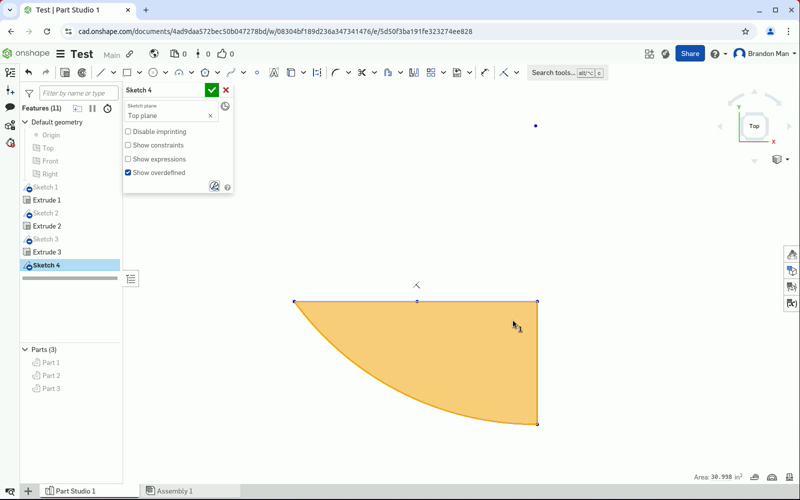
scroll(-6)
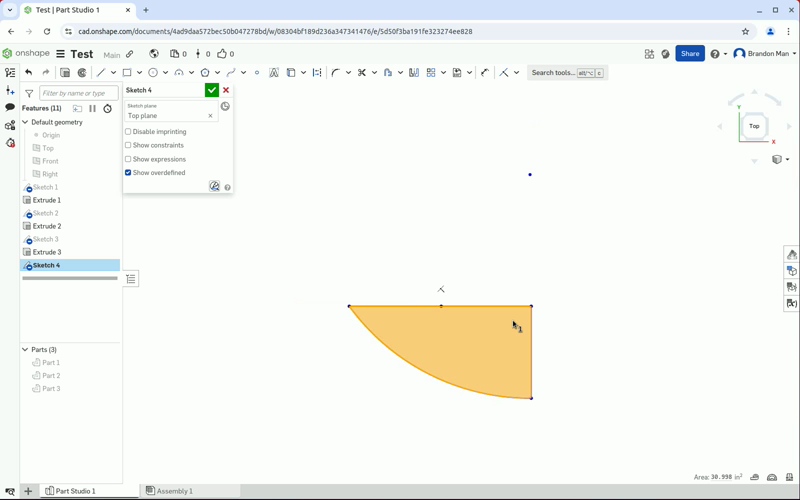
scroll(-6)
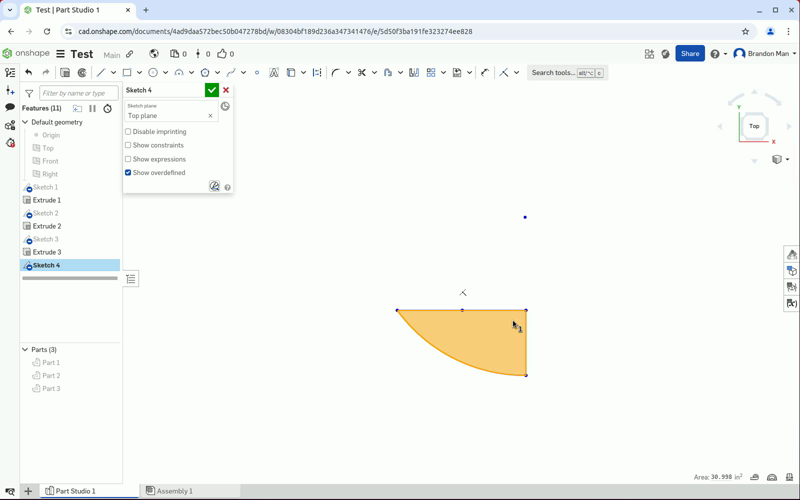
scroll(-6)
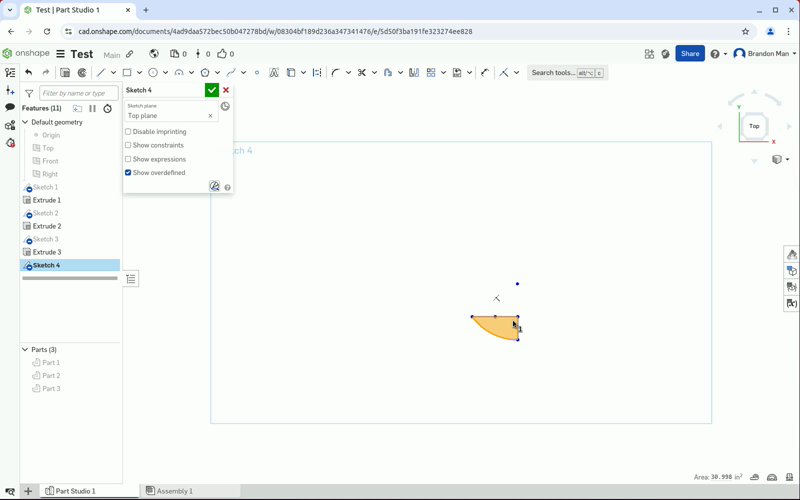
mouse_move(73, 352)
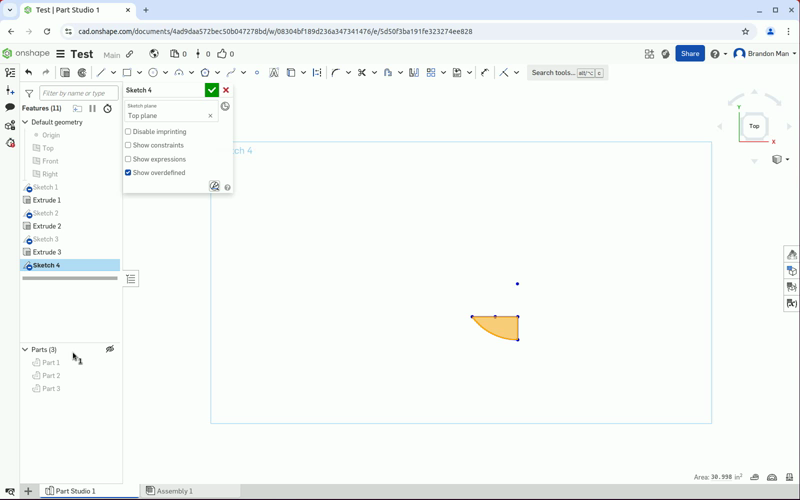
key(shift+y)
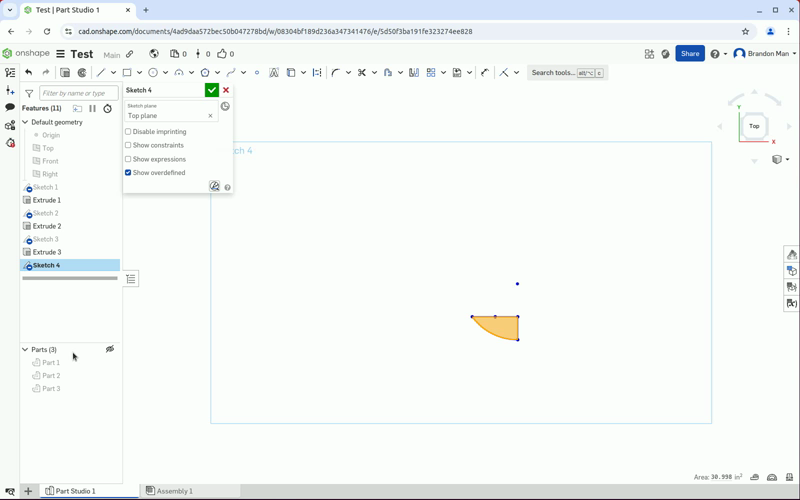
key(shift+e)
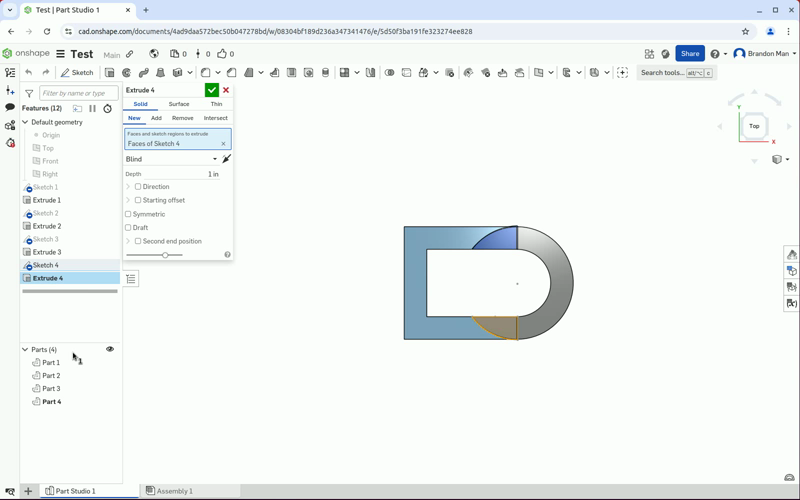
mouse_move(143, 106)
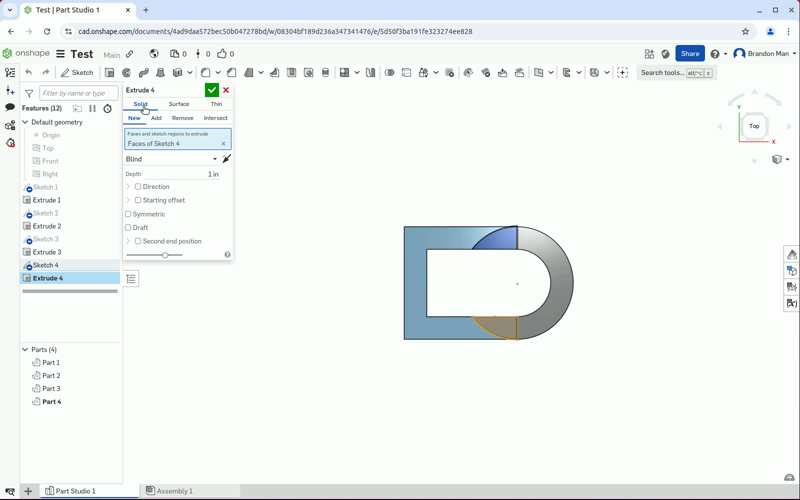
click(143, 106)
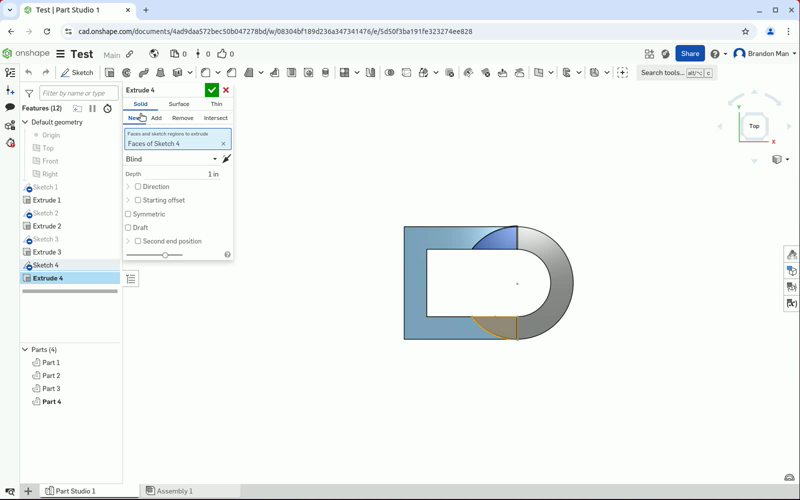
mouse_move(137, 120)
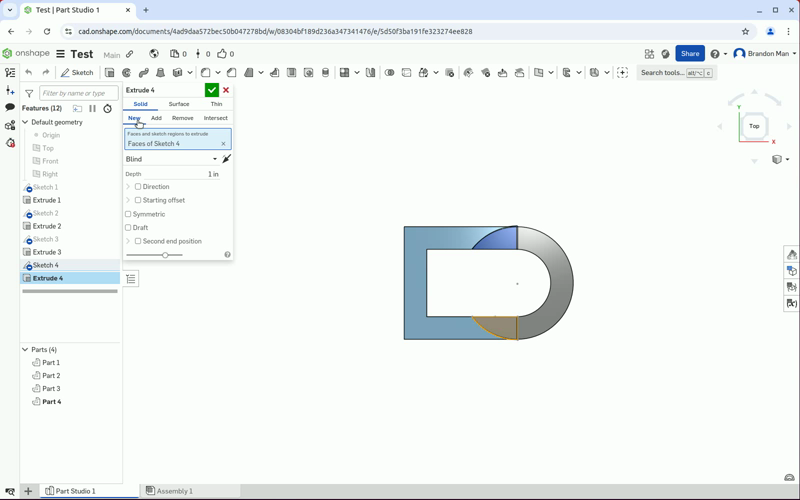
click(137, 120)
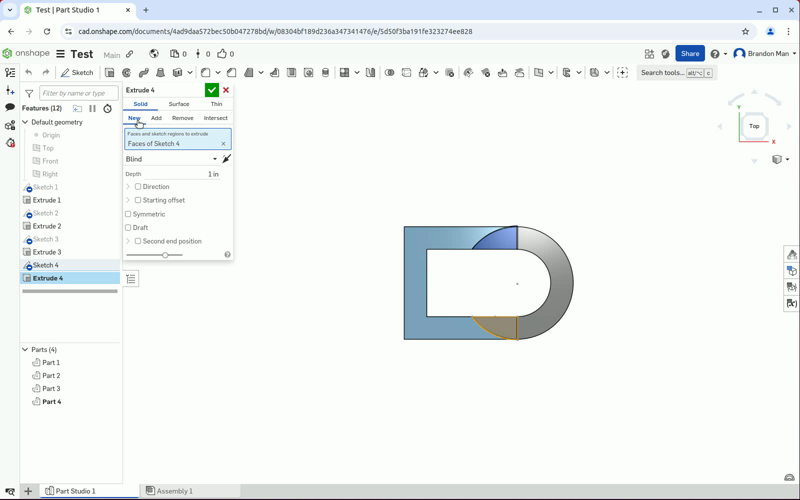
key(tab, 4)
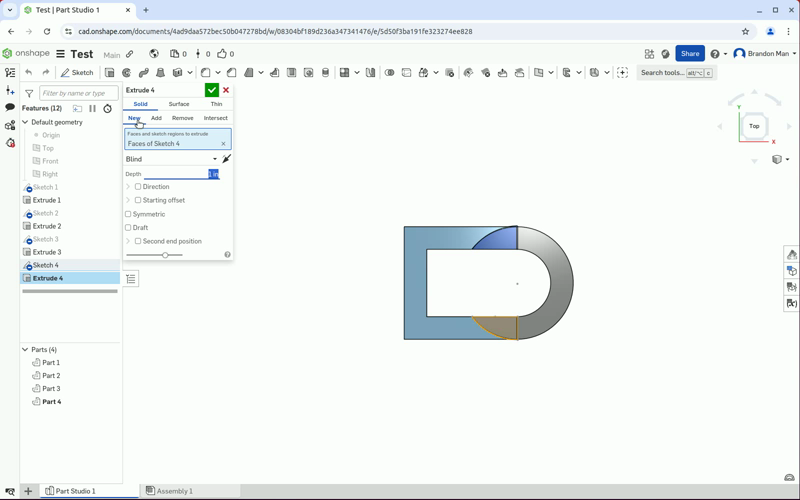
text(6.981)
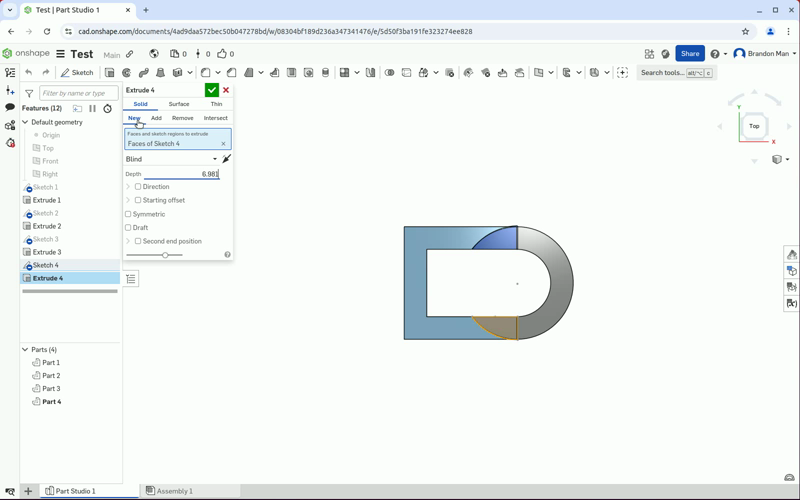
key(enter)
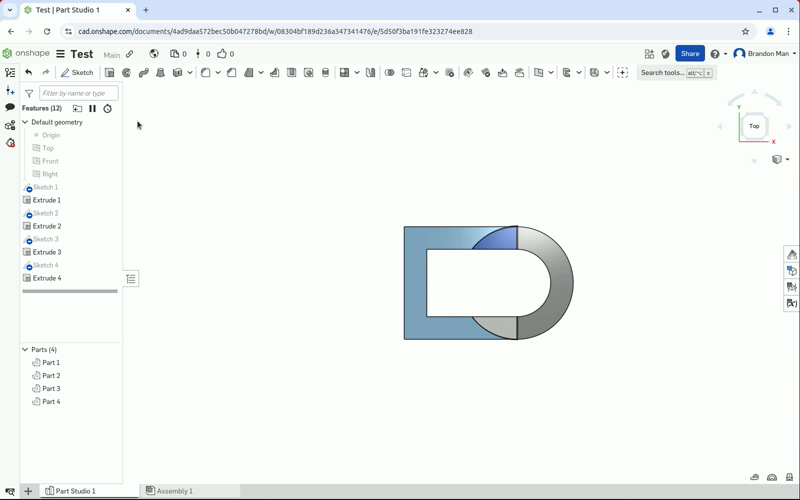
key(shift+h)
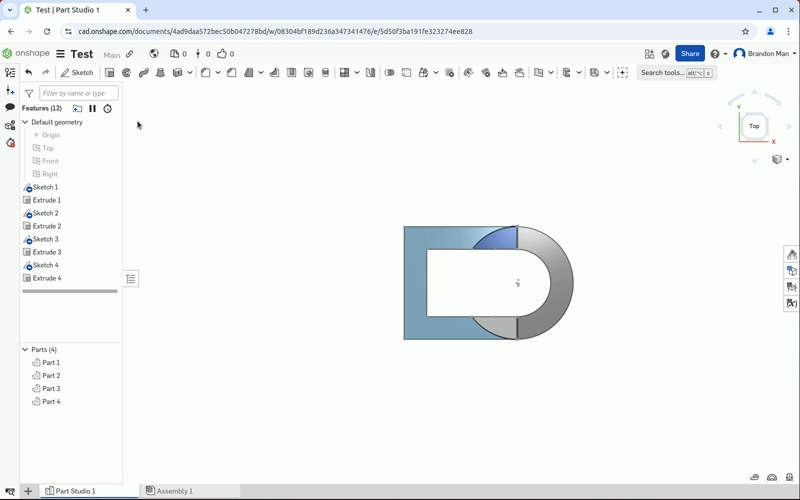
key(shift+h)
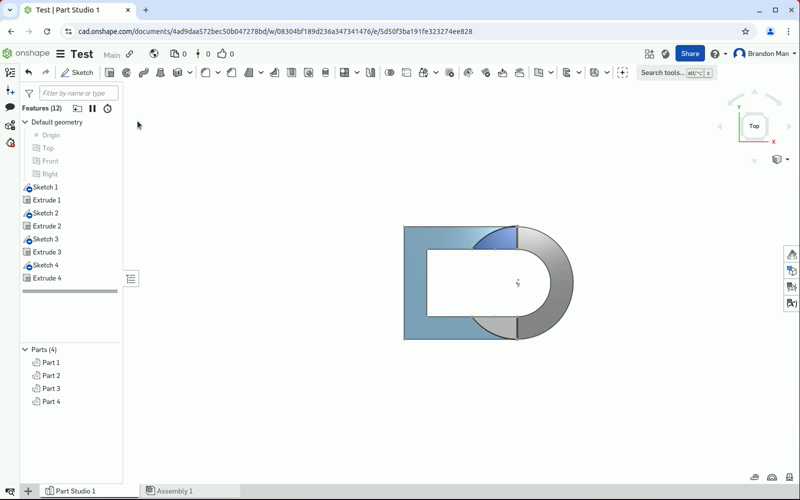
key(shift+7)
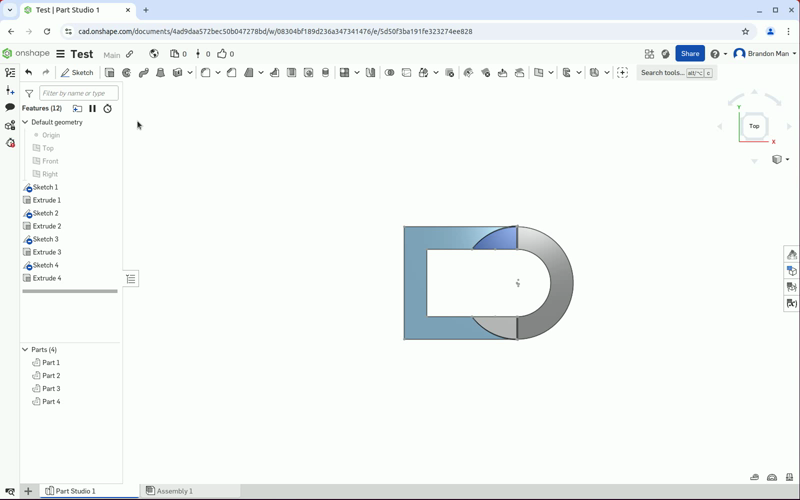
key(up, 3)
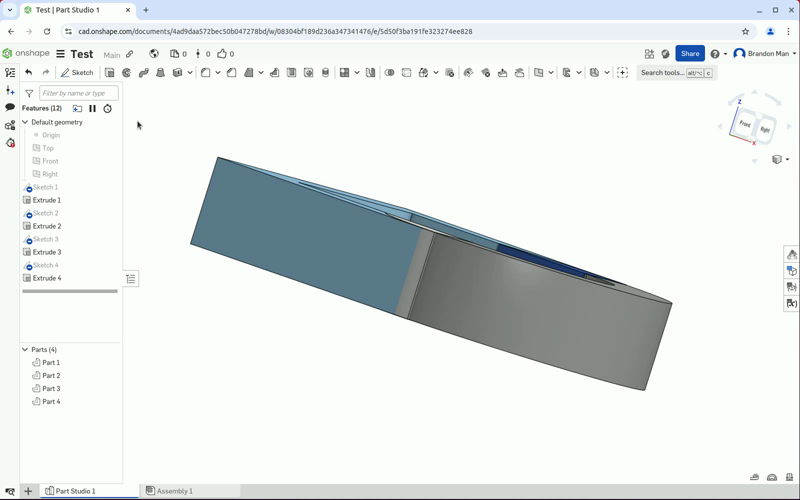
key(left, 3)
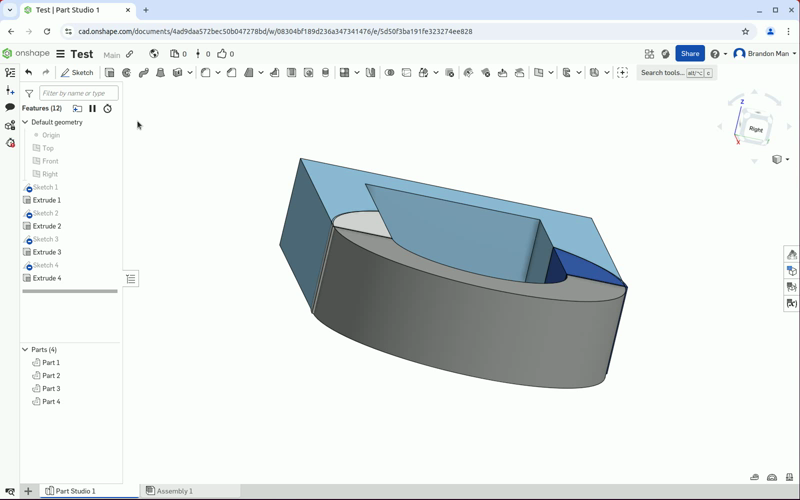
key(right, 3)
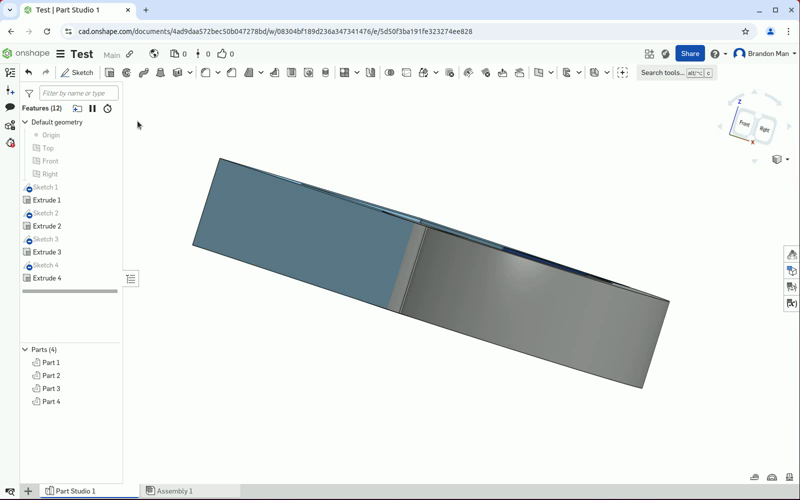
key(down, 3)
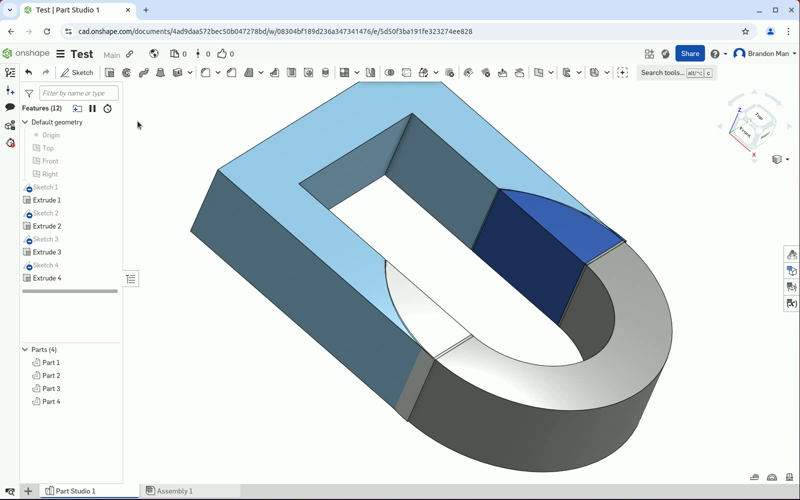
mouse_move(73, 189)
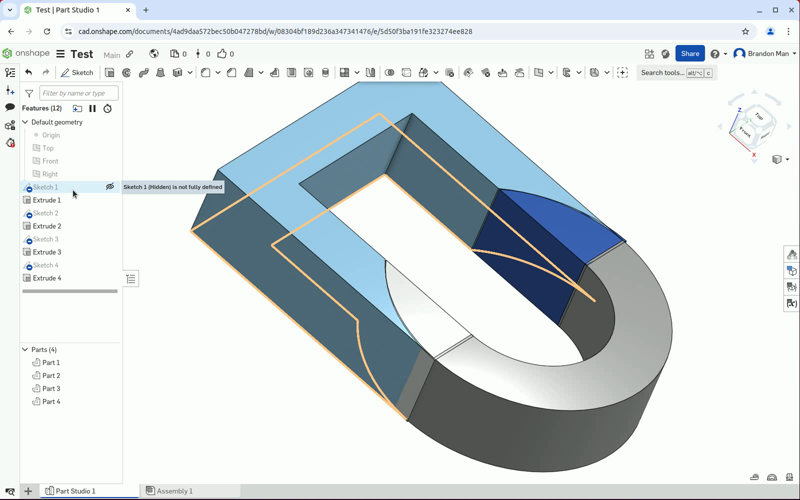
click(73, 189)